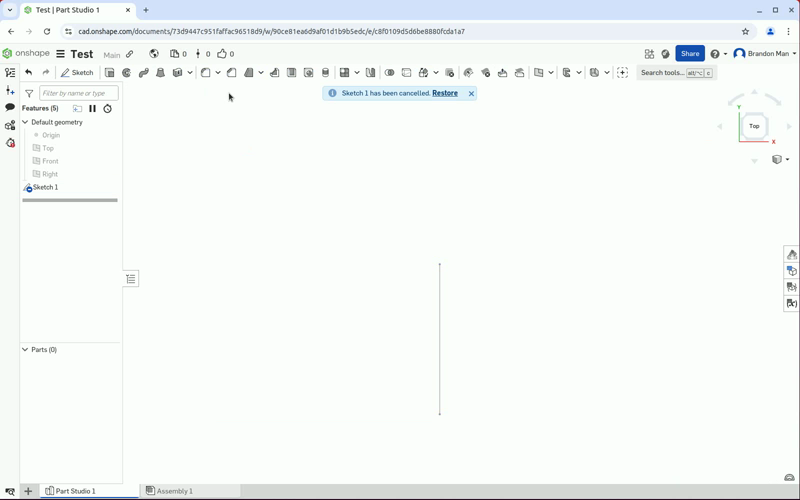
key(shift+h)
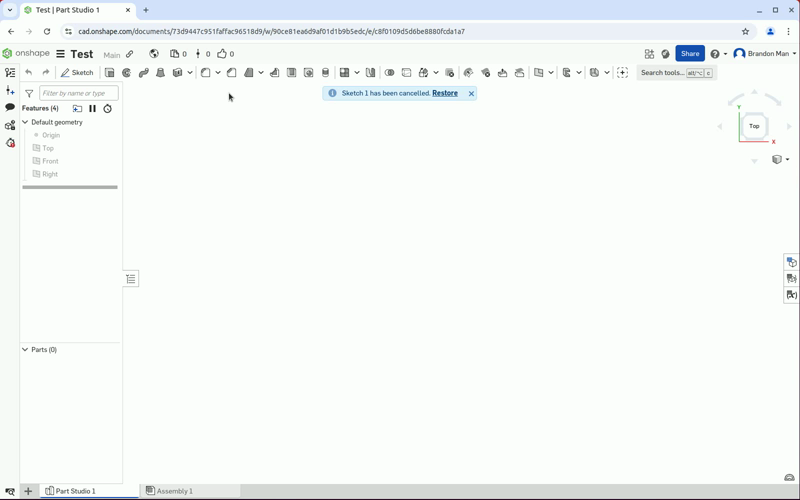
mouse_move(73, 352)
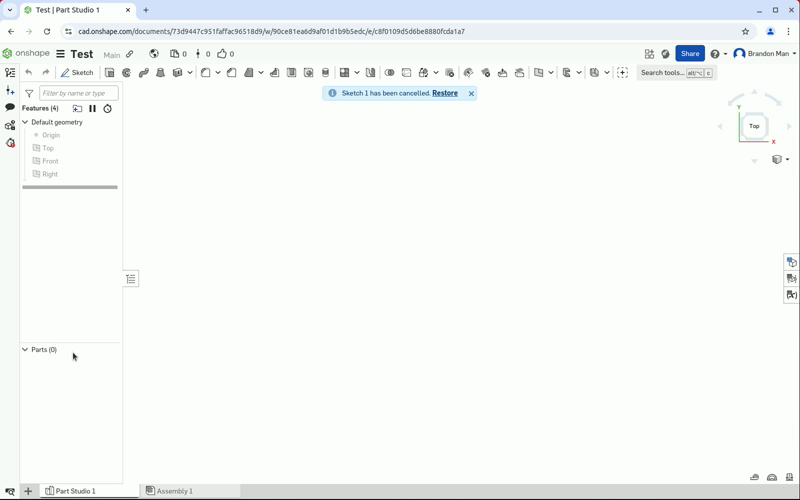
key(y)
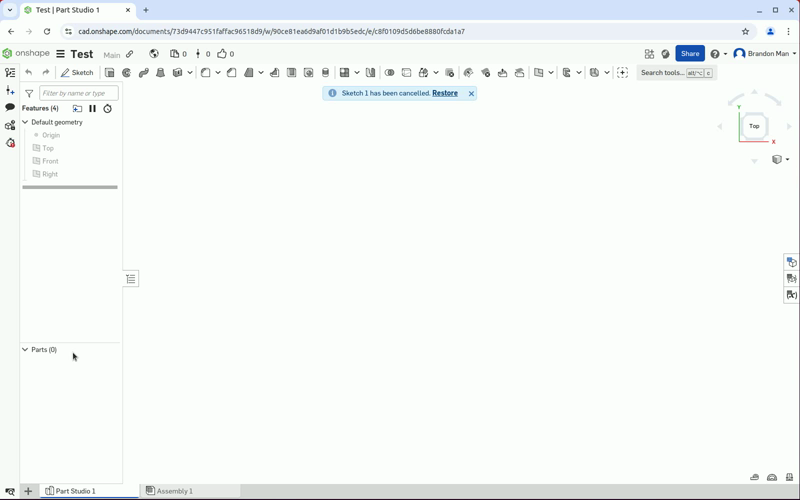
key(shift+p)
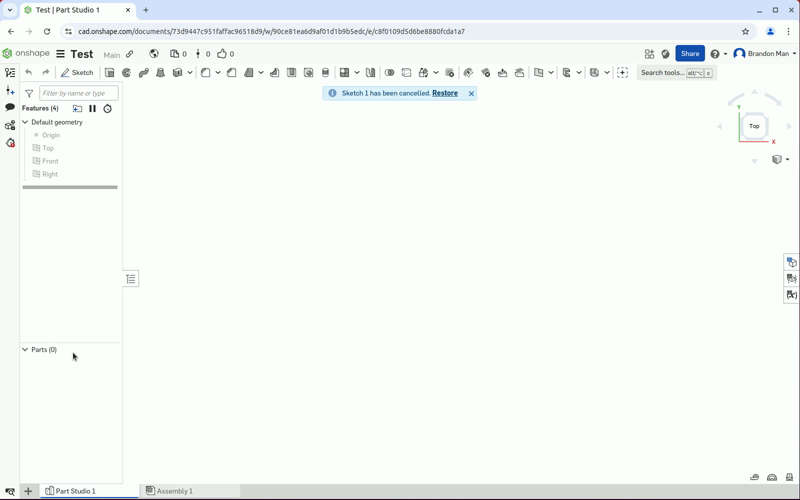
key(space)
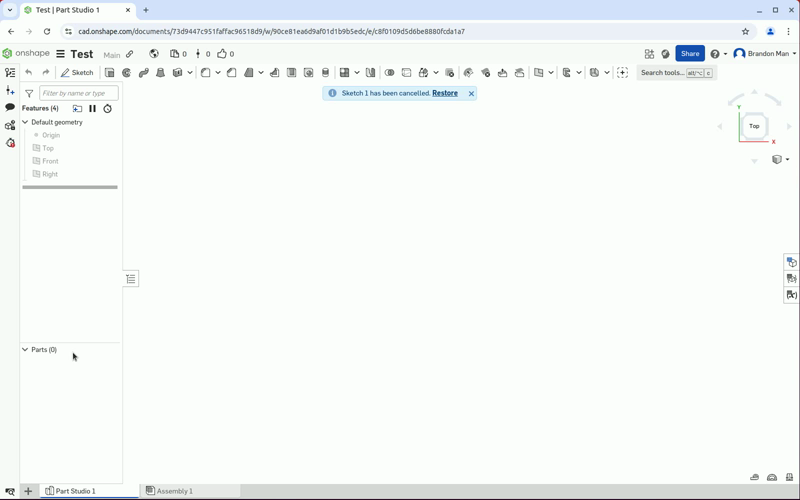
key_down(shift)
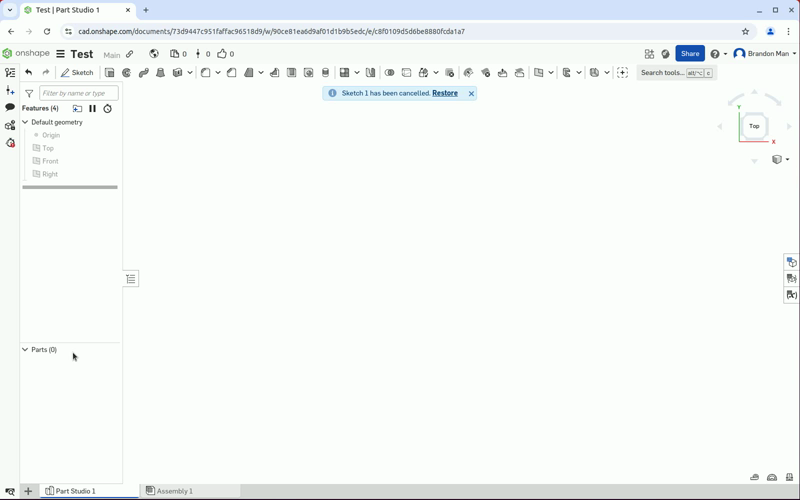
key(up)
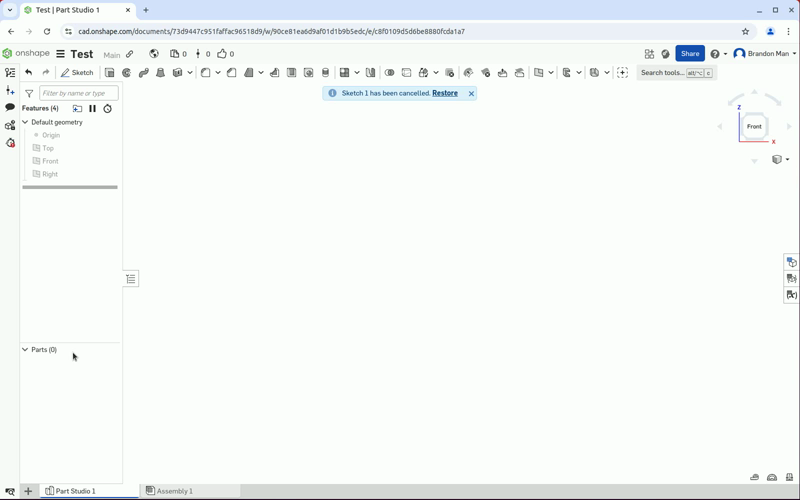
key_up(shift)
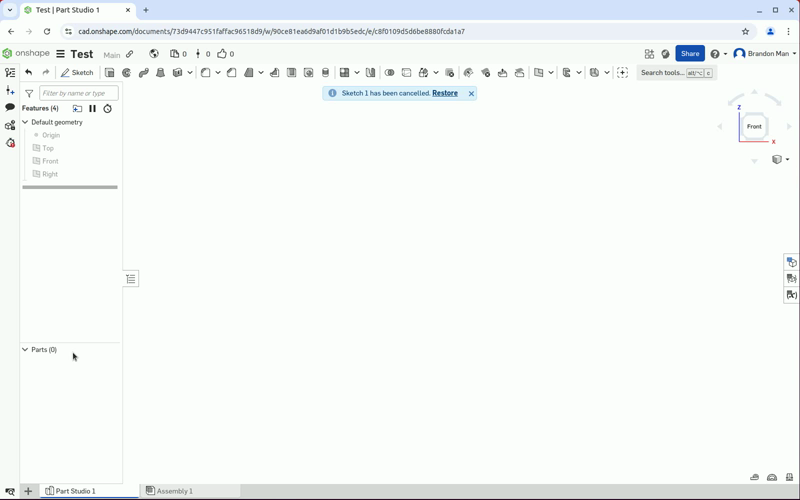
mouse_move(73, 352)
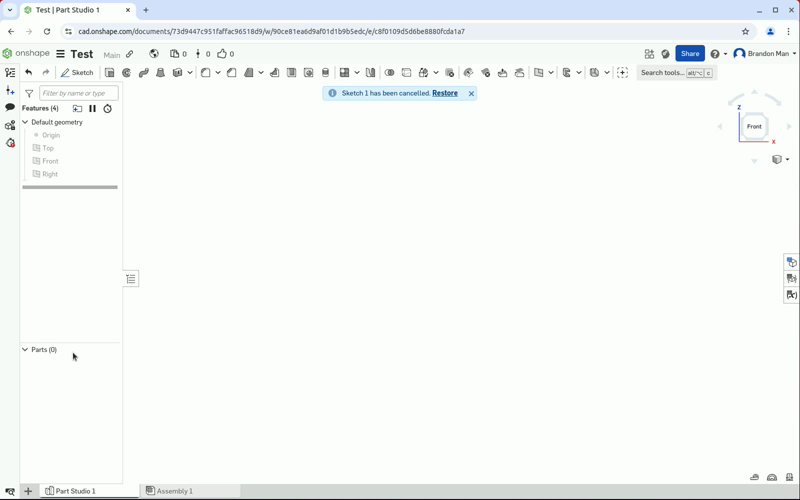
key(shift+y)
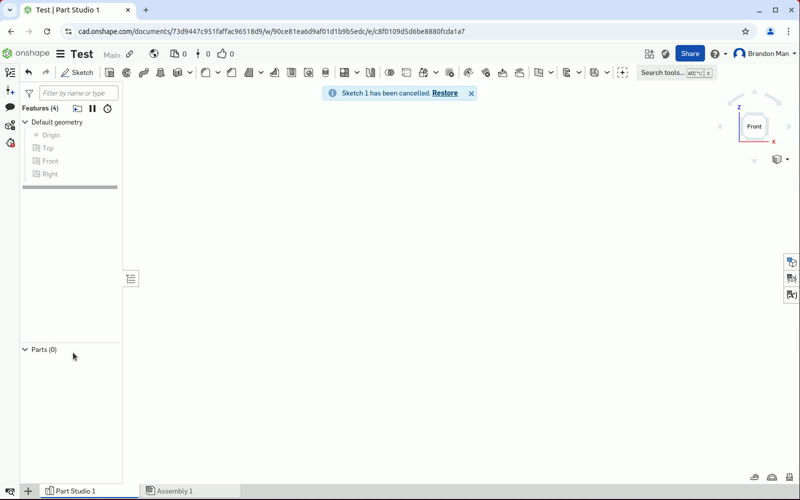
key(shift+s)
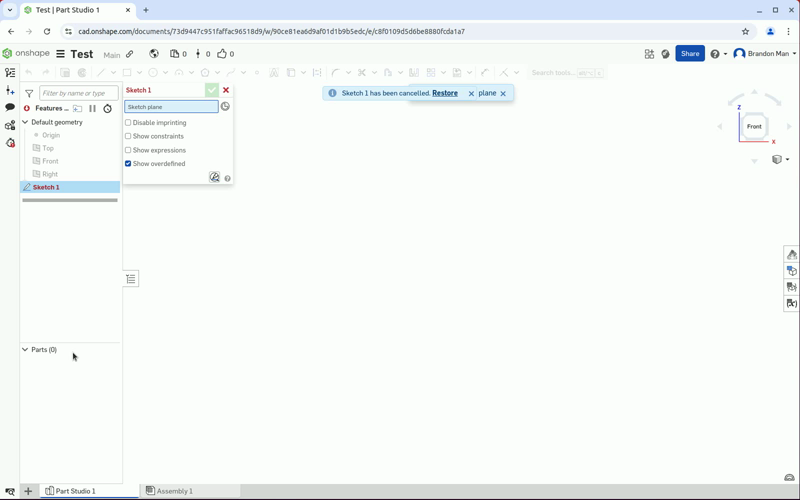
mouse_move(73, 163)
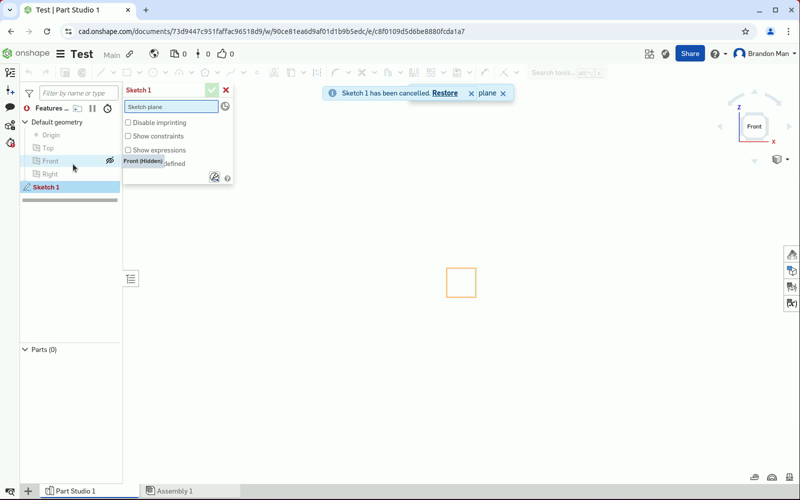
click(73, 163)
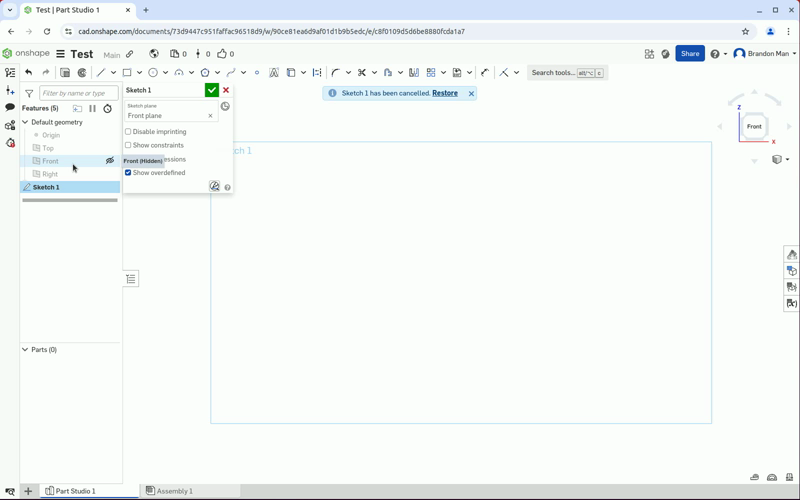
mouse_move(73, 352)
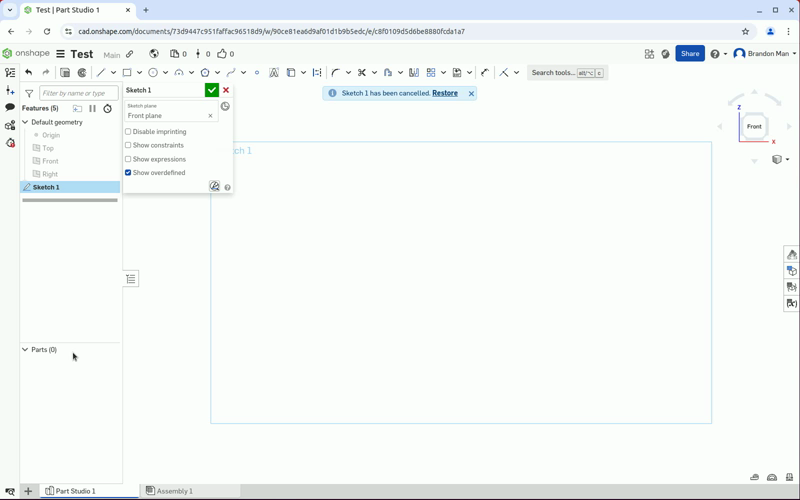
key(y)
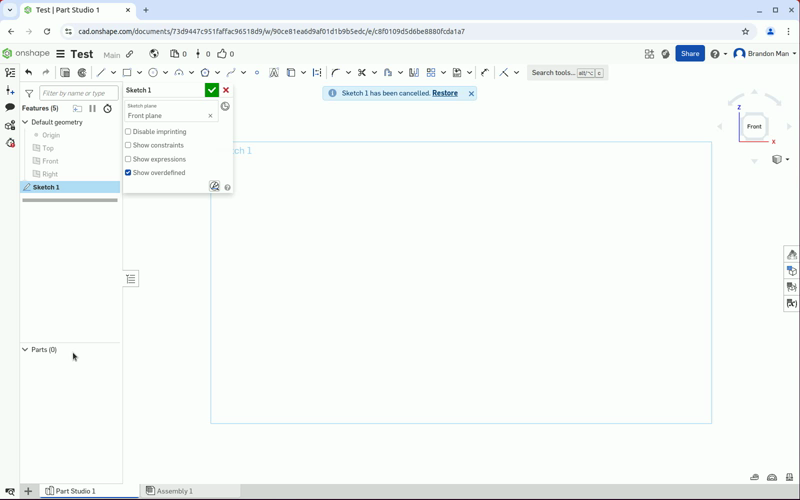
key(c)
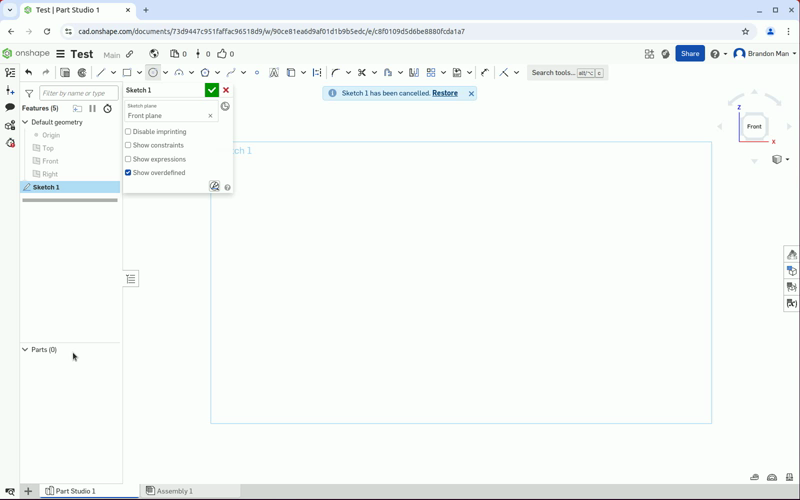
key_down(shift)
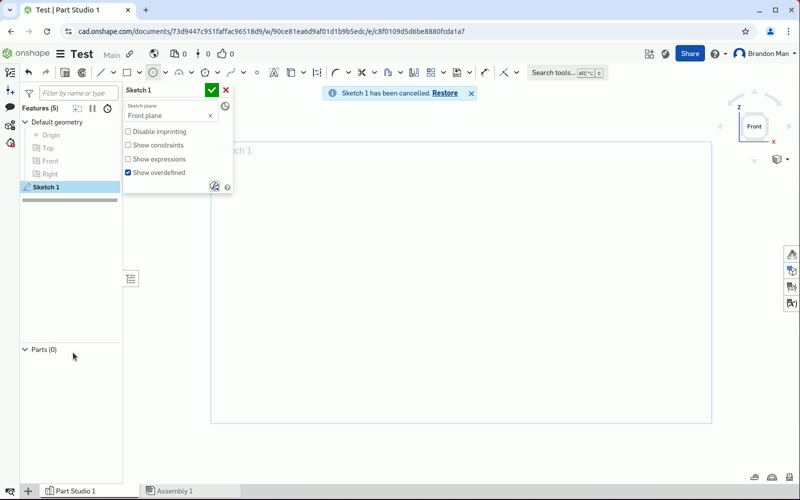
mouse_move(461, 182)
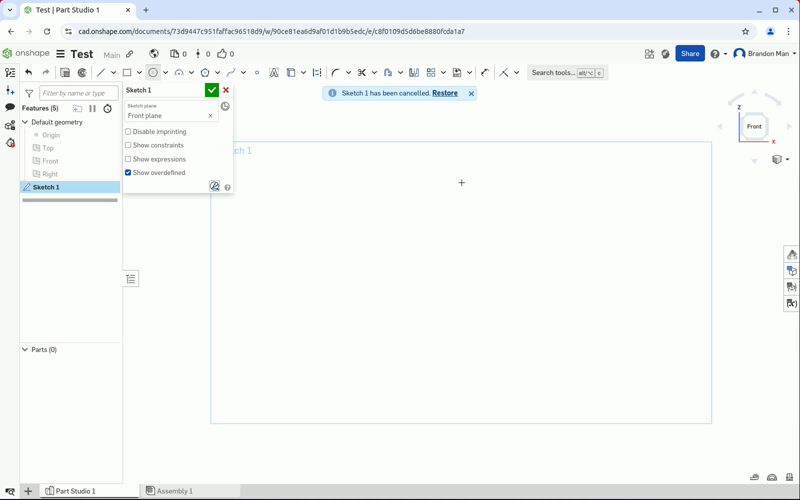
click(461, 182)
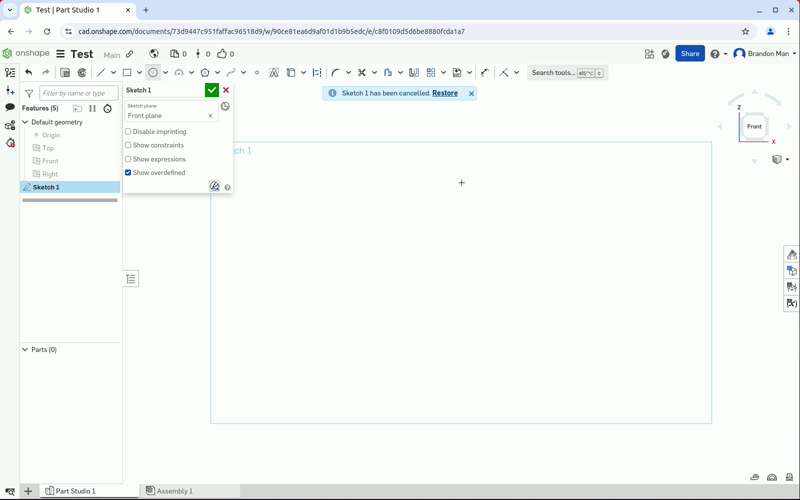
key_up(shift)
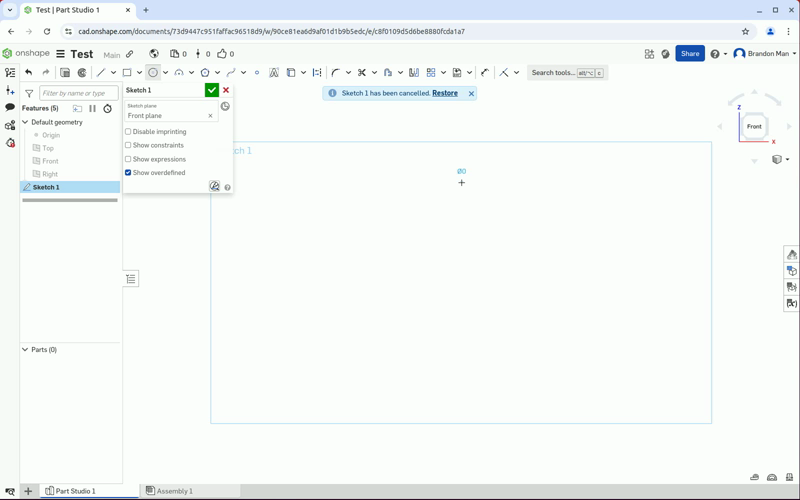
mouse_move(474, 182)
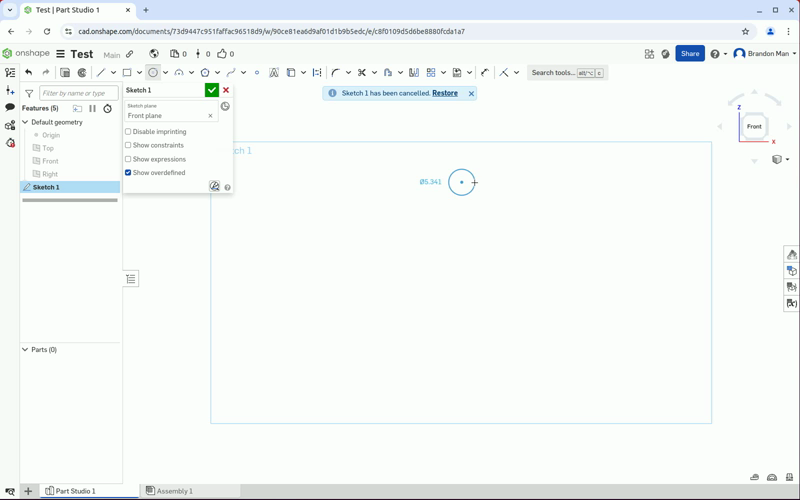
click(474, 182)
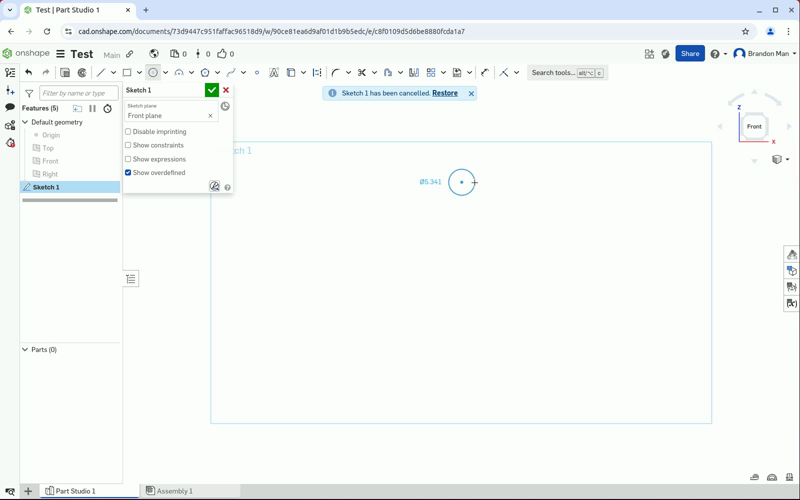
key(esc)
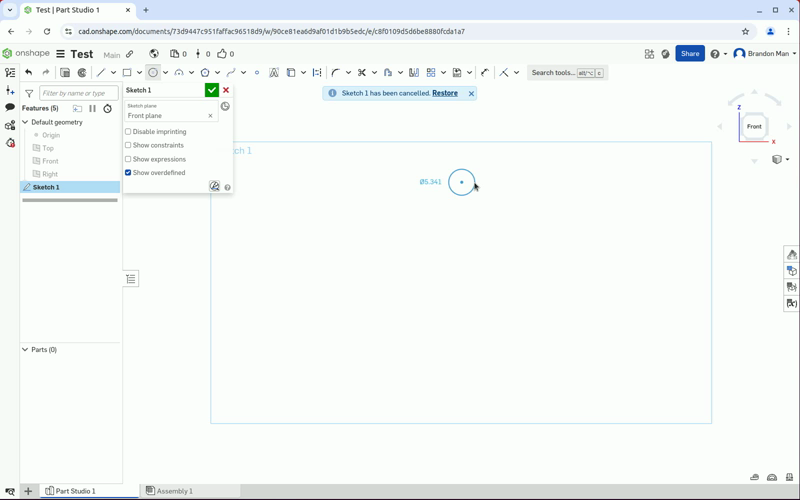
key(c)
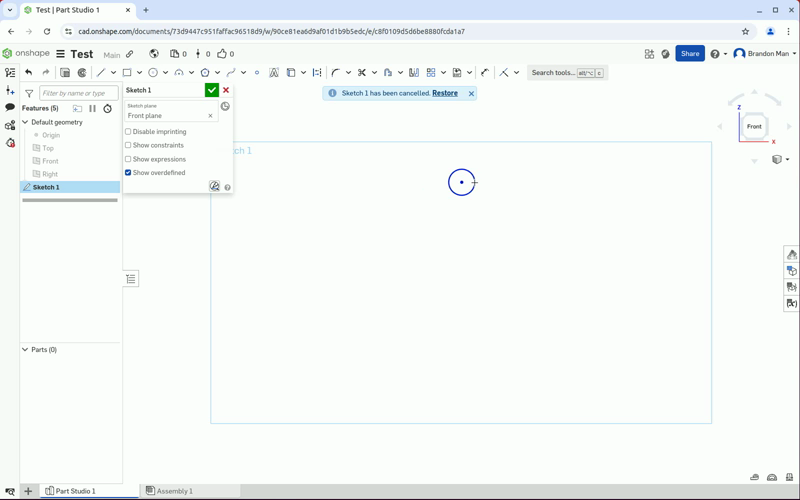
key_down(shift)
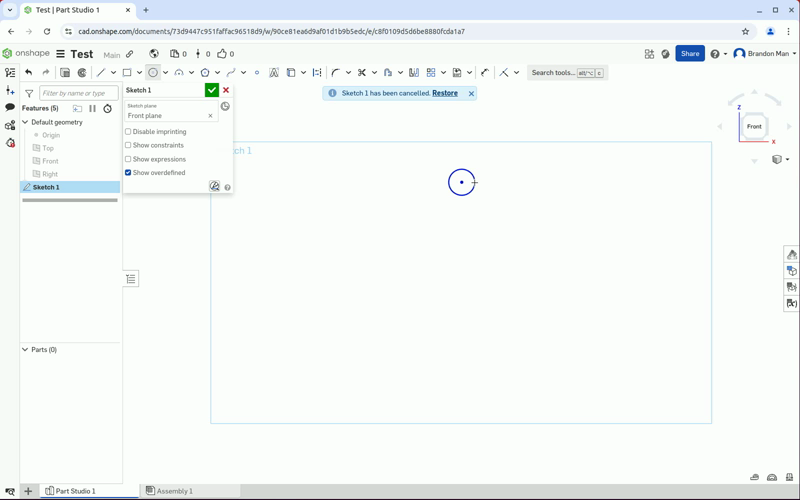
mouse_move(461, 182)
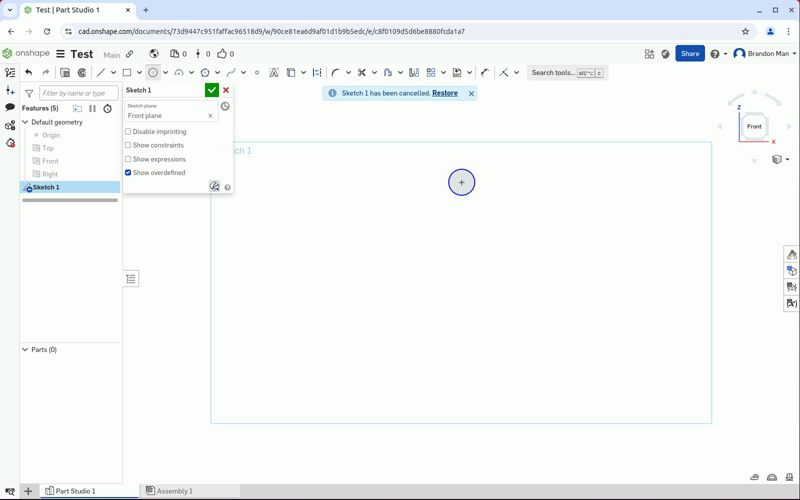
click(461, 182)
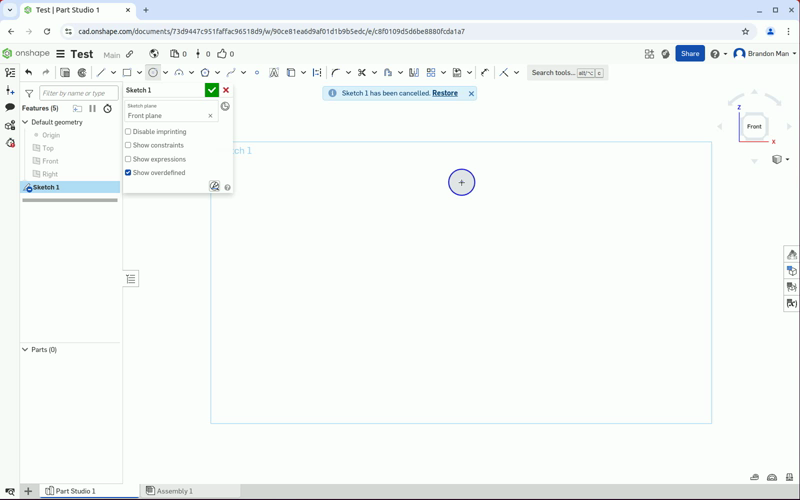
key_up(shift)
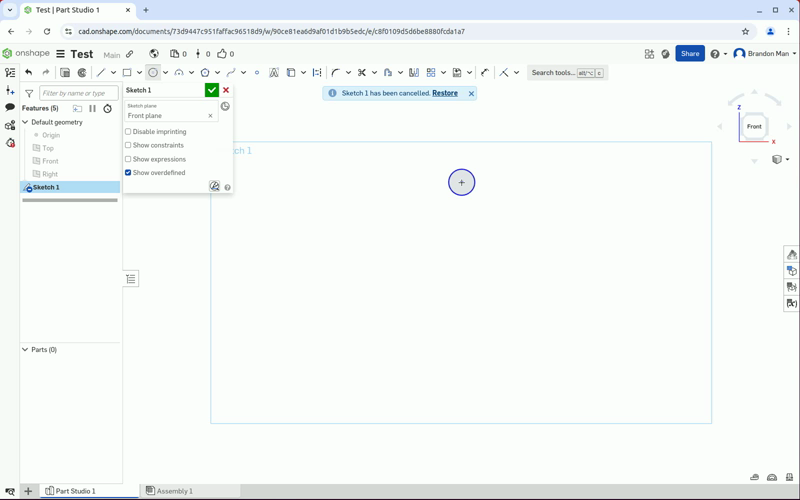
mouse_move(466, 182)
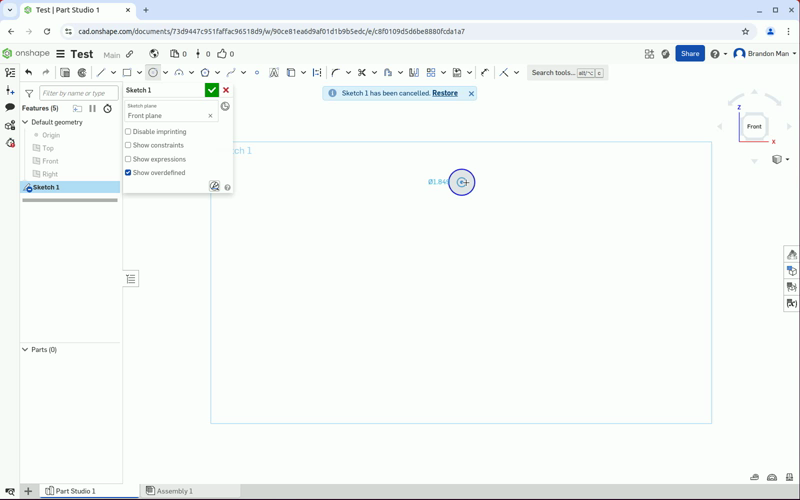
scroll(6)
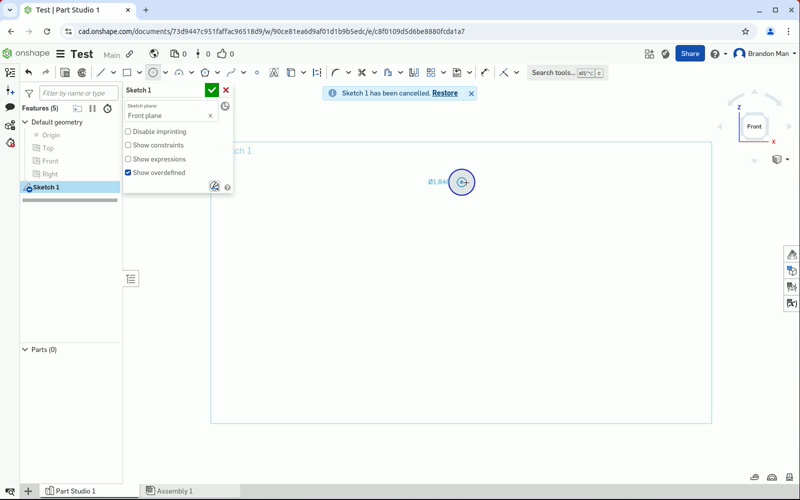
scroll(6)
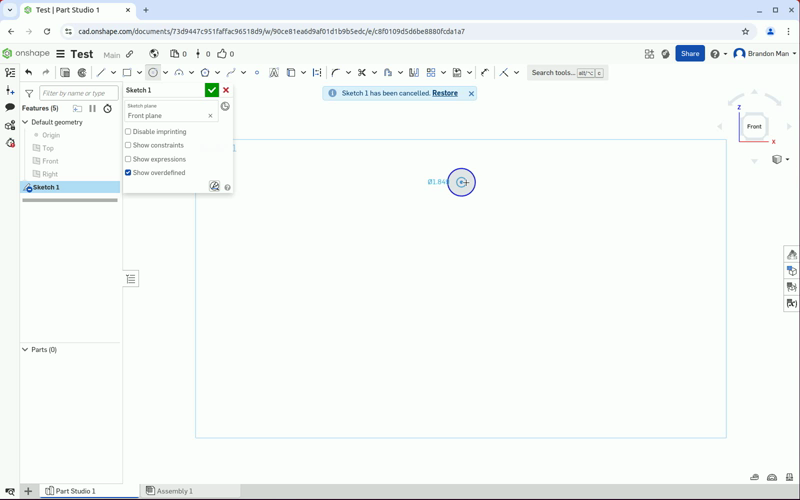
scroll(6)
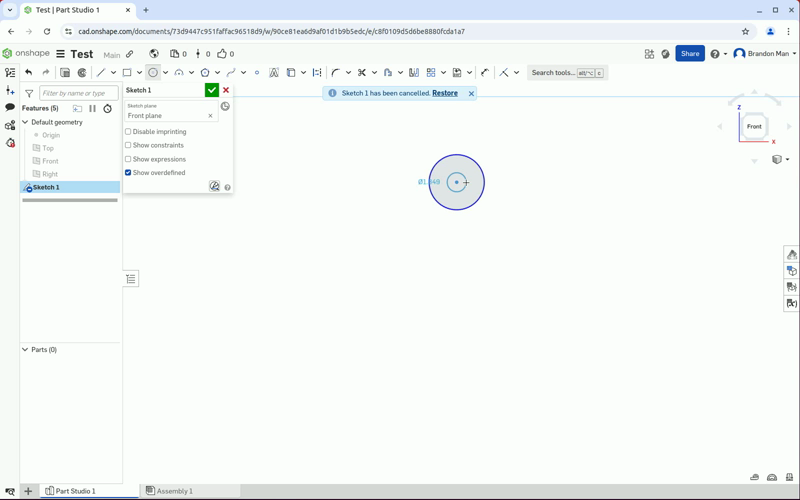
scroll(6)
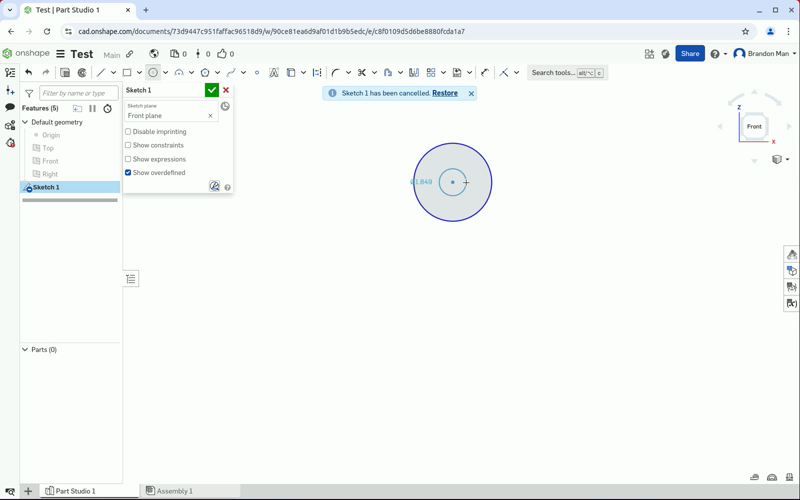
scroll(6)
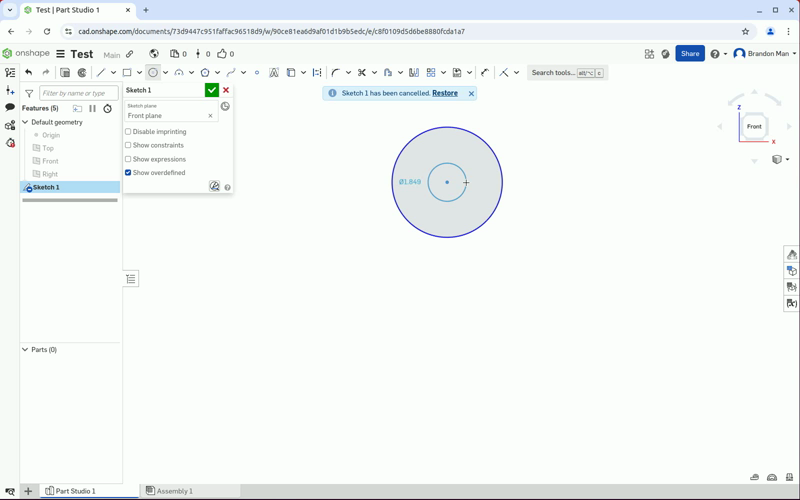
scroll(6)
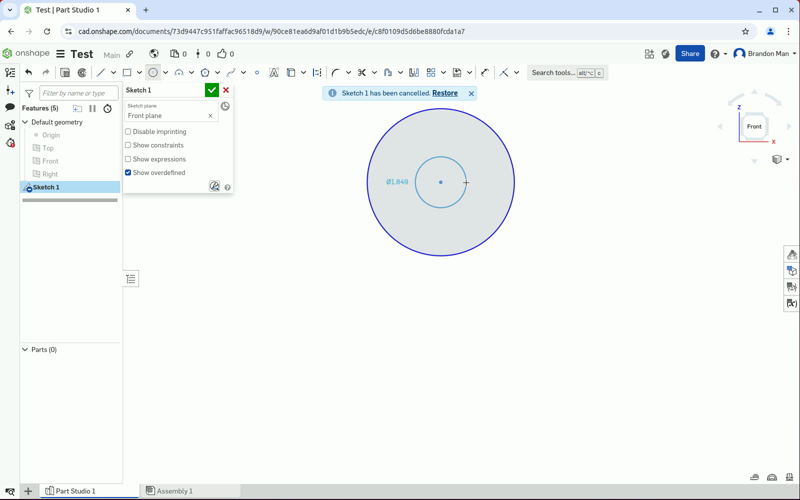
scroll(6)
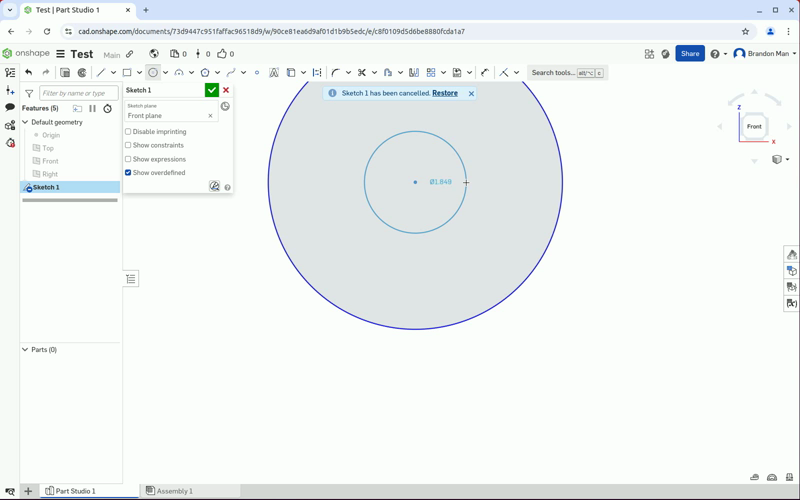
click(466, 182)
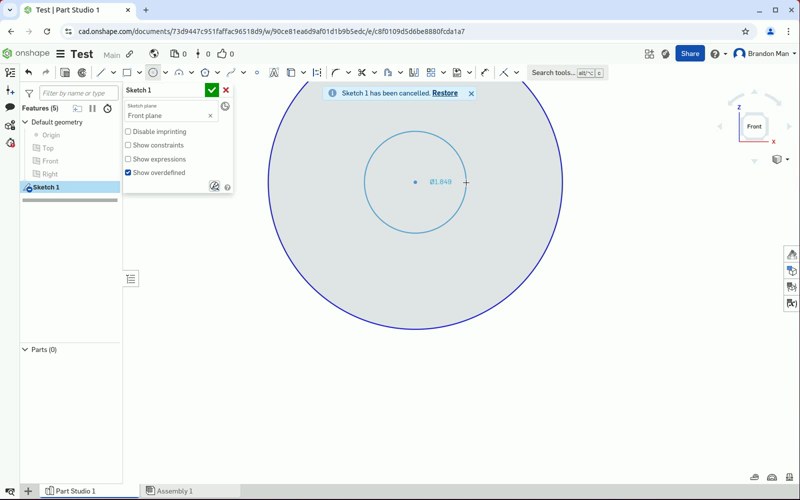
scroll(-6)
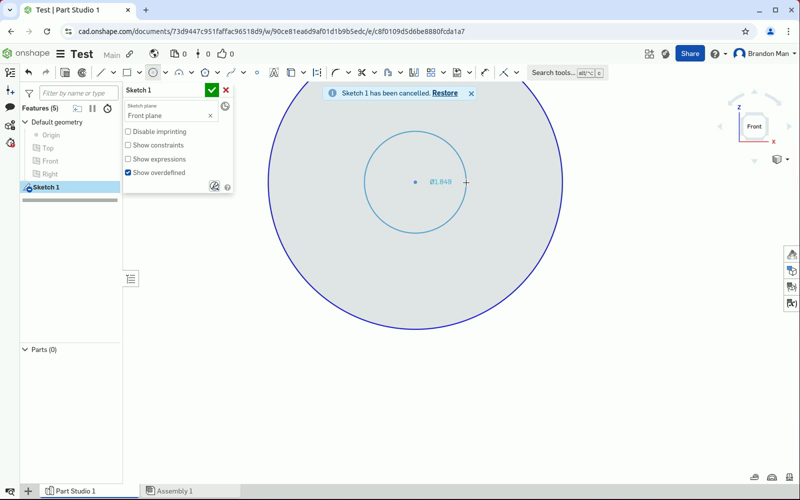
scroll(-6)
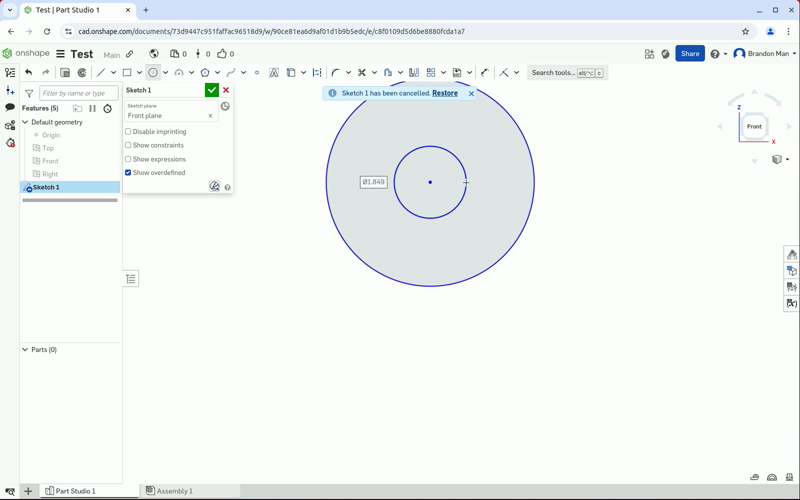
scroll(-6)
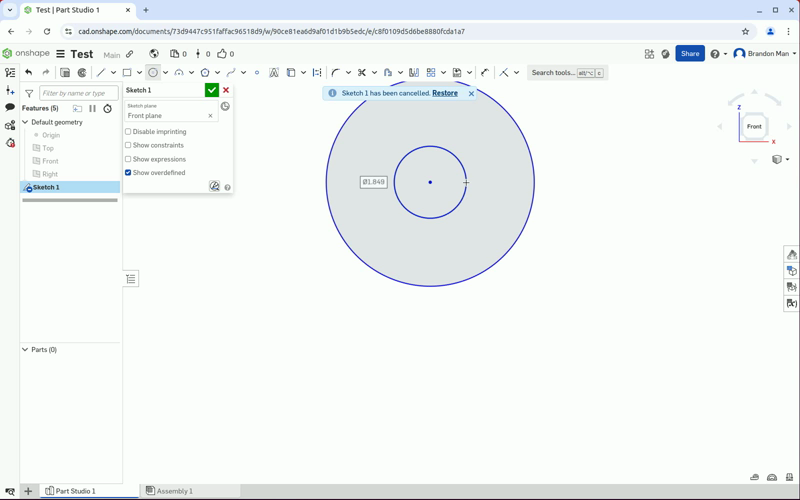
scroll(-6)
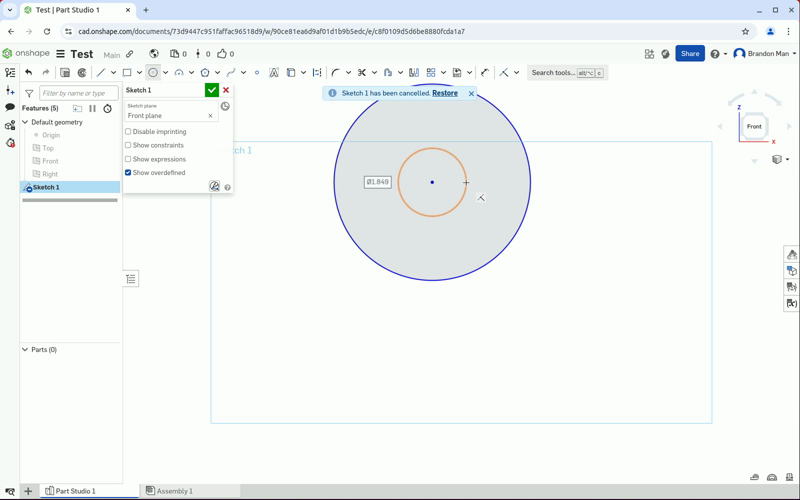
scroll(-6)
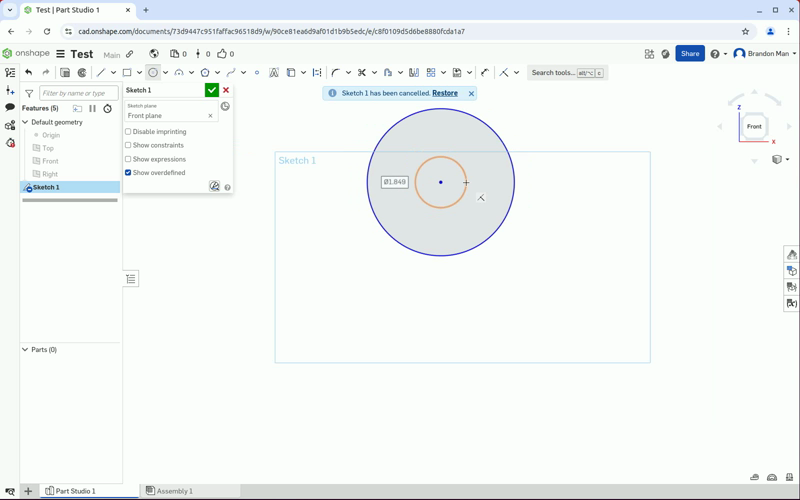
scroll(-6)
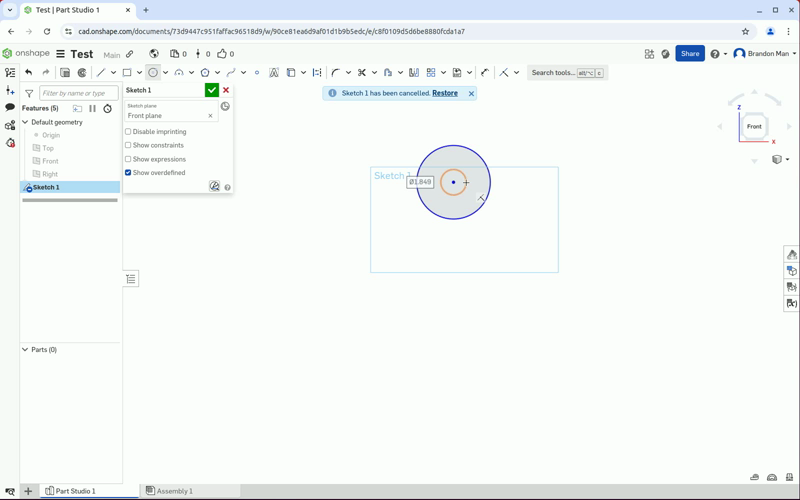
scroll(-6)
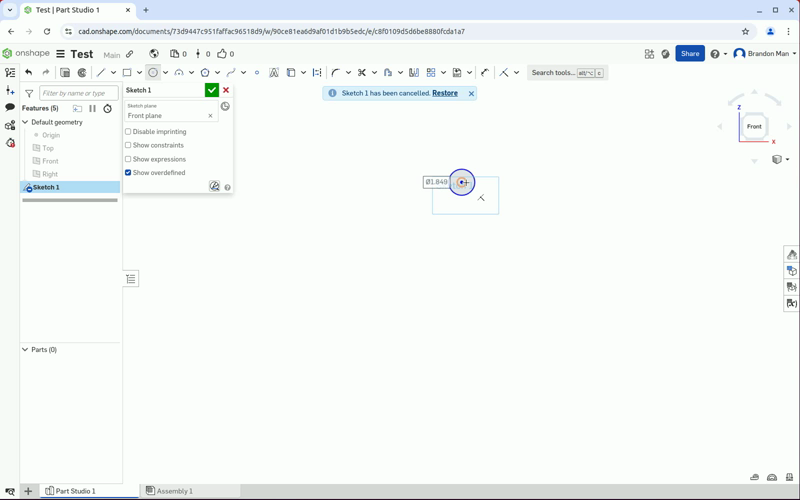
key(esc)
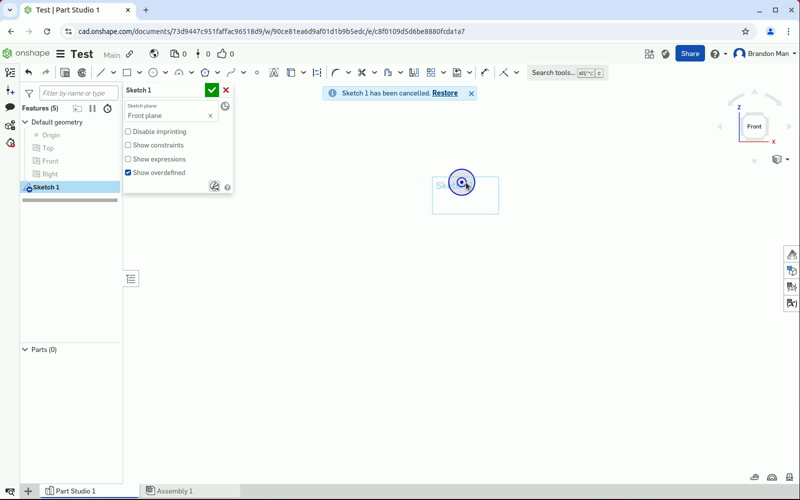
mouse_move(456, 179)
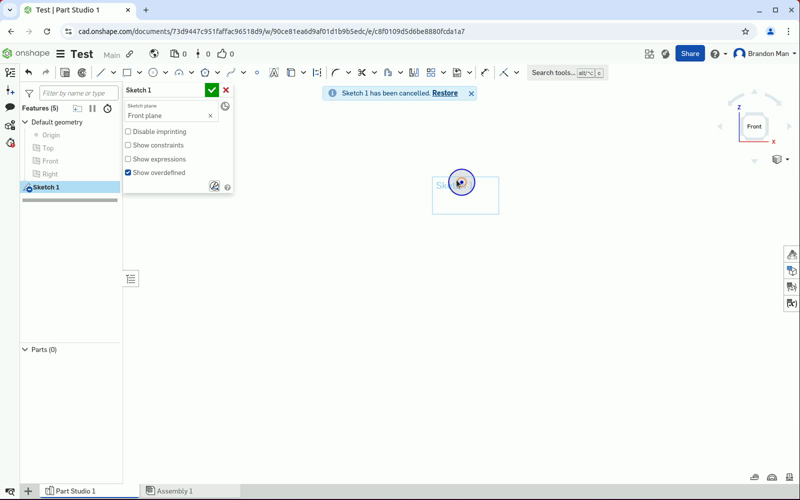
scroll(6)
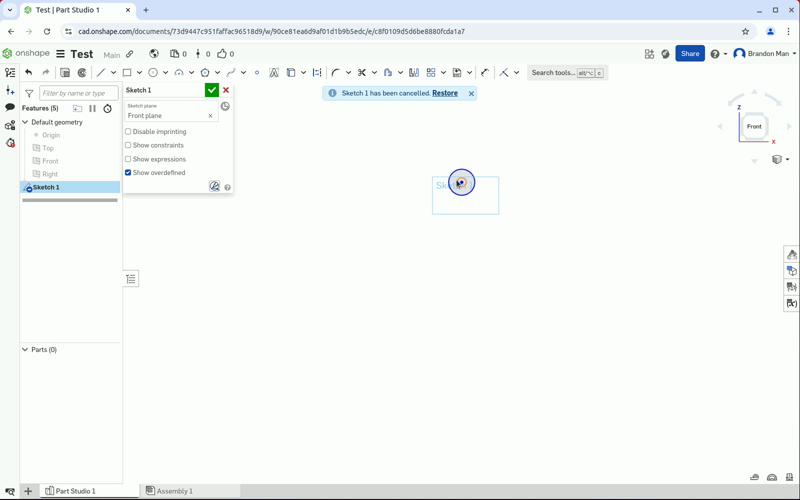
scroll(6)
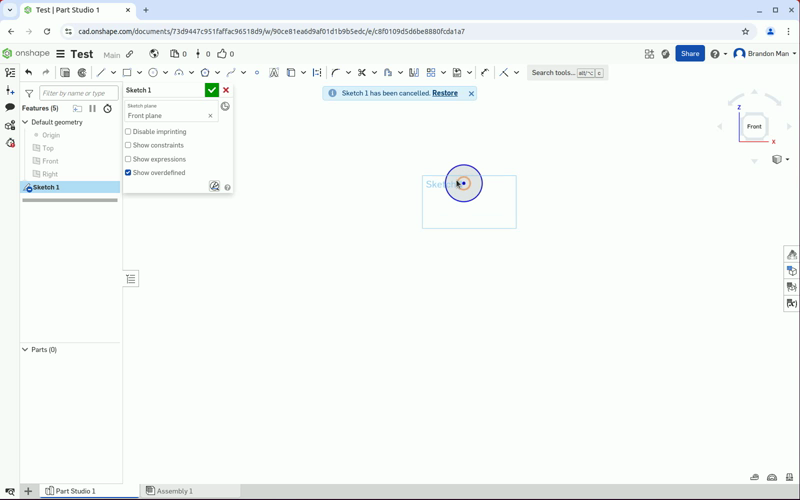
scroll(6)
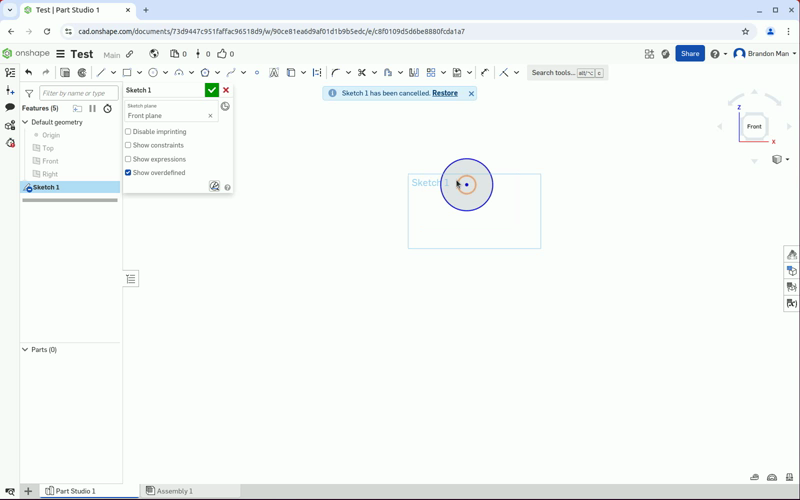
scroll(6)
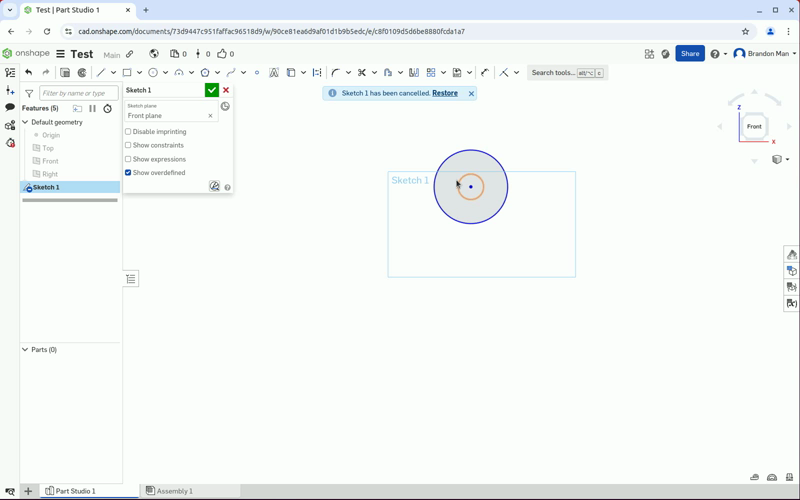
scroll(6)
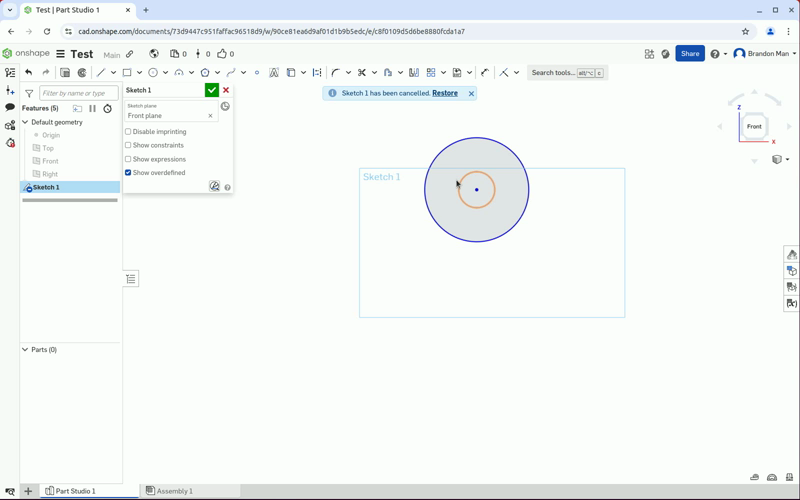
scroll(6)
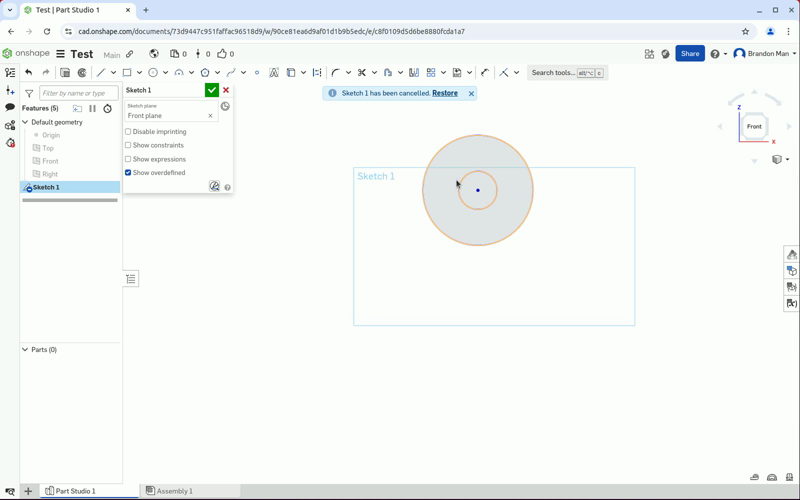
scroll(6)
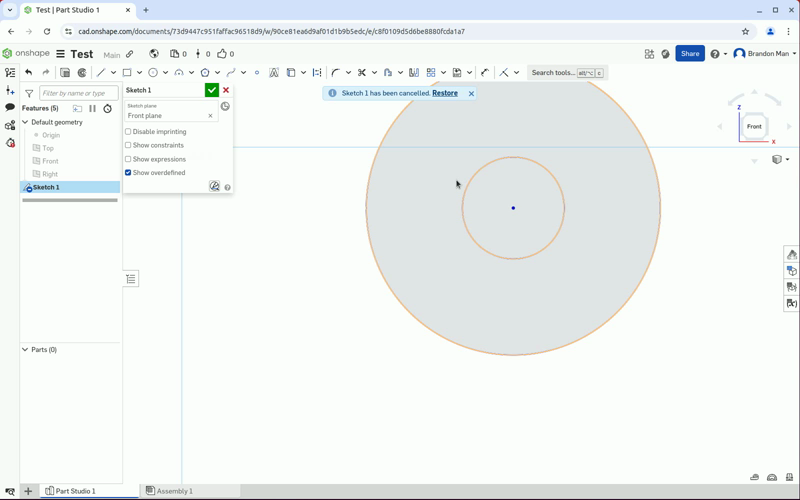
click(456, 179)
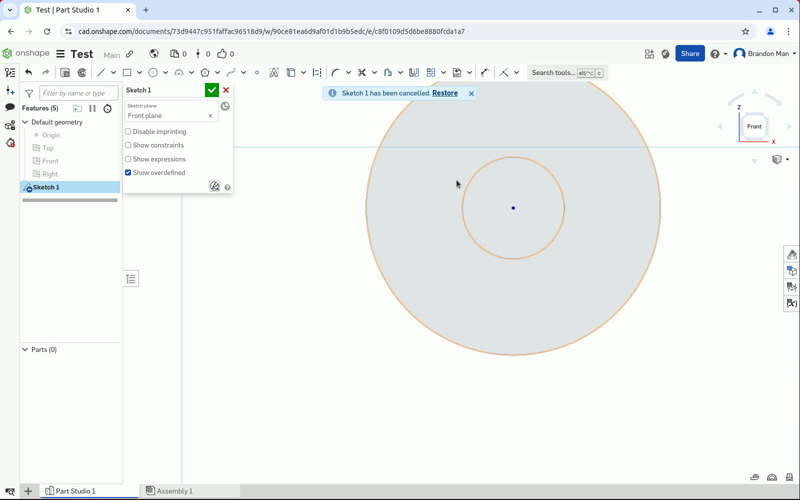
scroll(-6)
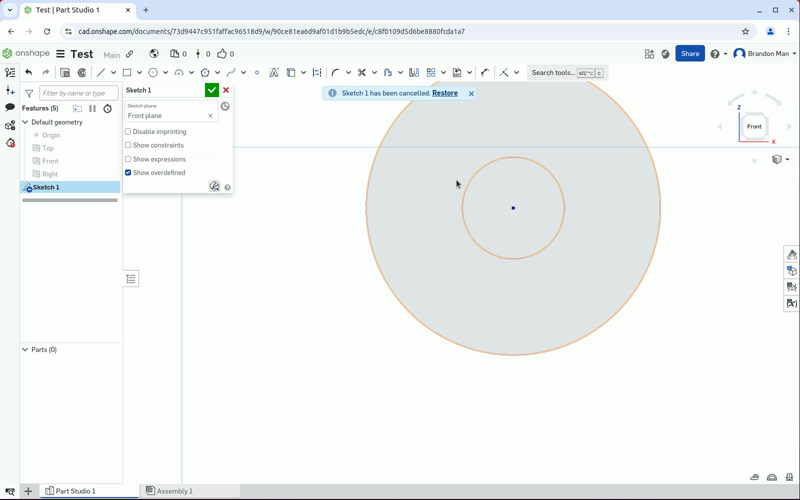
scroll(-6)
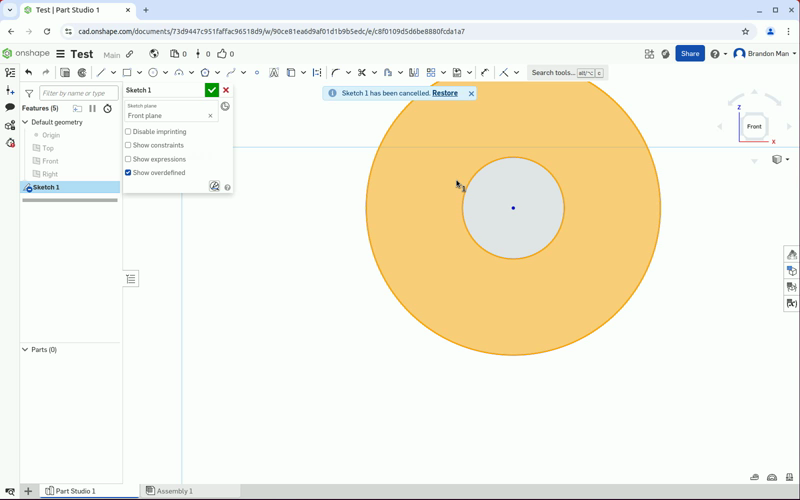
scroll(-6)
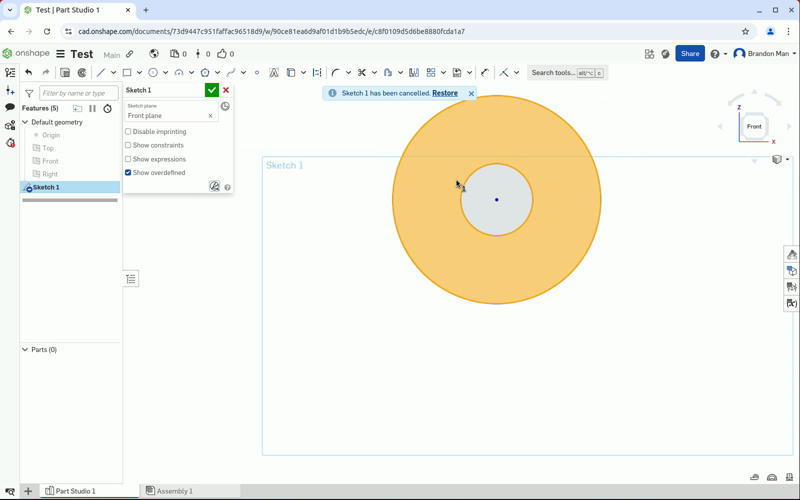
scroll(-6)
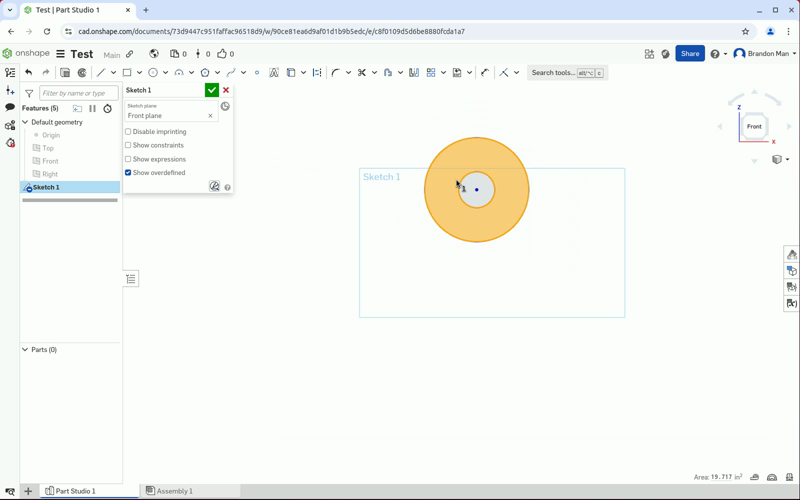
scroll(-6)
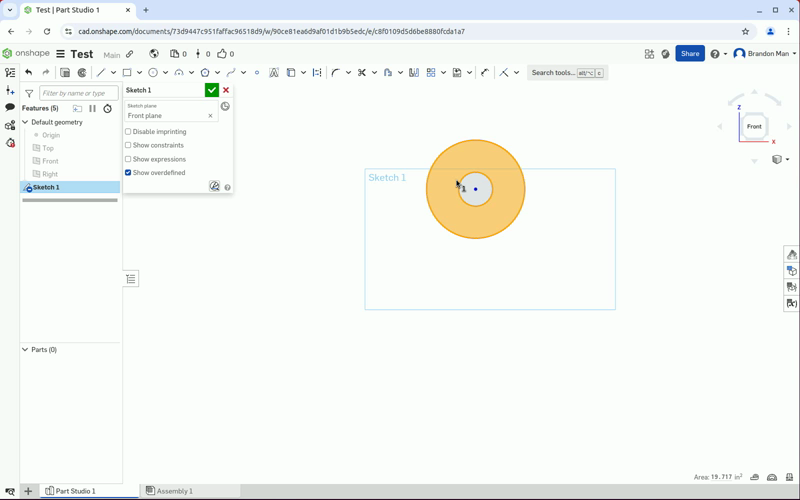
scroll(-6)
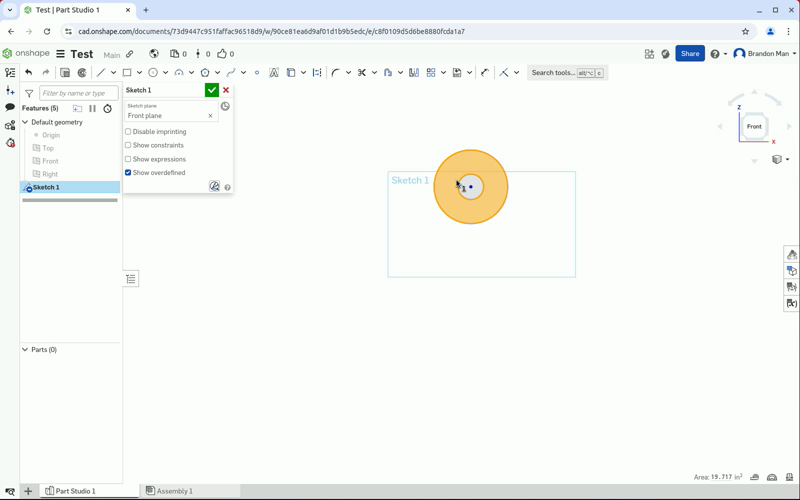
scroll(-6)
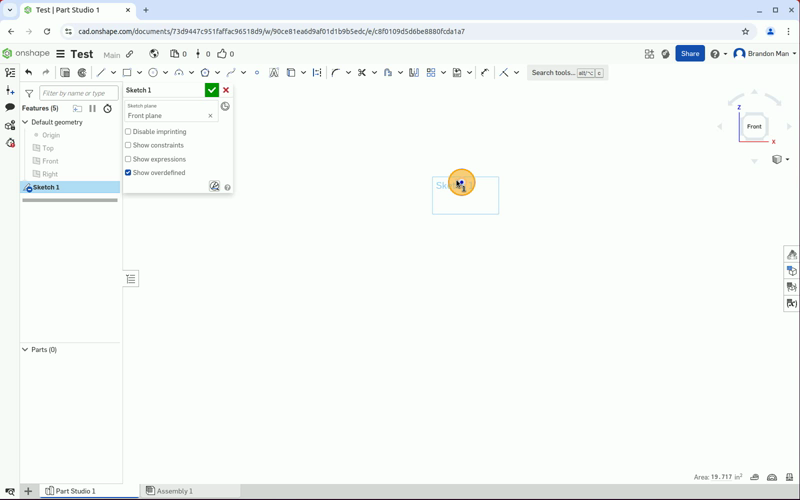
mouse_move(73, 352)
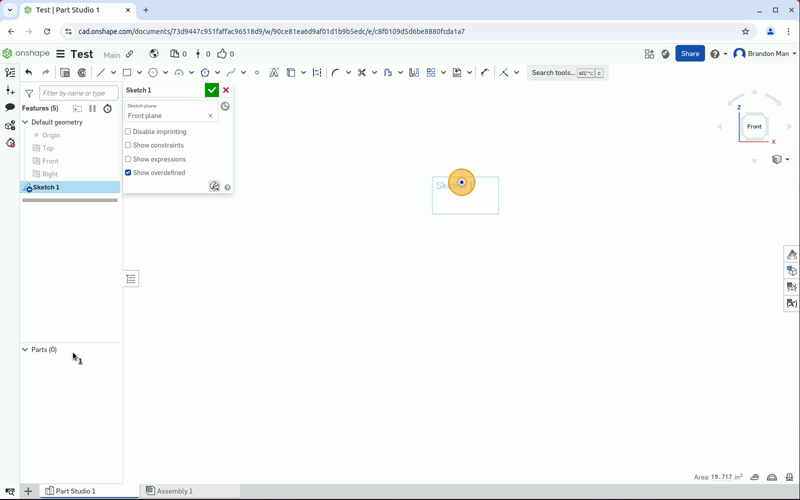
key(shift+y)
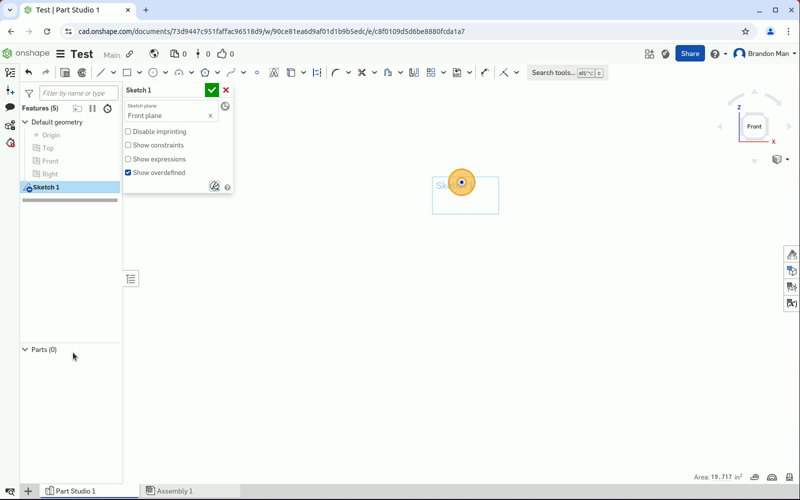
key(shift+e)
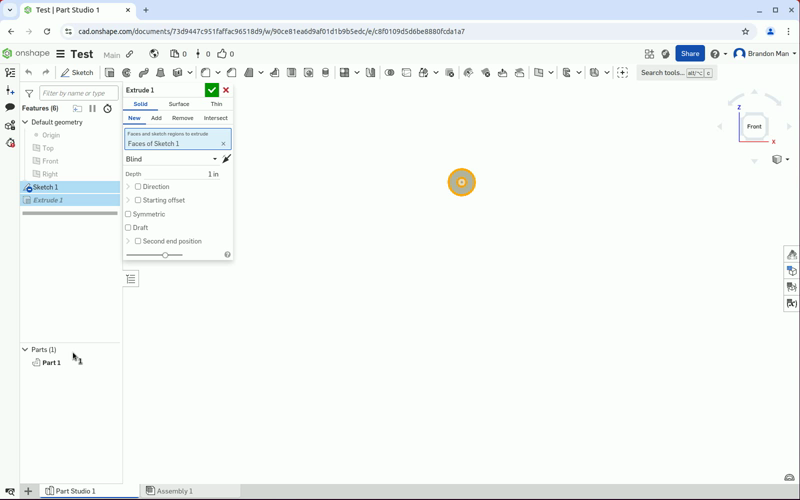
mouse_move(143, 106)
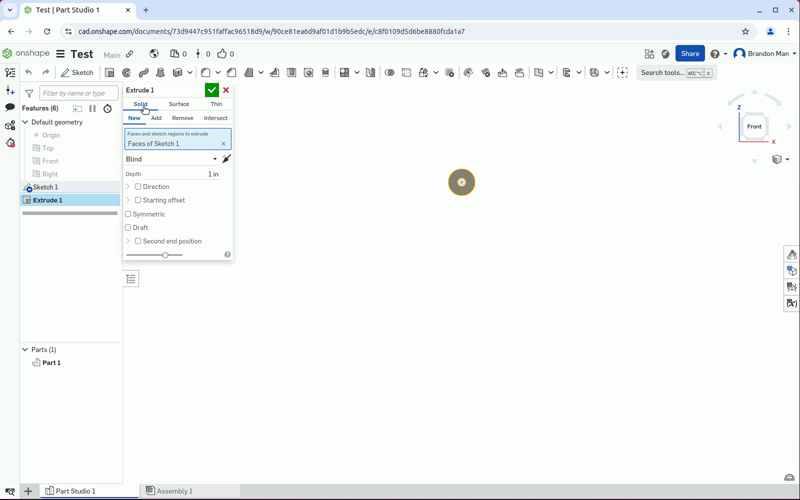
click(143, 106)
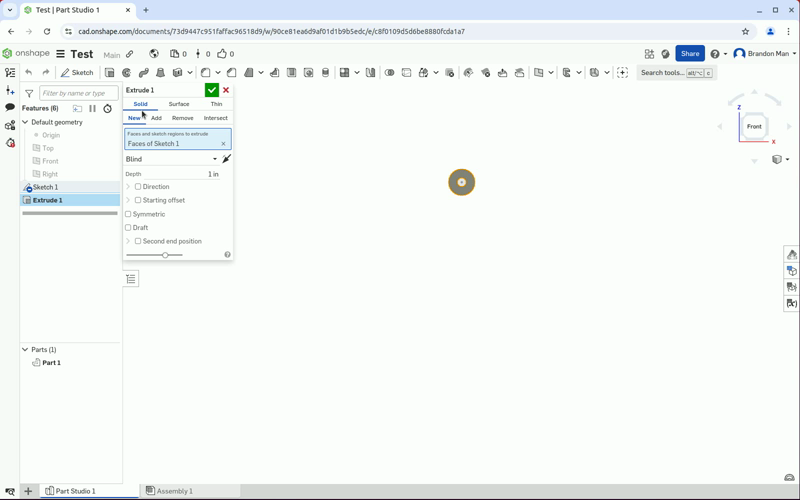
mouse_move(137, 120)
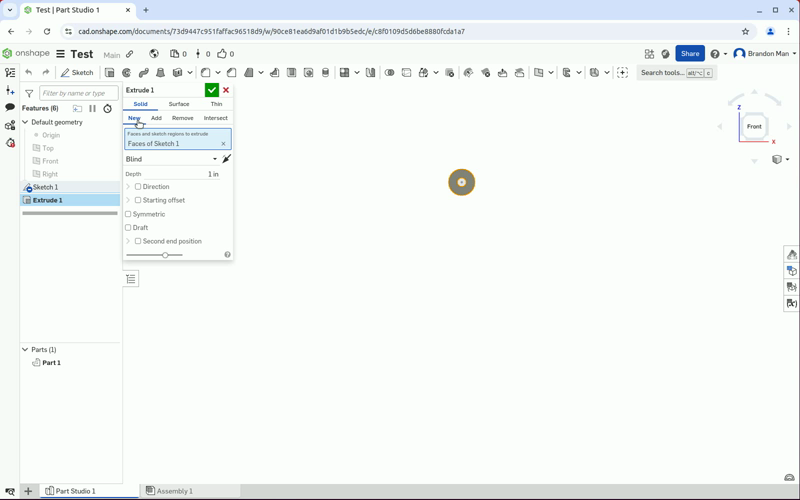
click(137, 120)
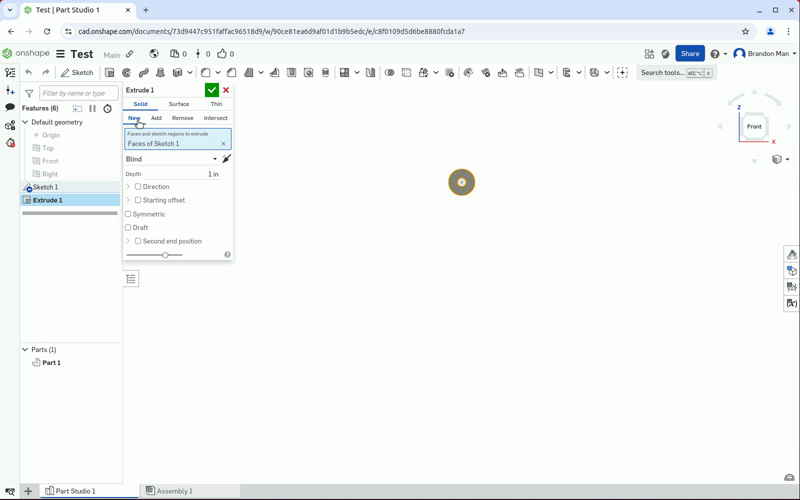
key(tab, 4)
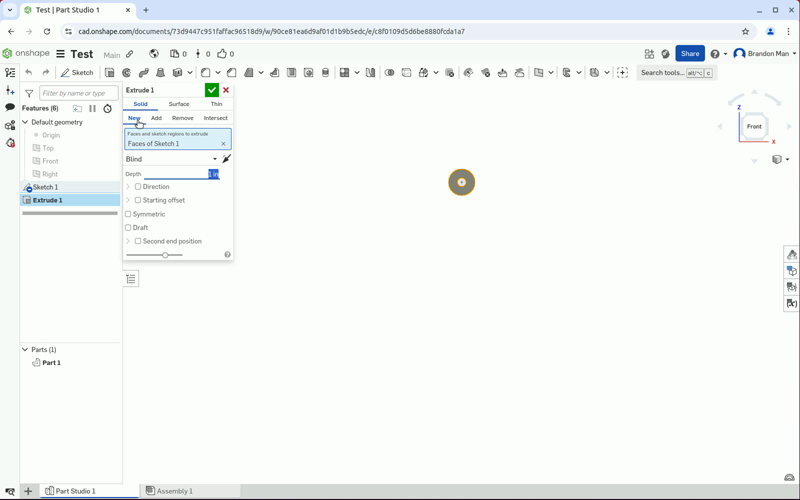
text(3.37)
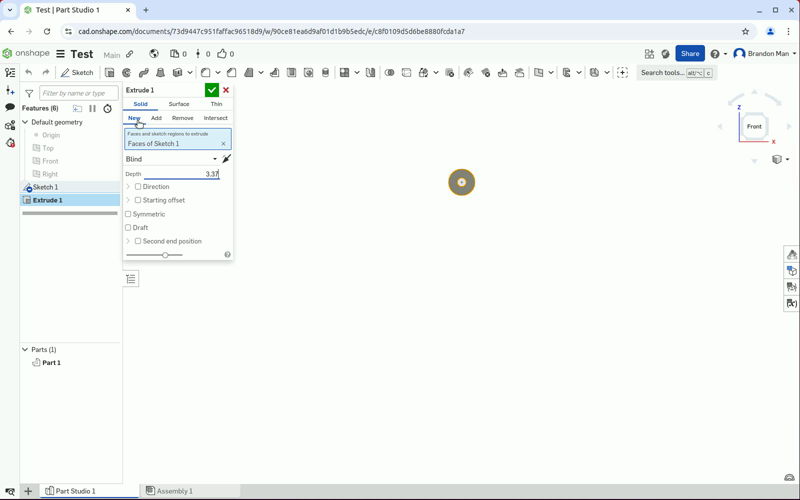
key(tab, 3)
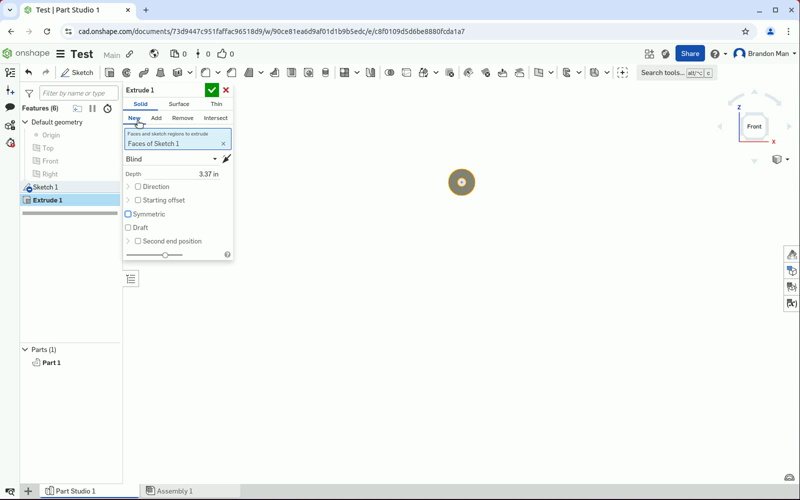
key(space)
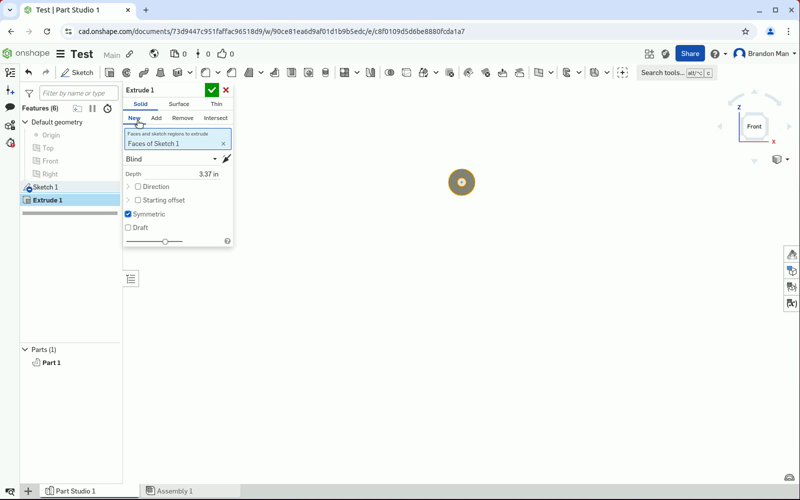
key(enter)
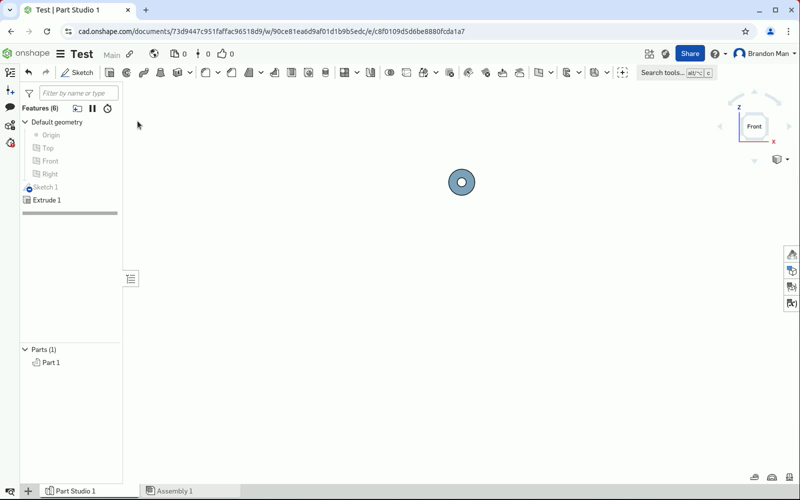
key(shift+h)
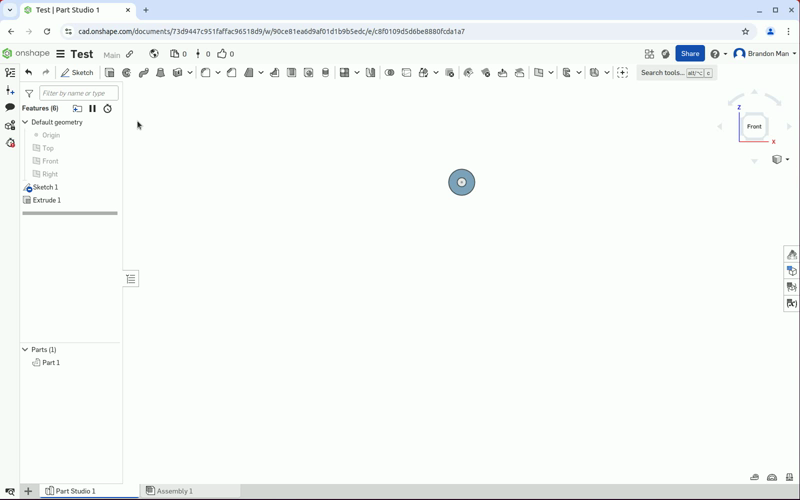
key(shift+h)
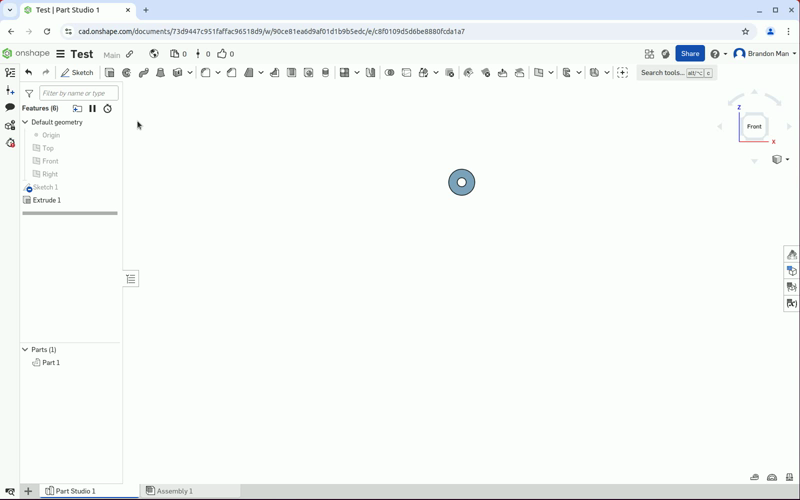
mouse_move(73, 189)
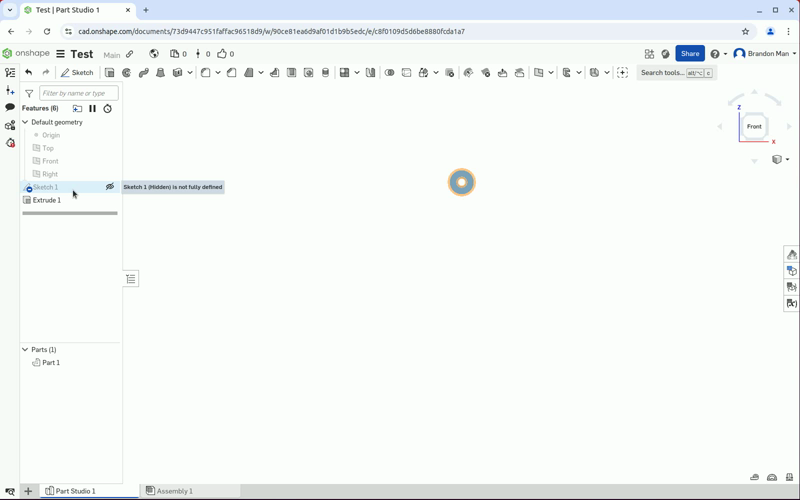
click(73, 189)
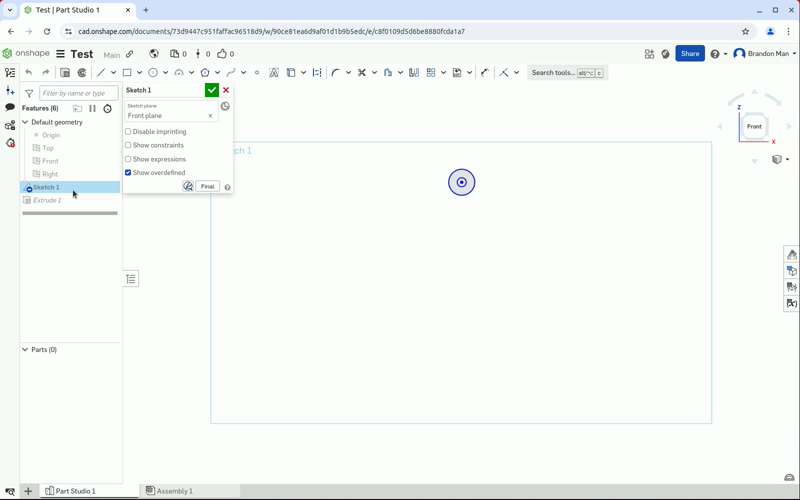
mouse_move(229, 92)
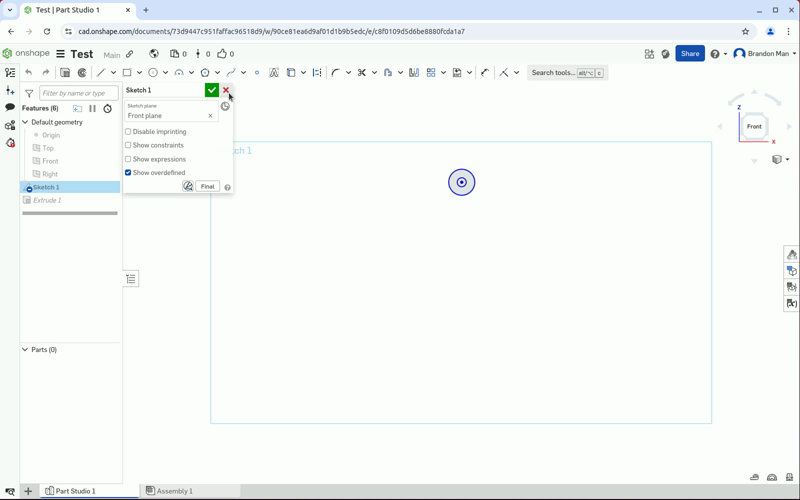
click(229, 92)
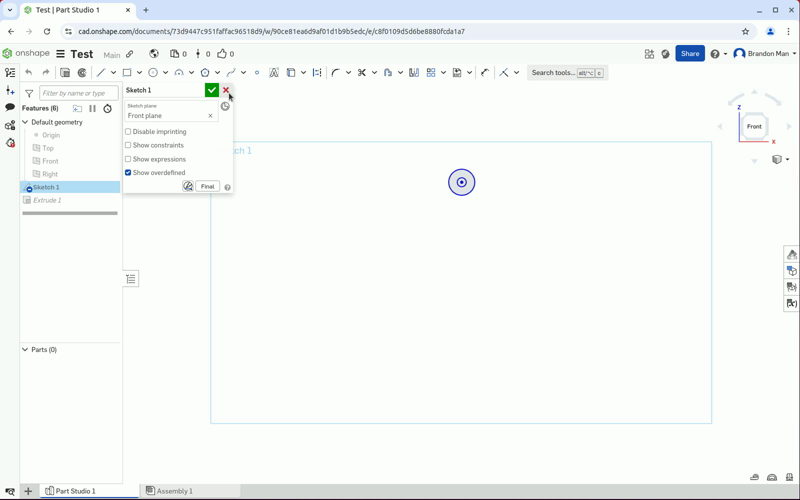
key(shift+s)
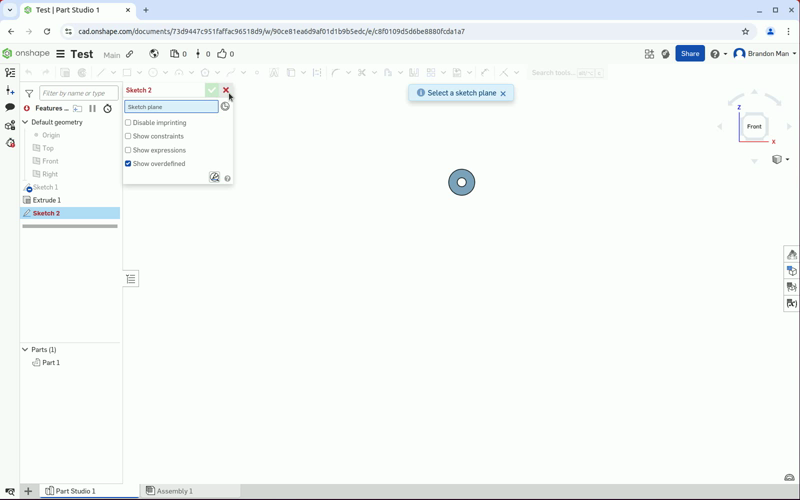
mouse_move(73, 163)
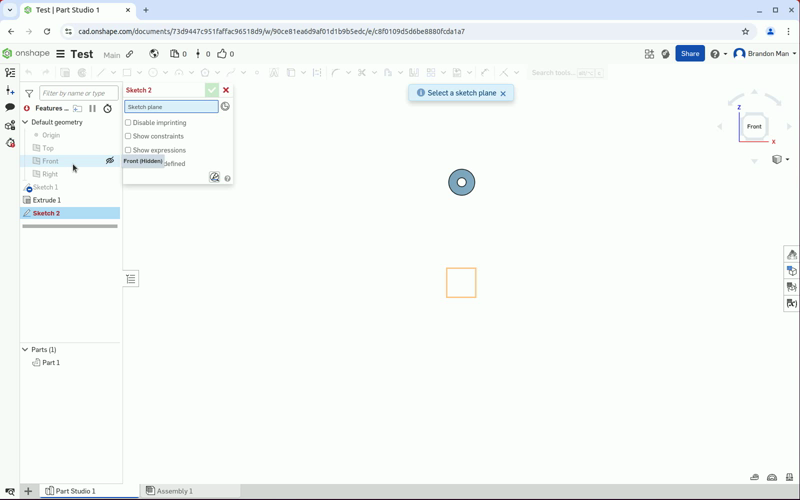
click(73, 163)
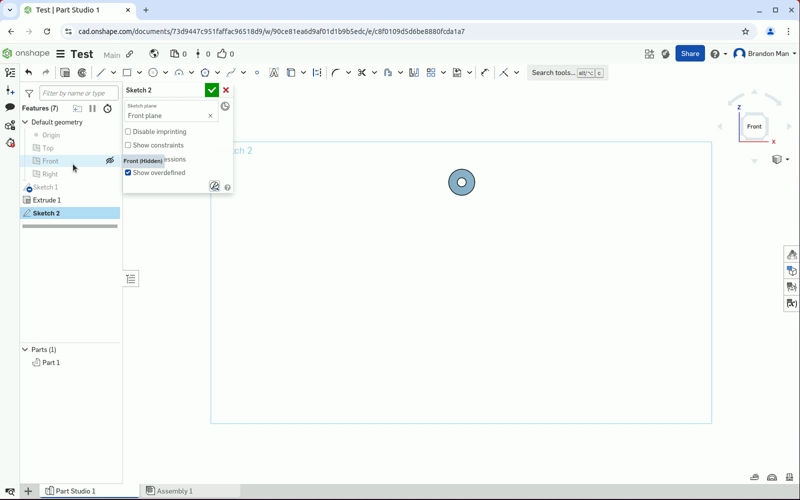
mouse_move(73, 352)
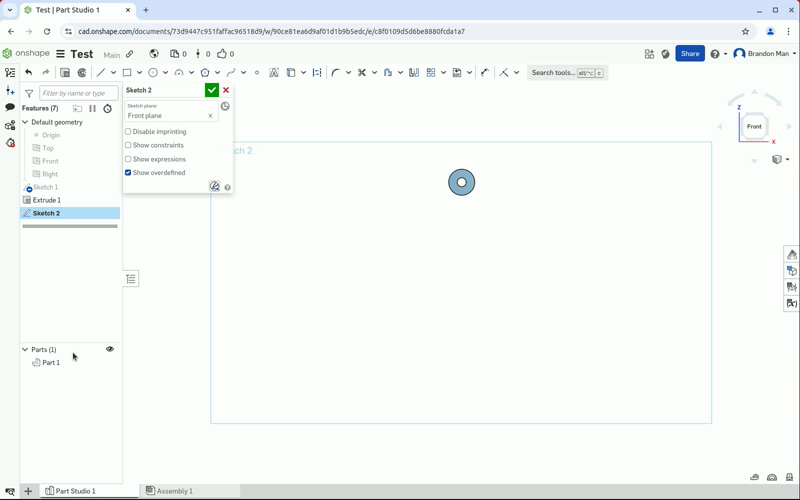
key(y)
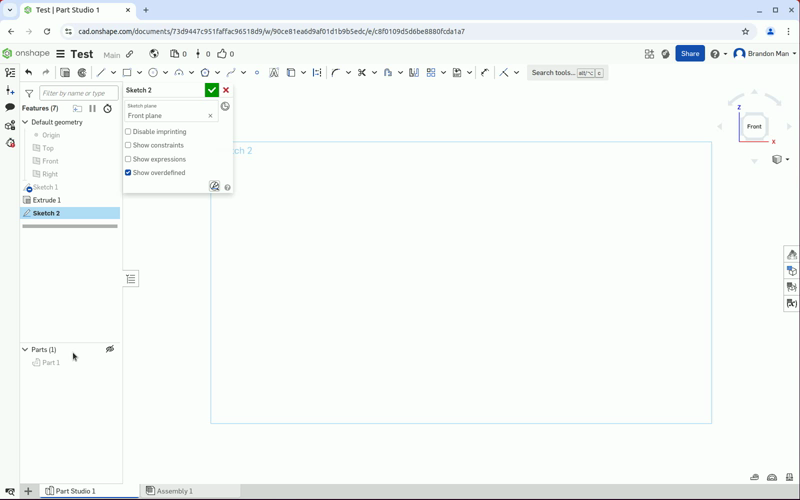
key(c)
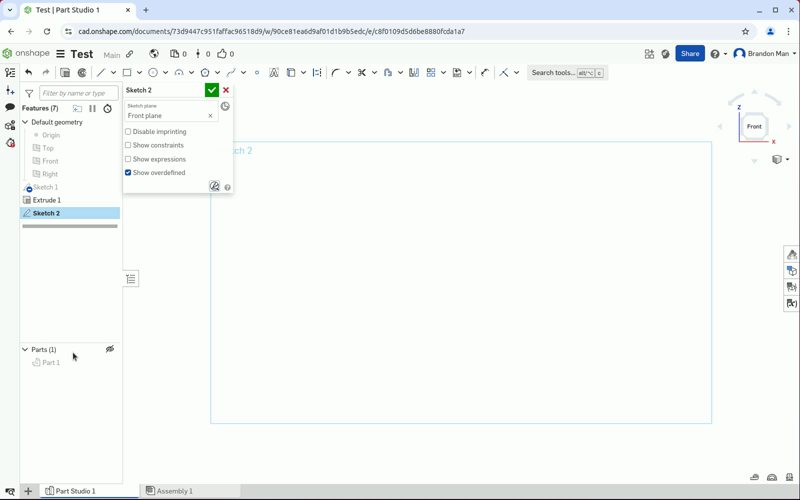
key_down(shift)
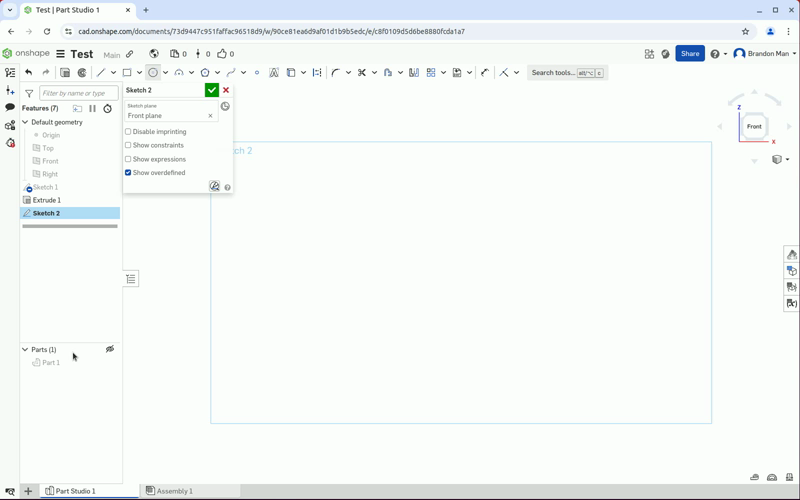
mouse_move(425, 264)
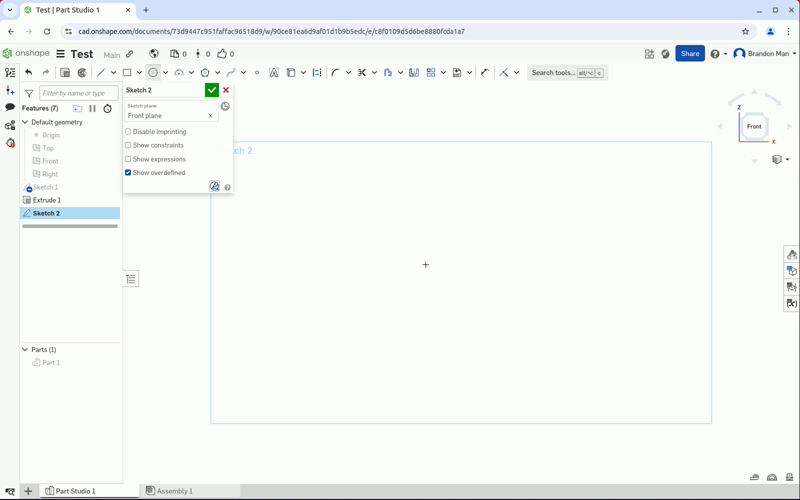
click(425, 264)
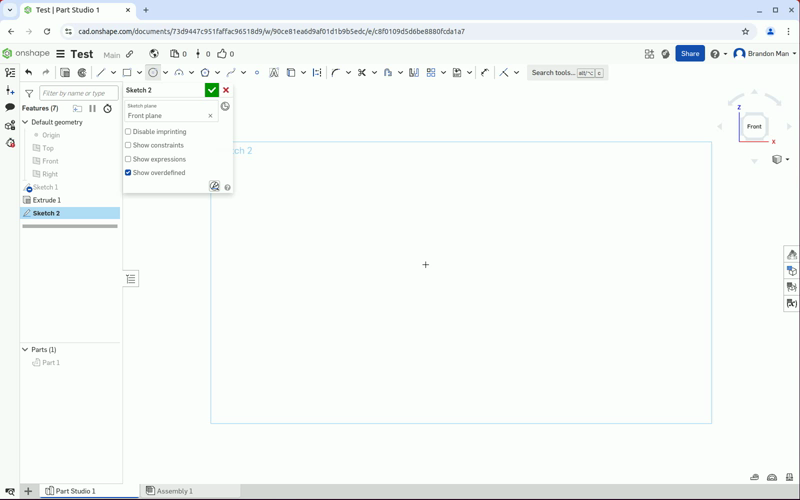
key_up(shift)
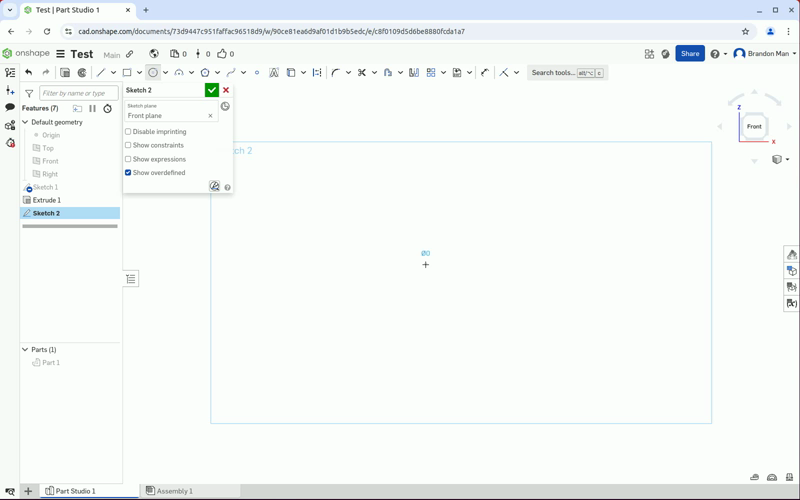
mouse_move(438, 264)
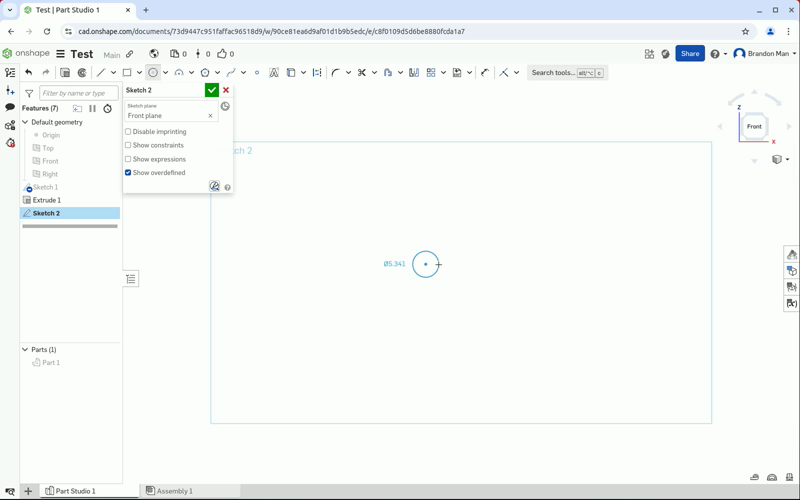
click(438, 264)
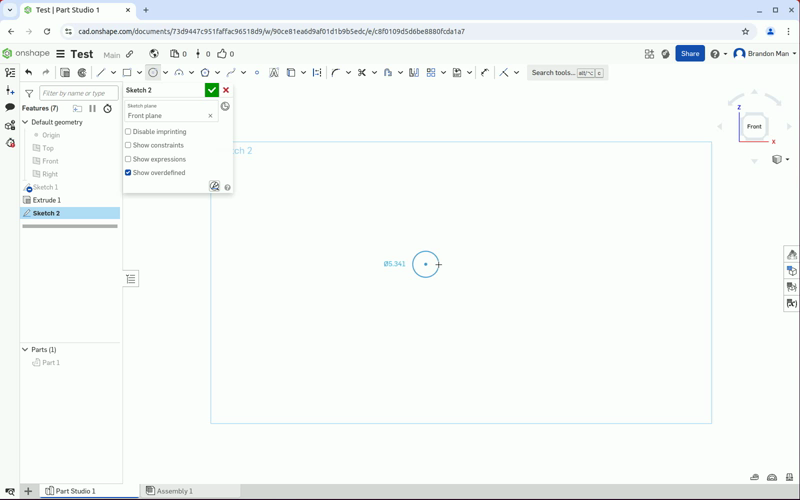
key(esc)
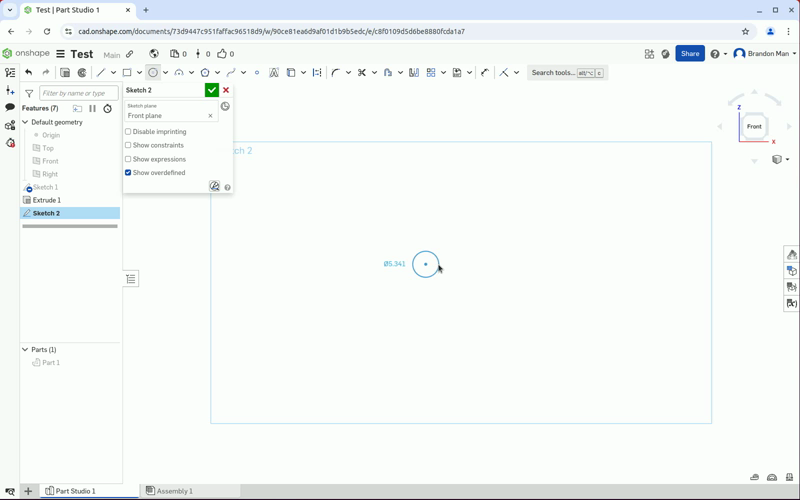
key(c)
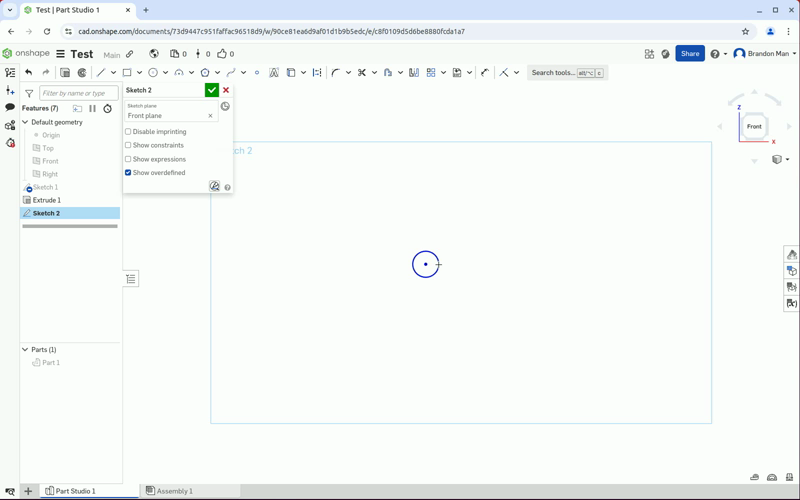
key_down(shift)
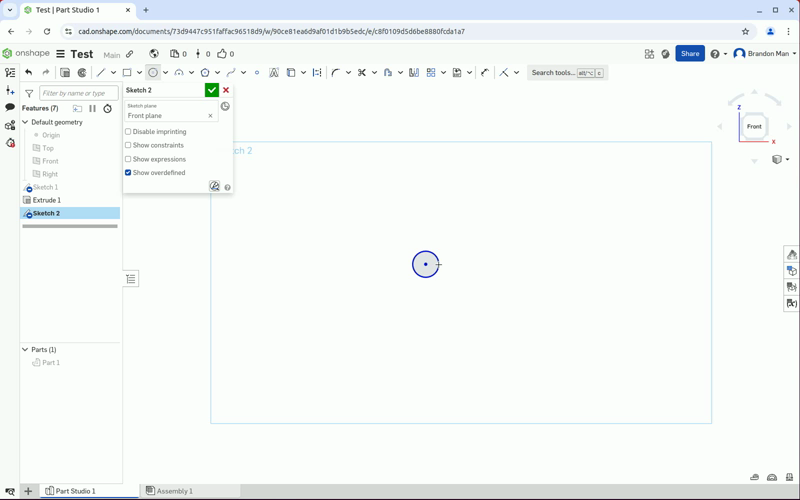
mouse_move(425, 264)
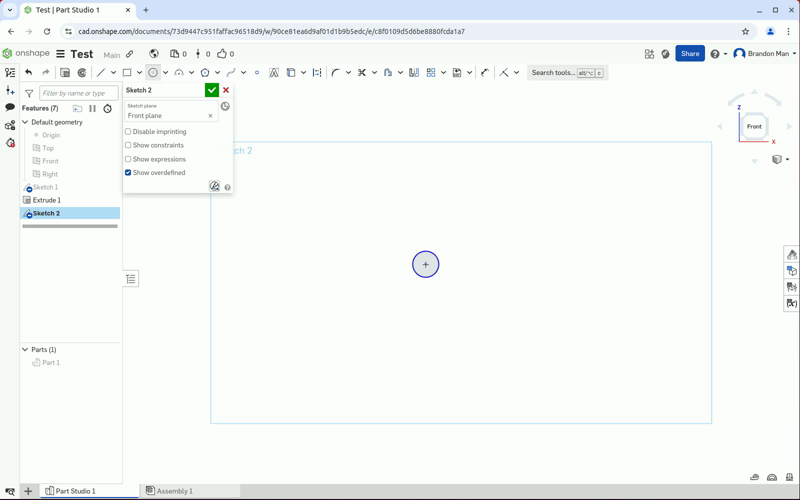
click(425, 264)
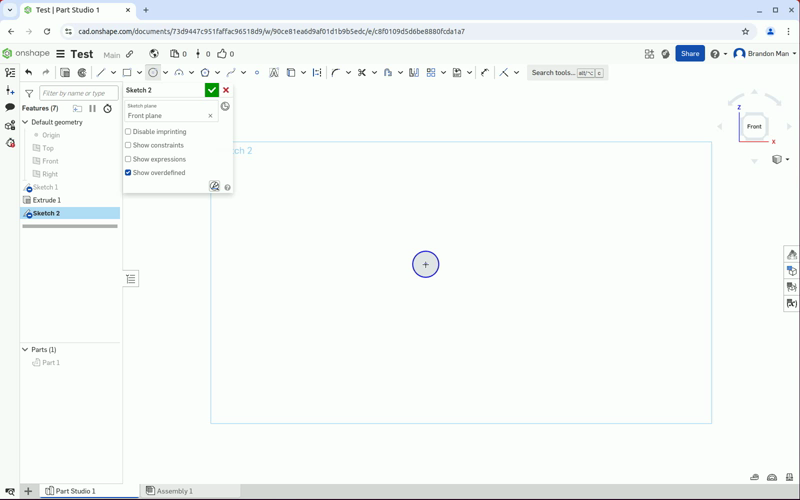
key_up(shift)
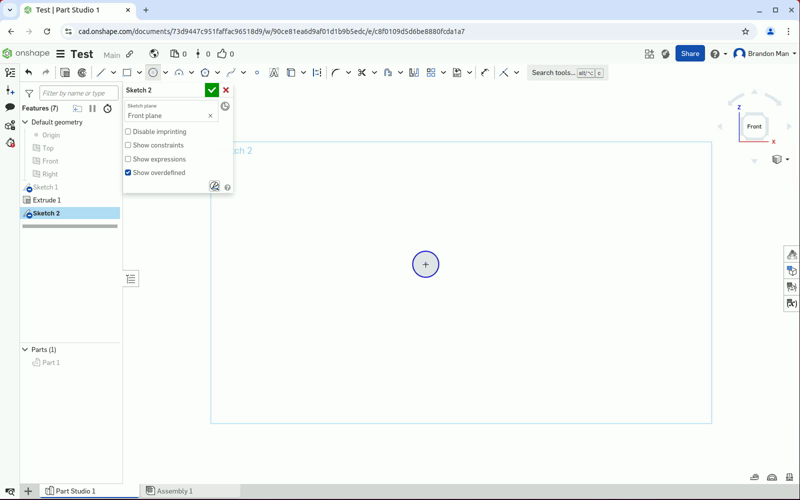
mouse_move(432, 264)
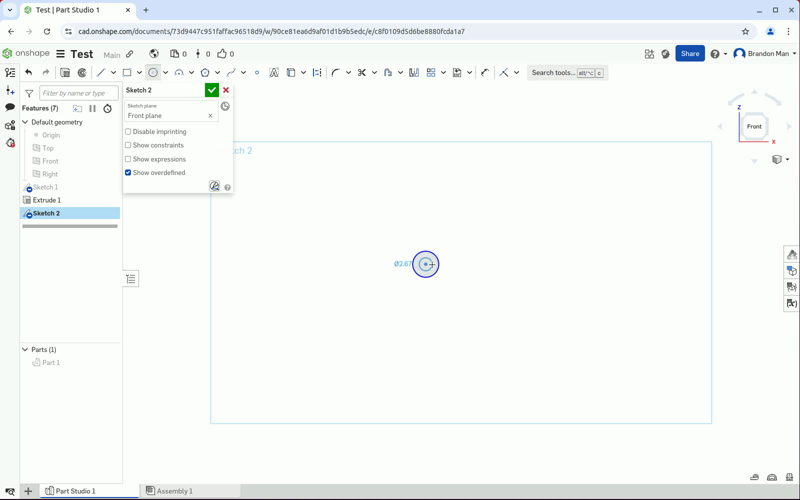
click(432, 264)
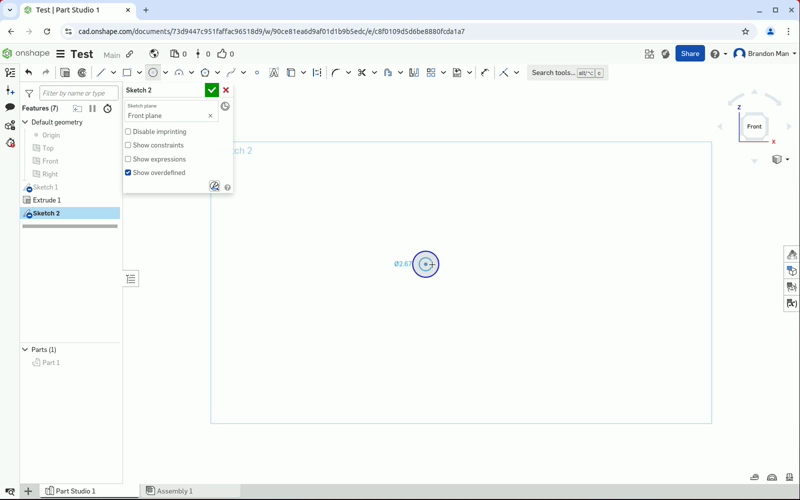
key(esc)
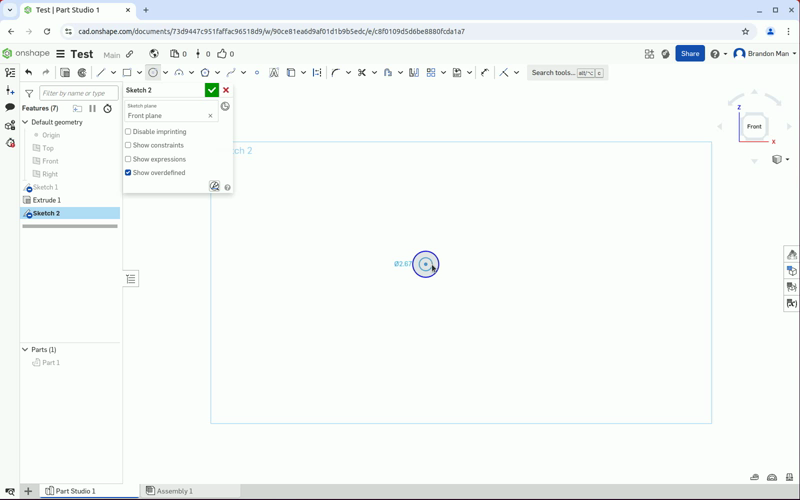
mouse_move(431, 270)
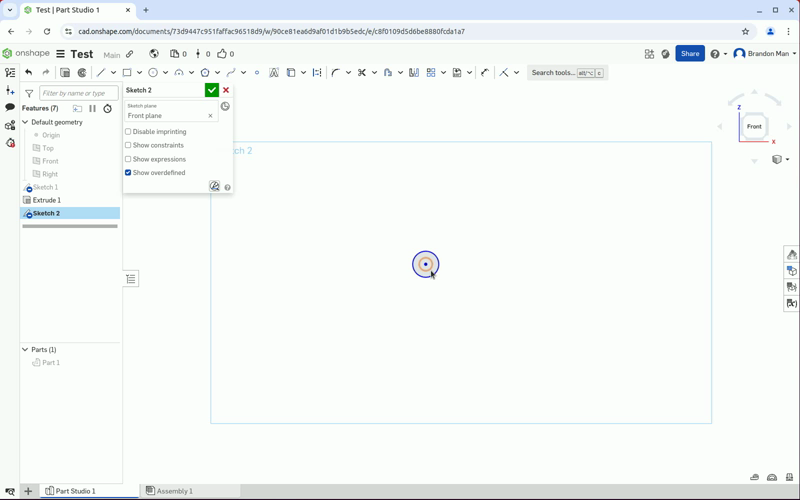
scroll(6)
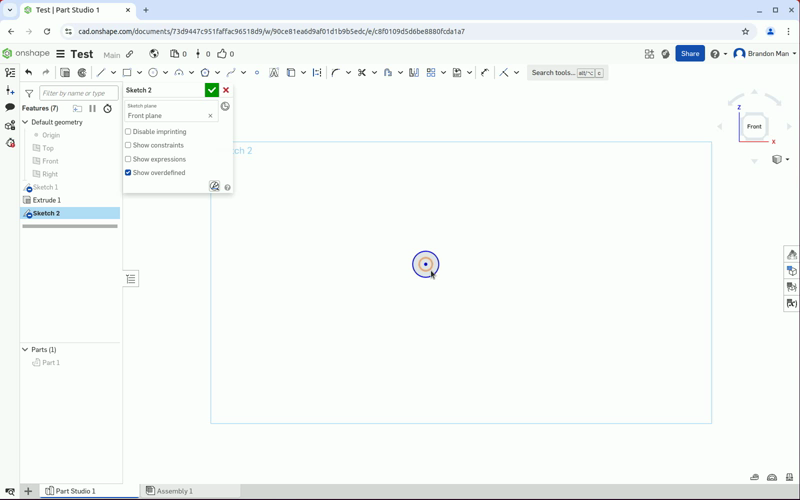
scroll(6)
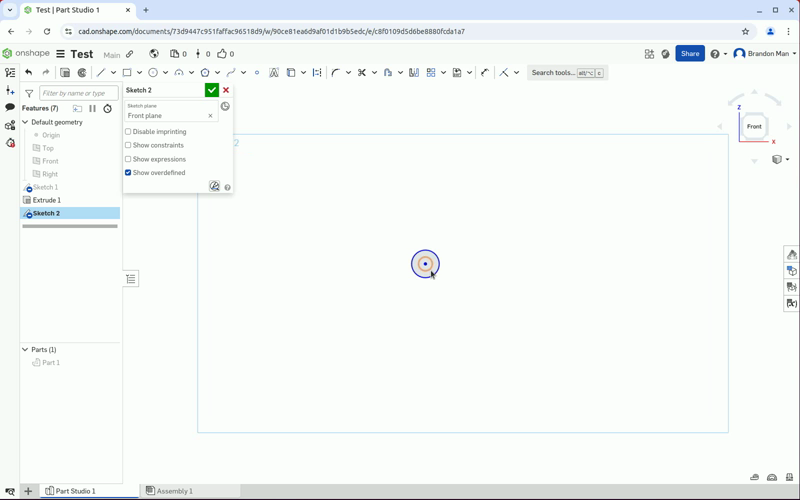
scroll(6)
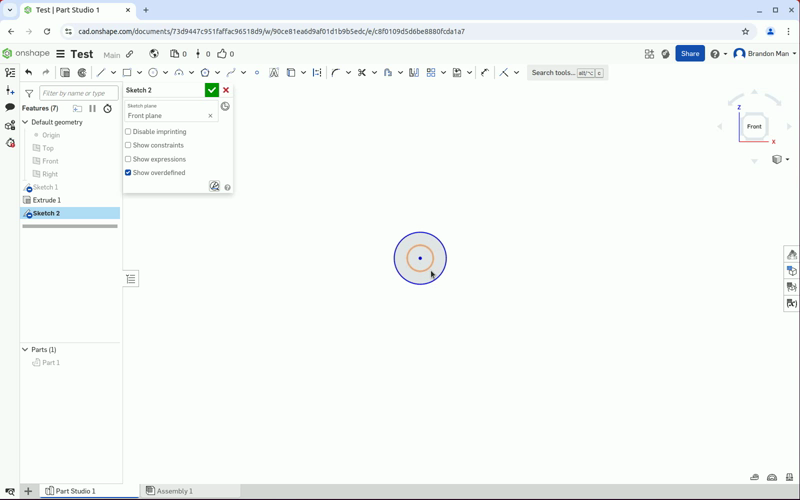
scroll(6)
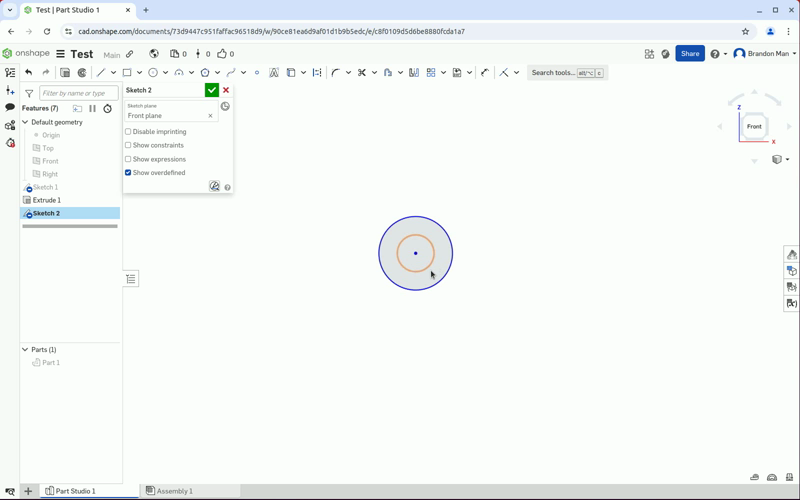
scroll(6)
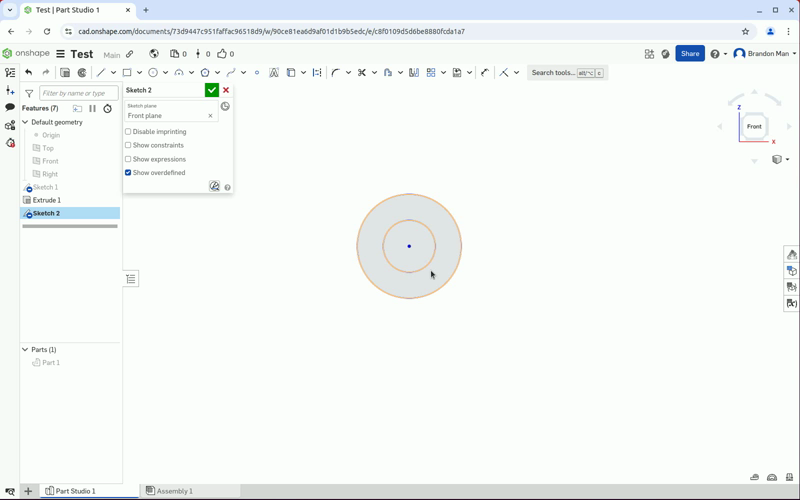
scroll(6)
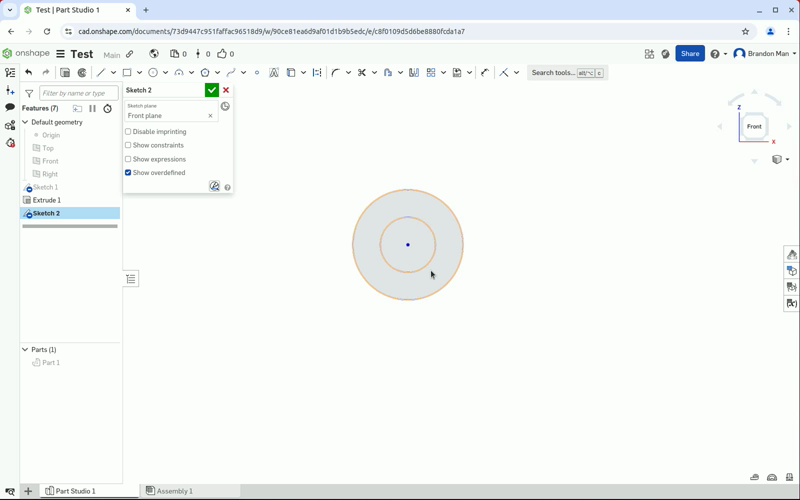
scroll(6)
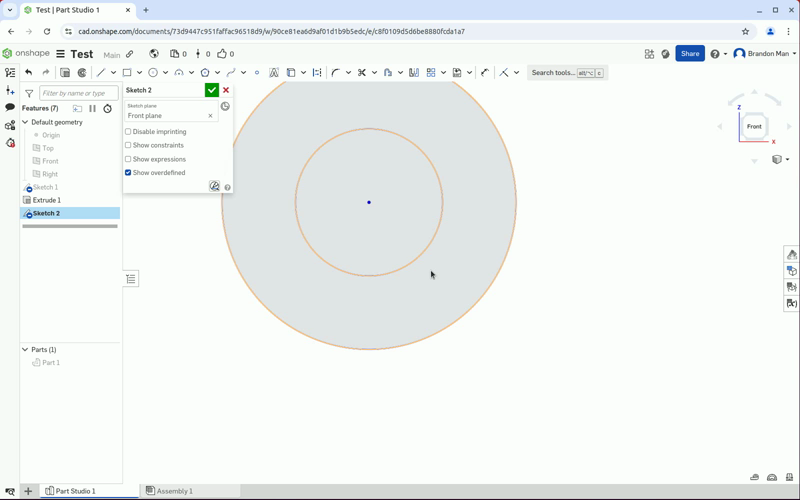
click(431, 270)
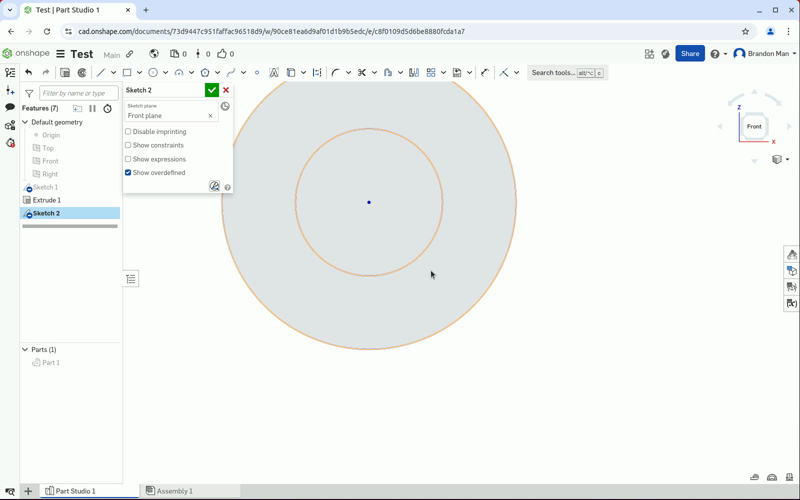
scroll(-6)
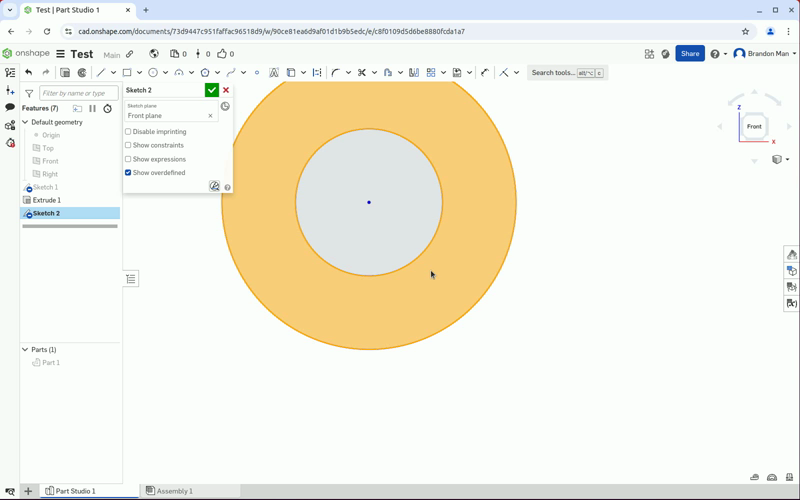
scroll(-6)
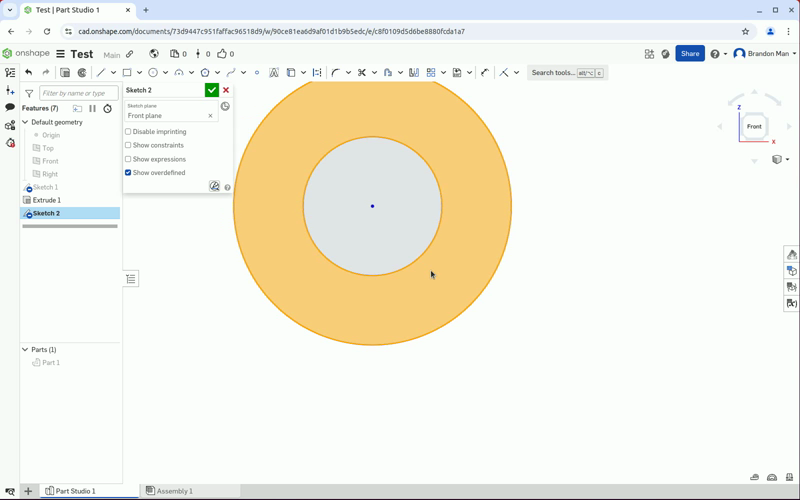
scroll(-6)
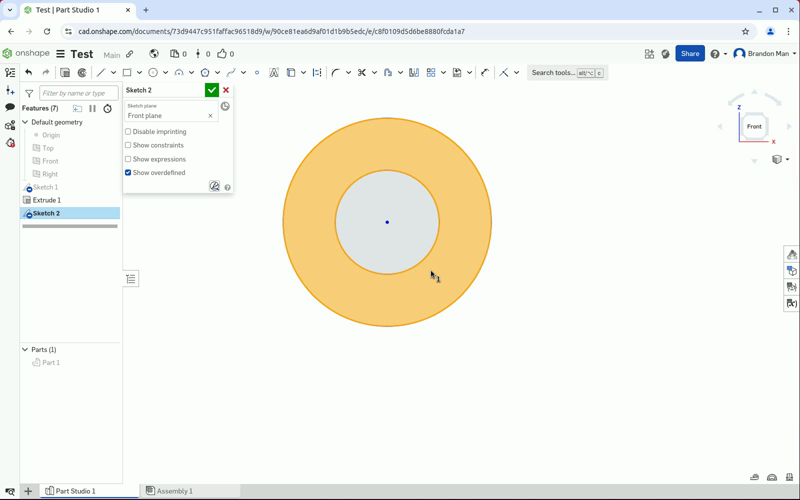
scroll(-6)
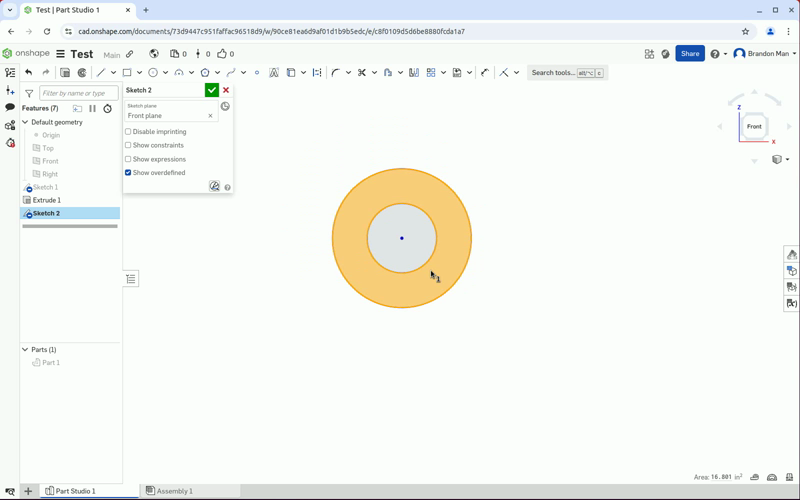
scroll(-6)
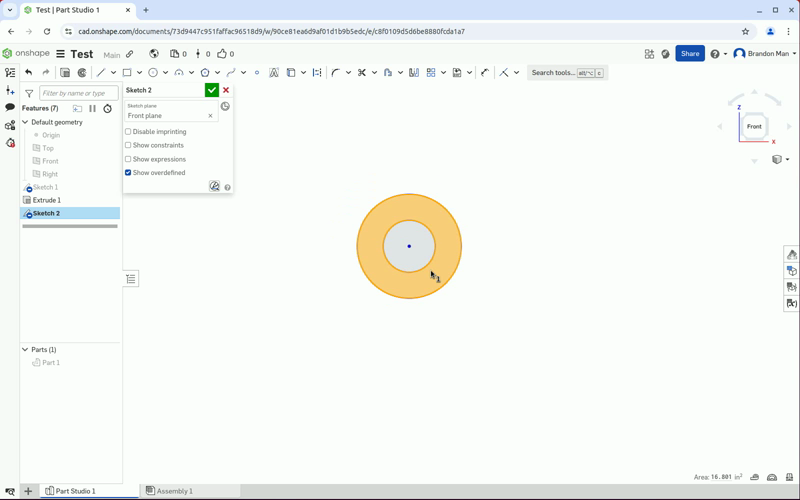
scroll(-6)
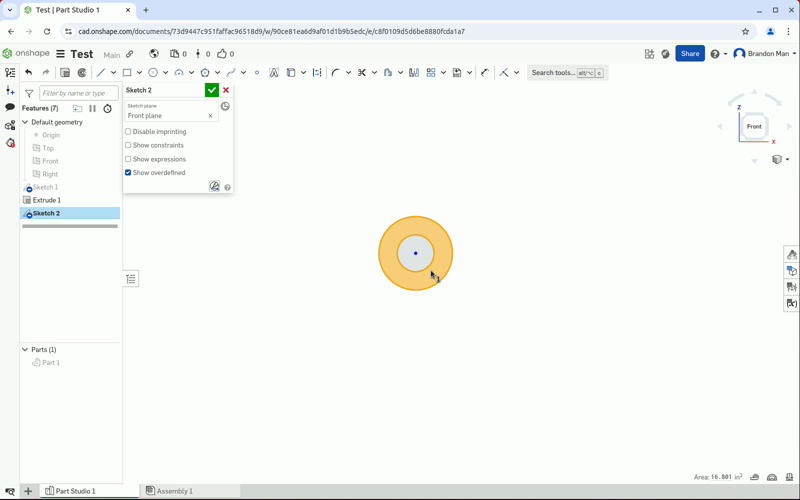
scroll(-6)
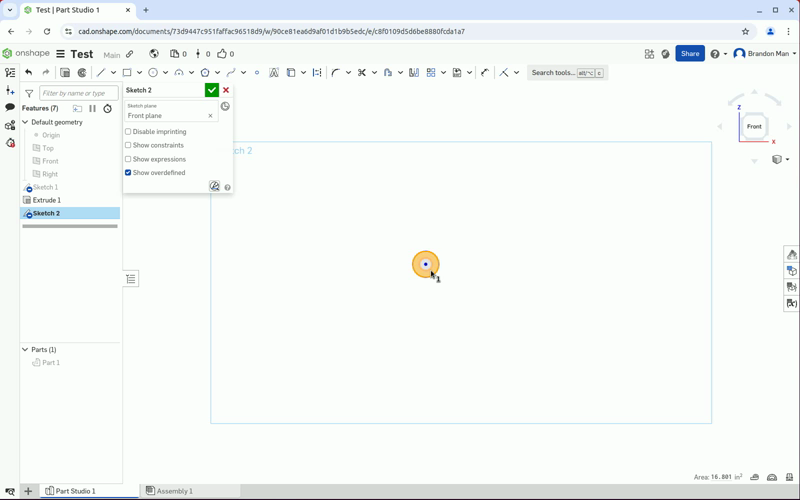
mouse_move(73, 352)
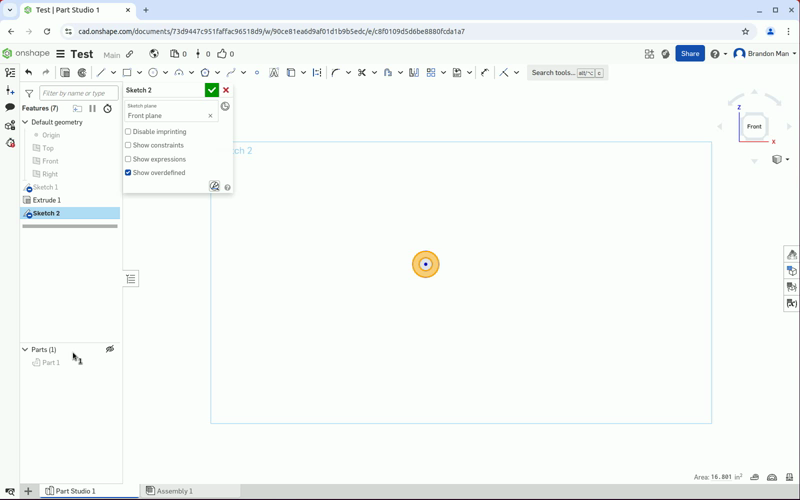
key(shift+y)
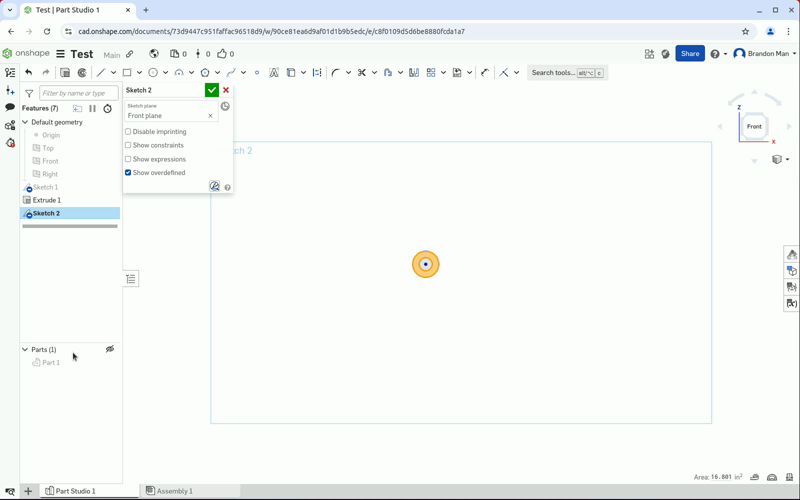
key(shift+e)
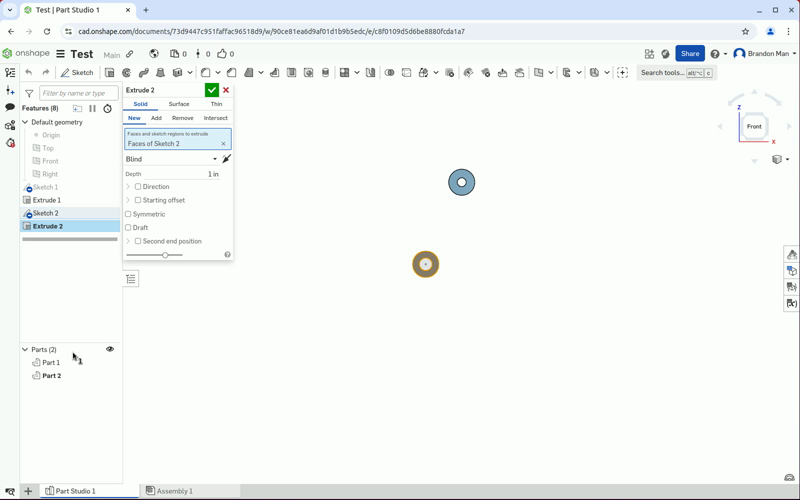
mouse_move(143, 106)
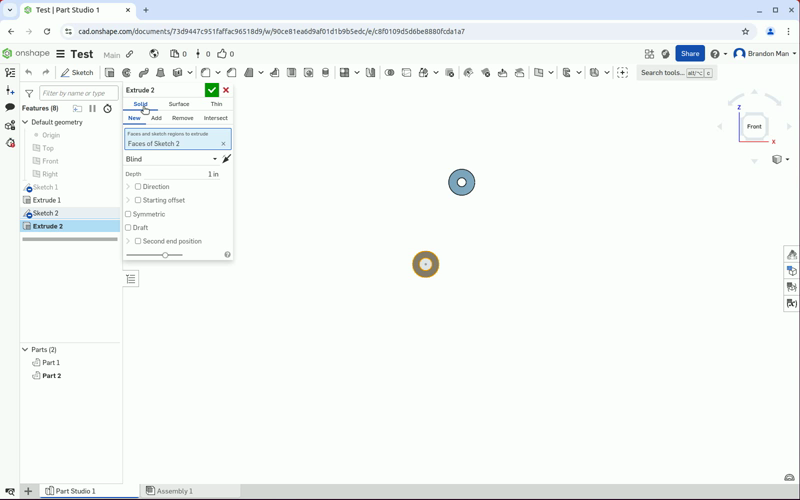
click(143, 106)
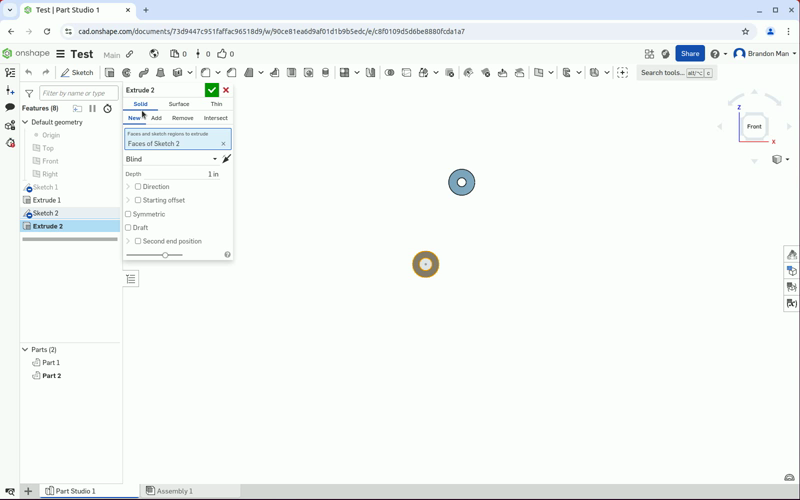
mouse_move(137, 120)
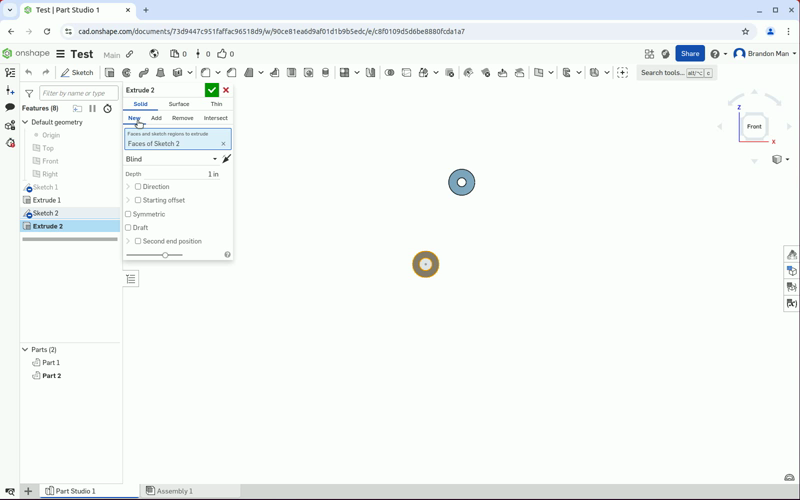
click(137, 120)
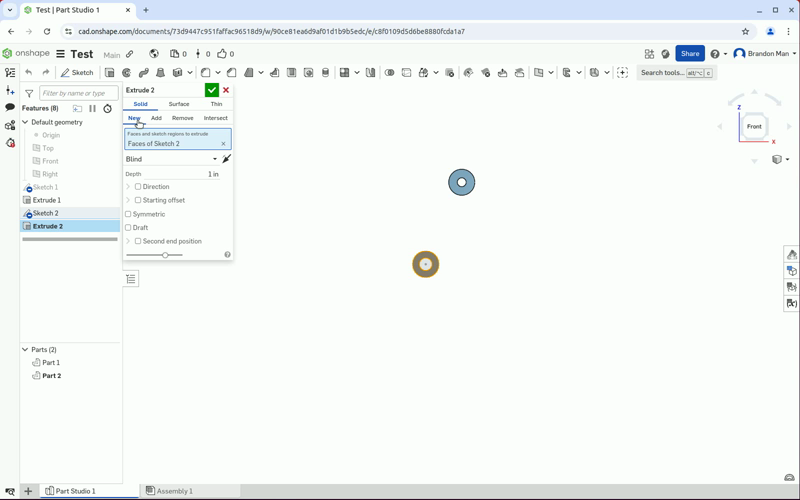
key(tab, 4)
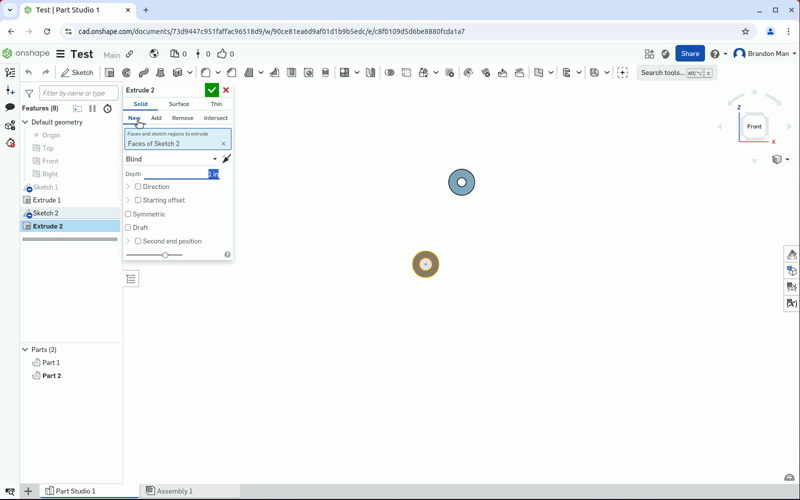
text(3.37)
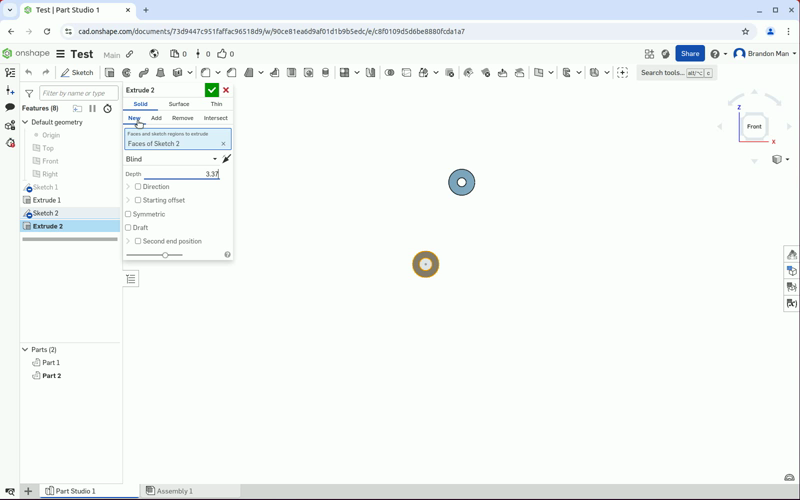
key(tab, 3)
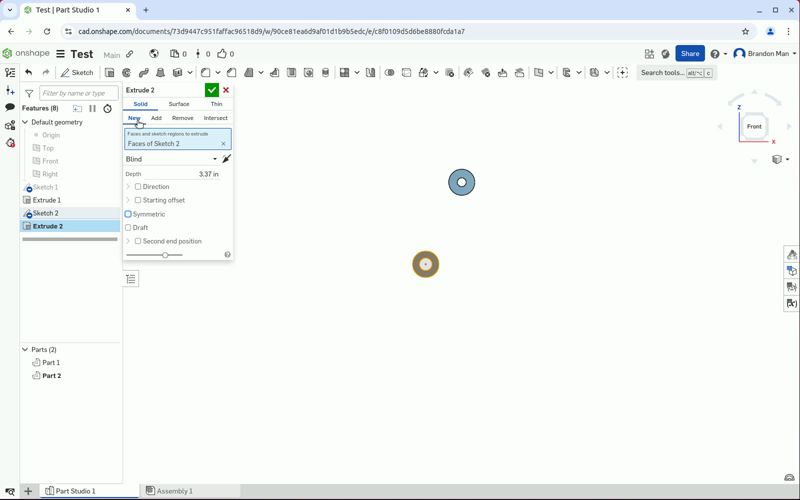
key(space)
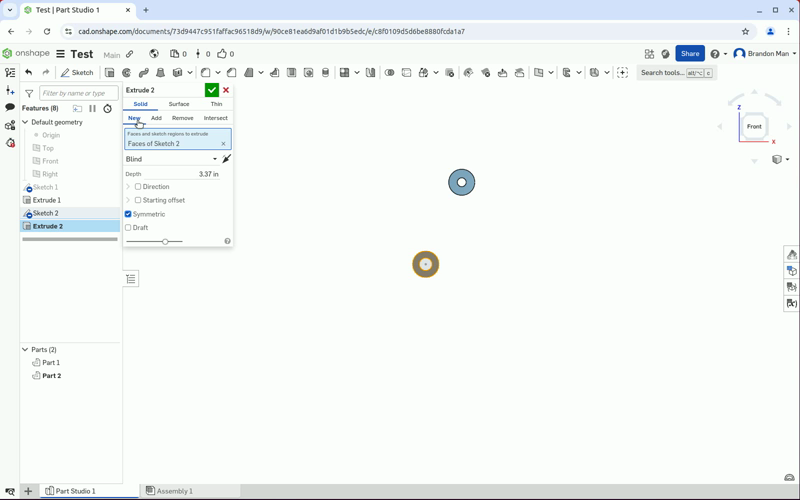
key(enter)
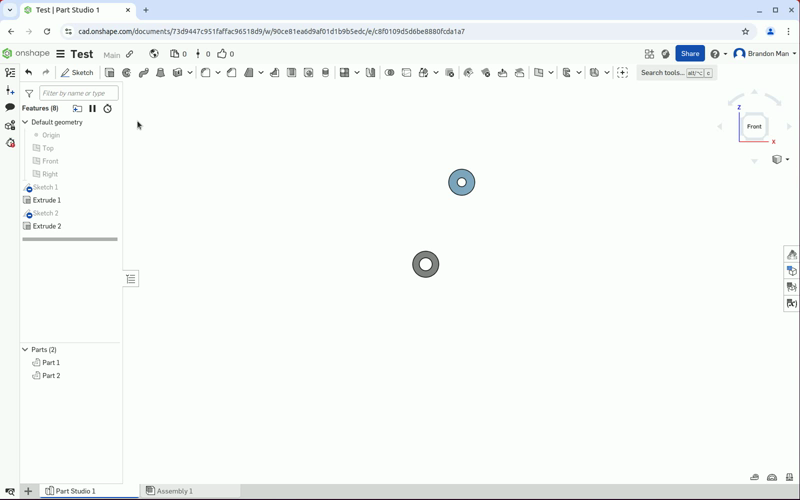
key(shift+h)
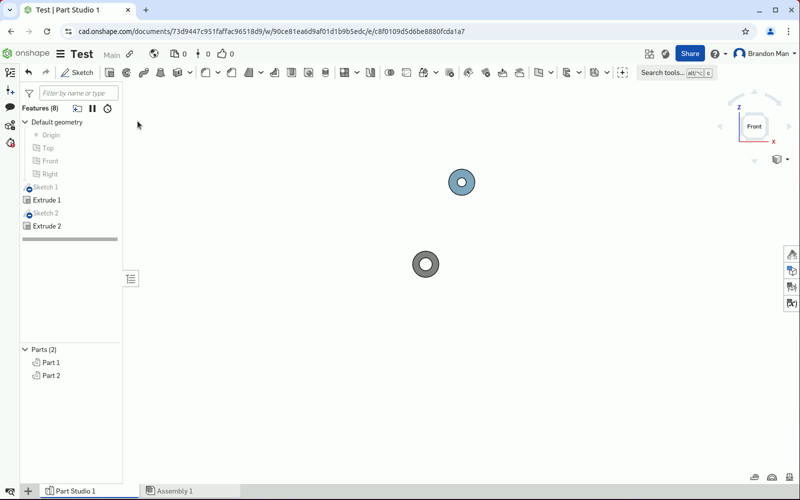
key(shift+h)
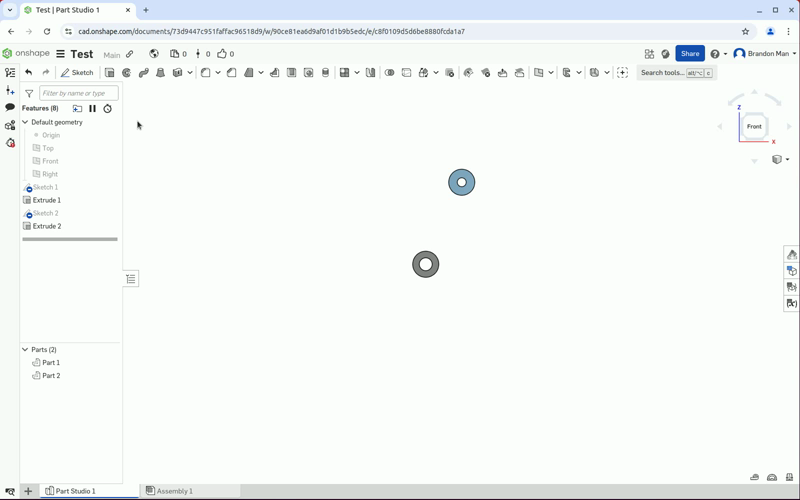
mouse_move(73, 189)
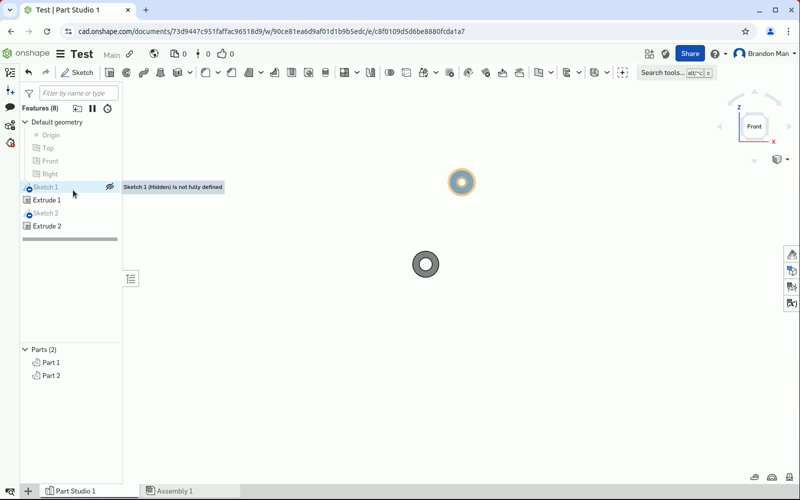
click(73, 189)
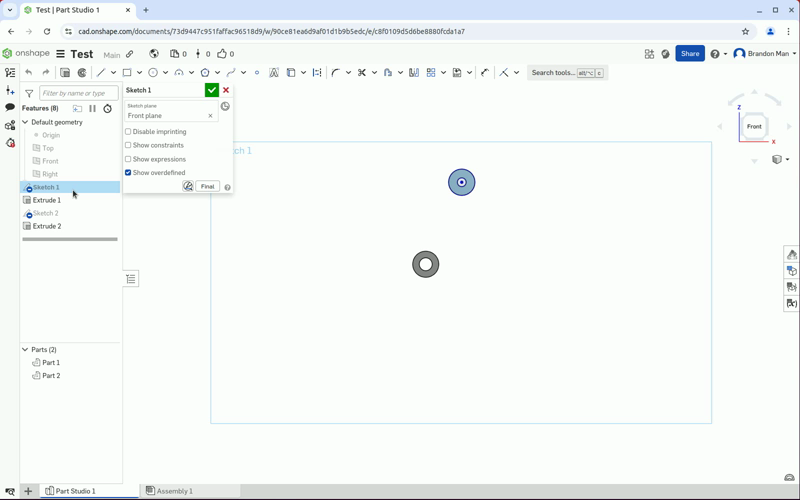
mouse_move(229, 92)
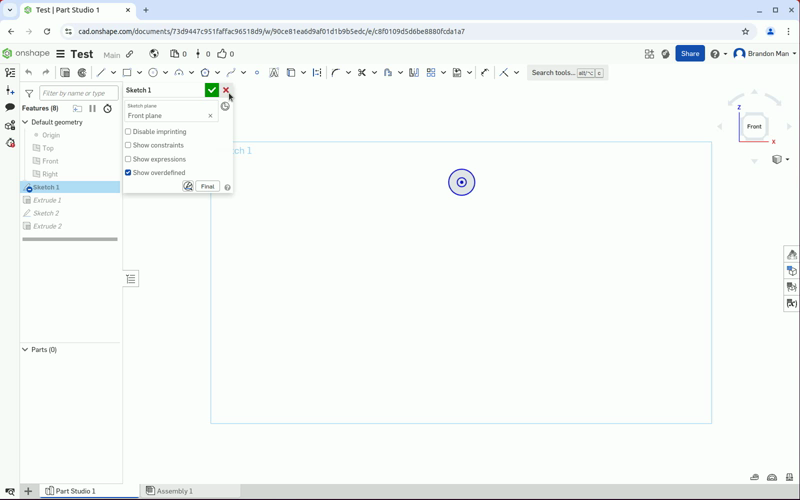
click(229, 92)
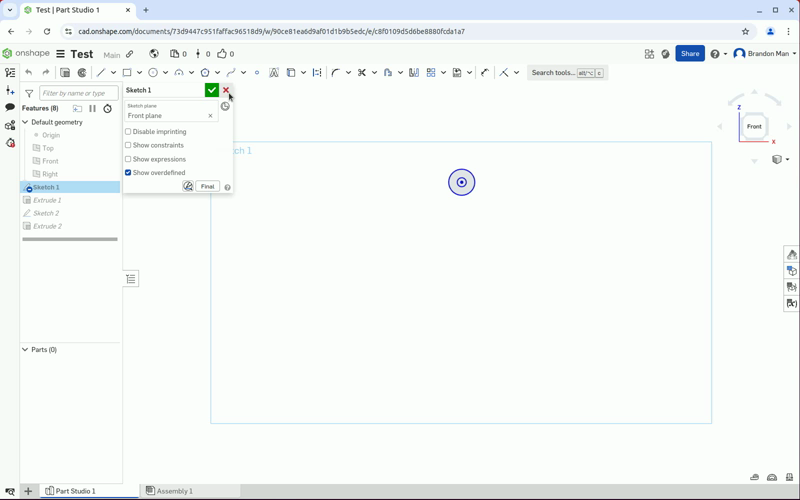
key(shift+s)
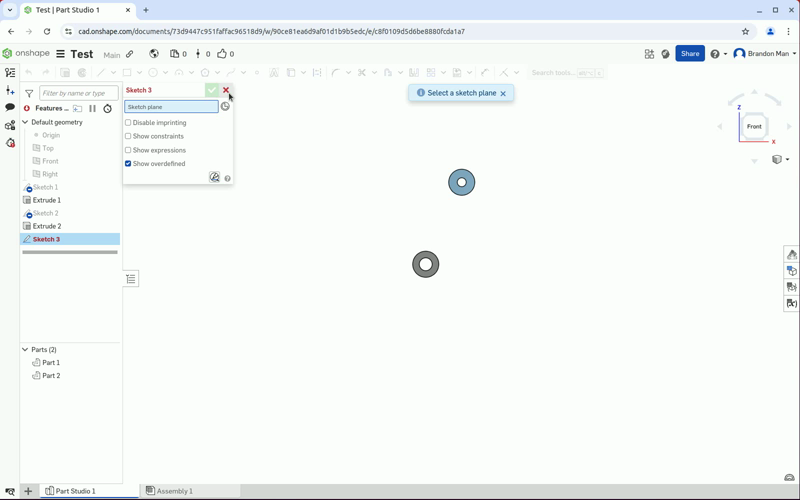
mouse_move(73, 163)
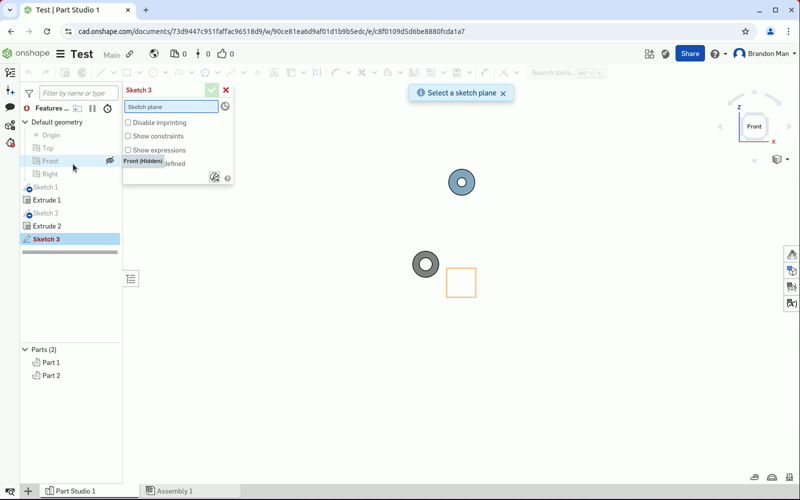
click(73, 163)
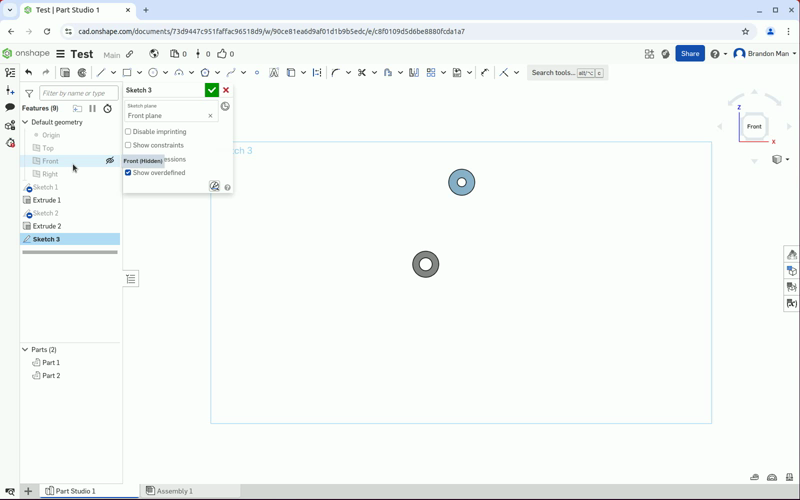
mouse_move(73, 352)
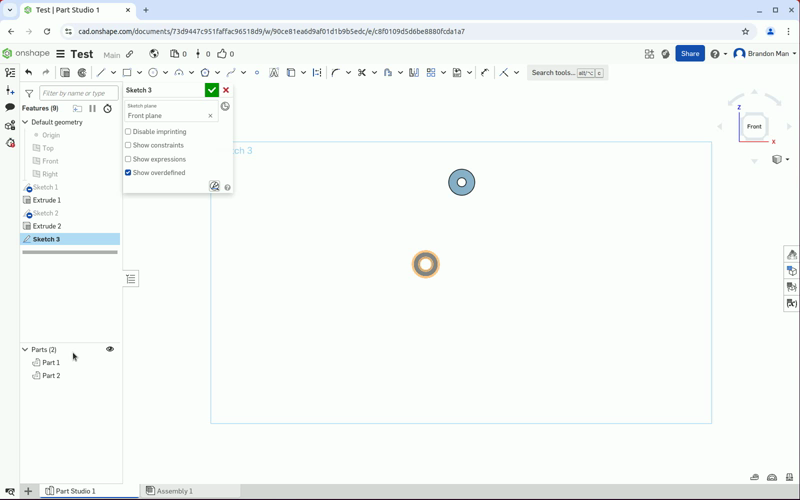
key(y)
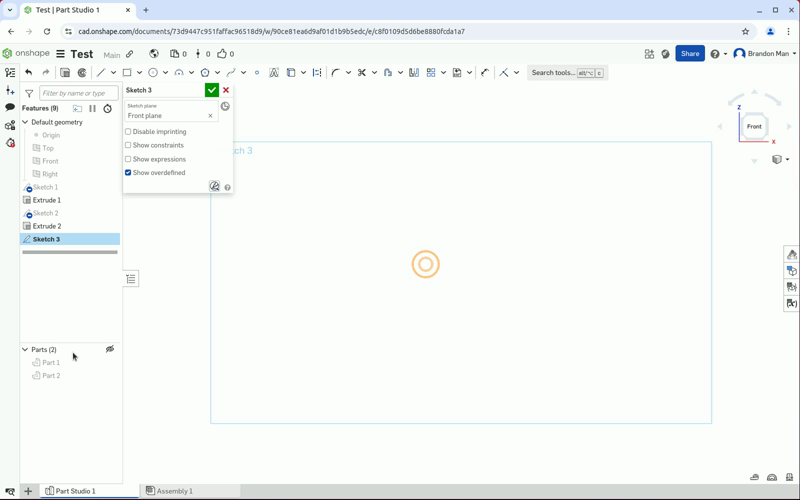
key(a)
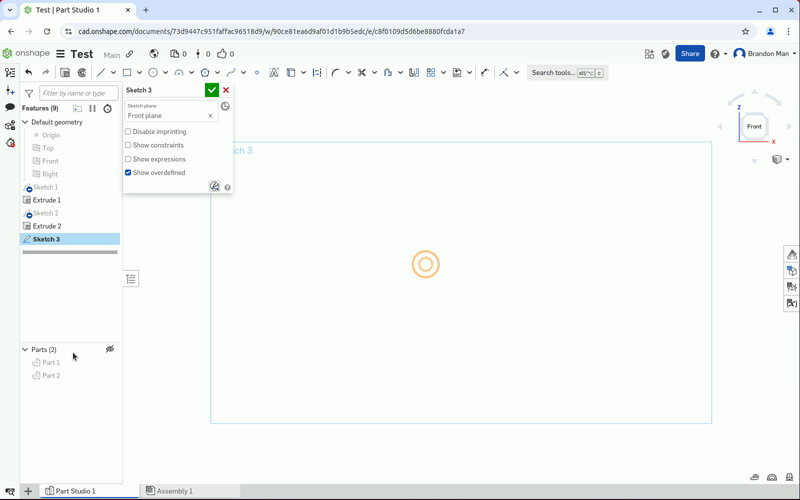
key_down(shift)
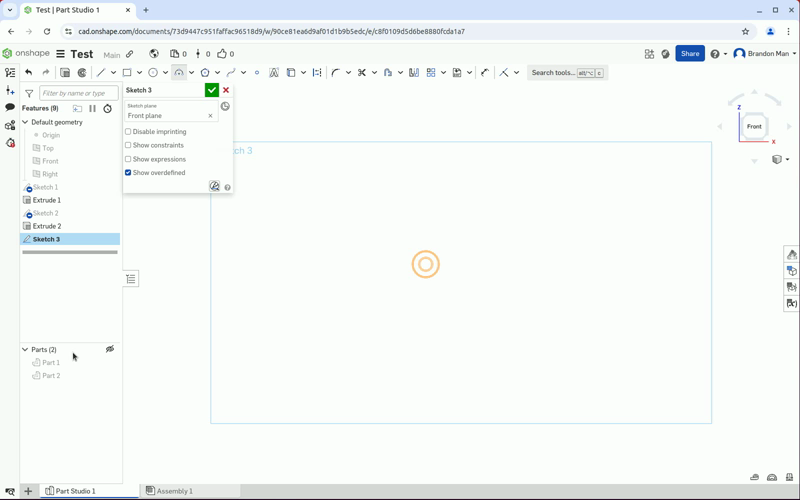
mouse_move(420, 252)
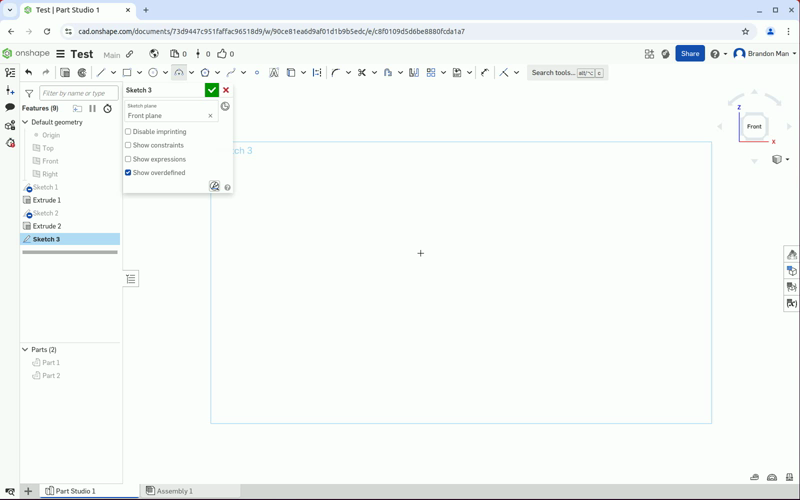
click(420, 252)
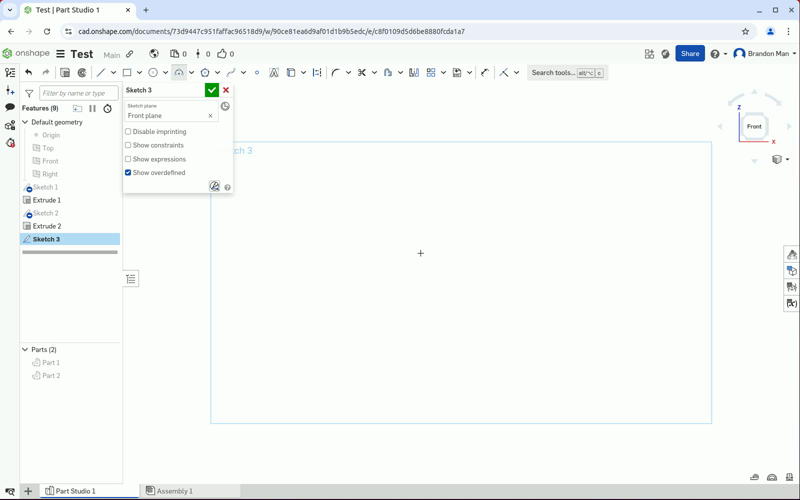
key_up(shift)
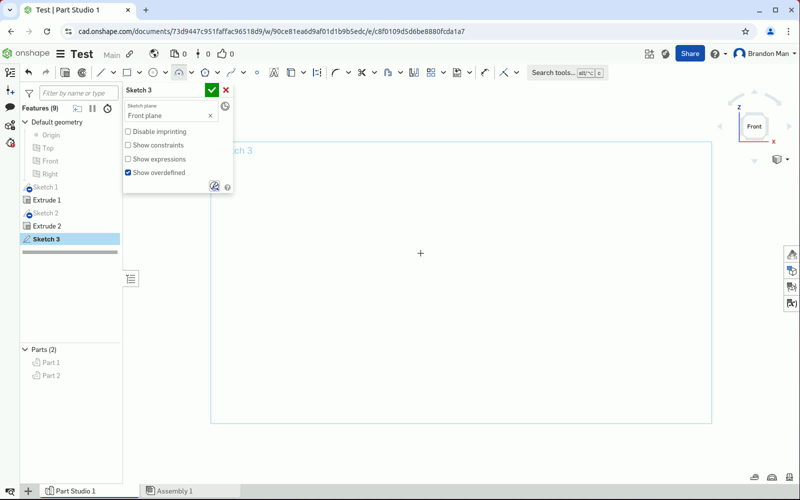
key_down(shift)
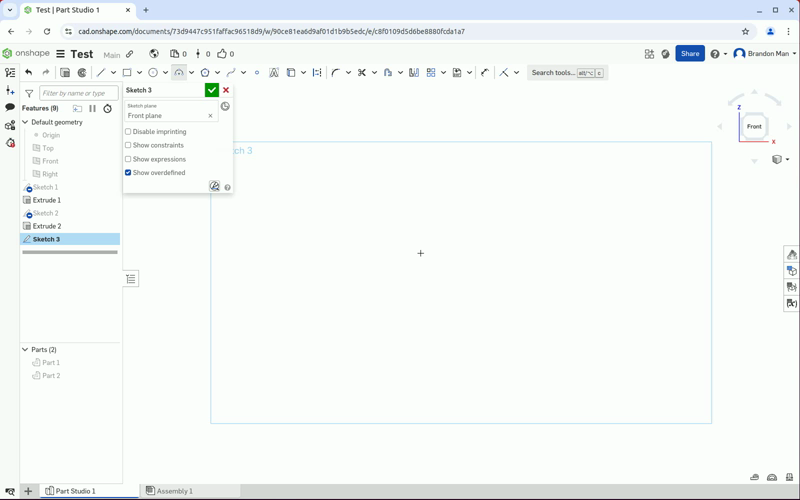
mouse_move(436, 258)
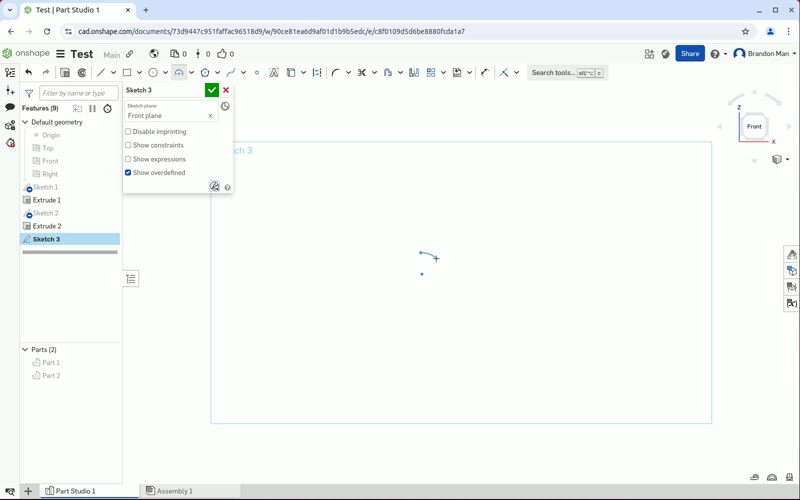
click(436, 258)
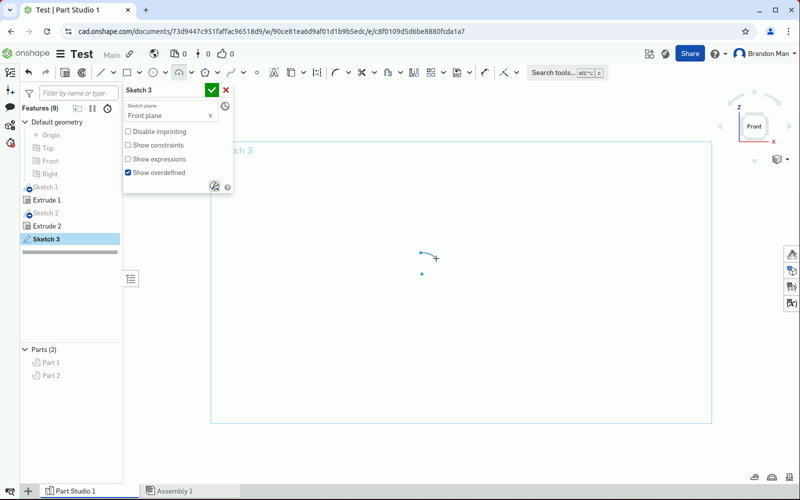
mouse_move(429, 251)
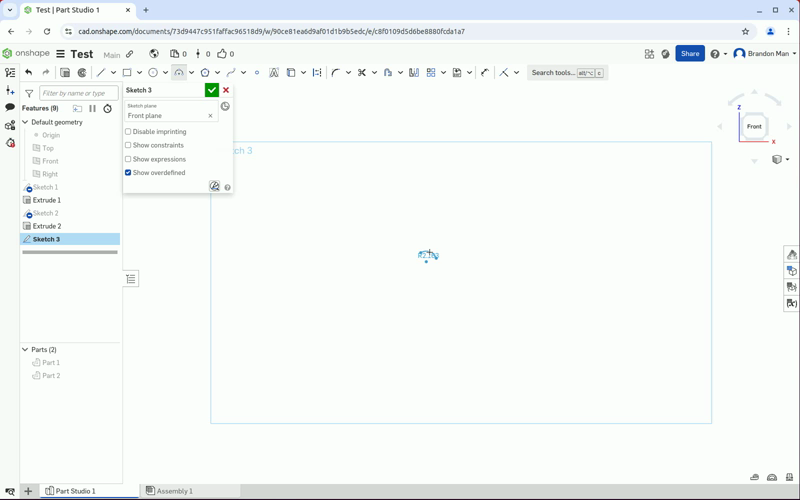
click(429, 251)
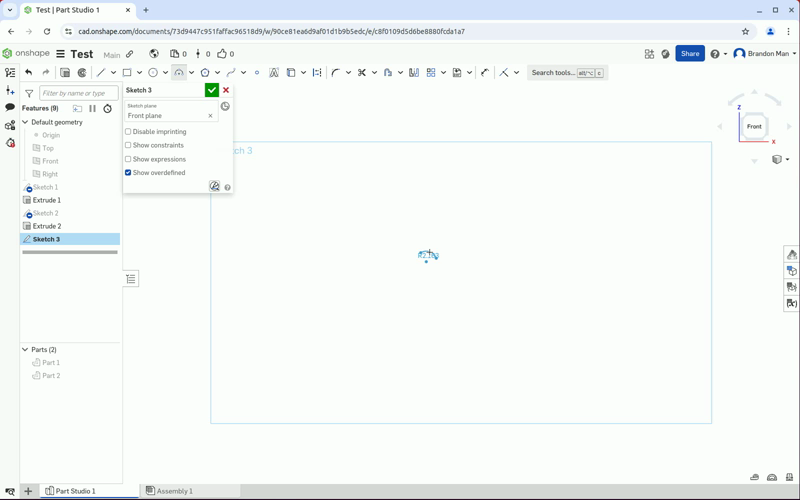
key_up(shift)
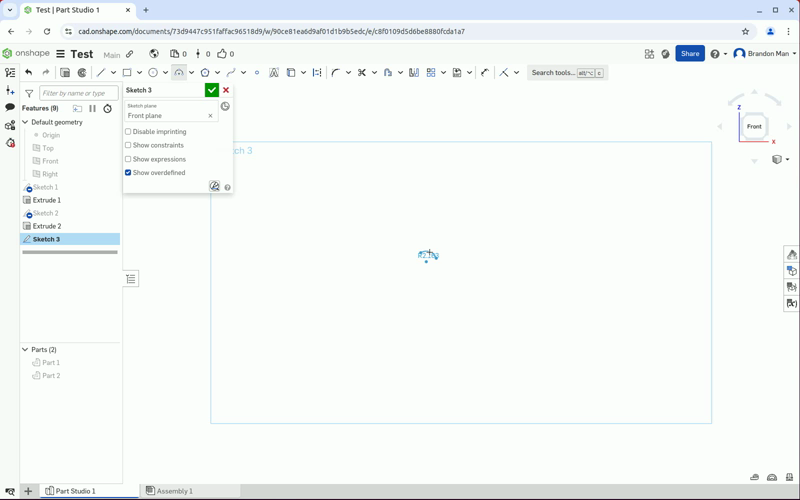
key(esc)
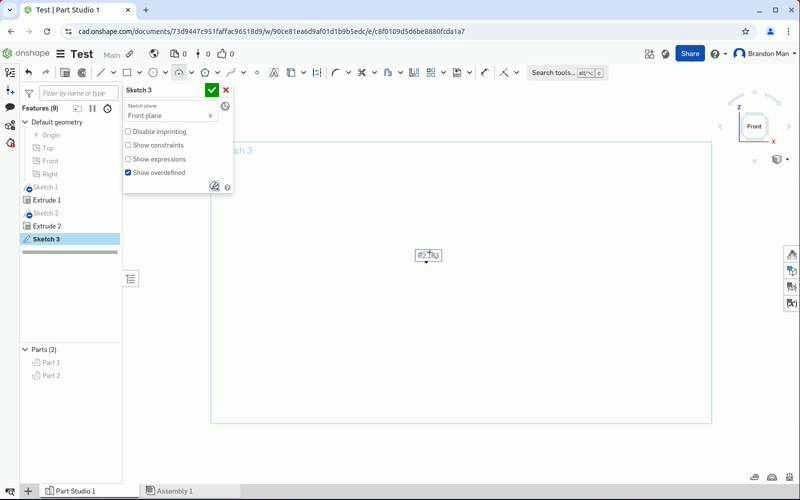
key(l)
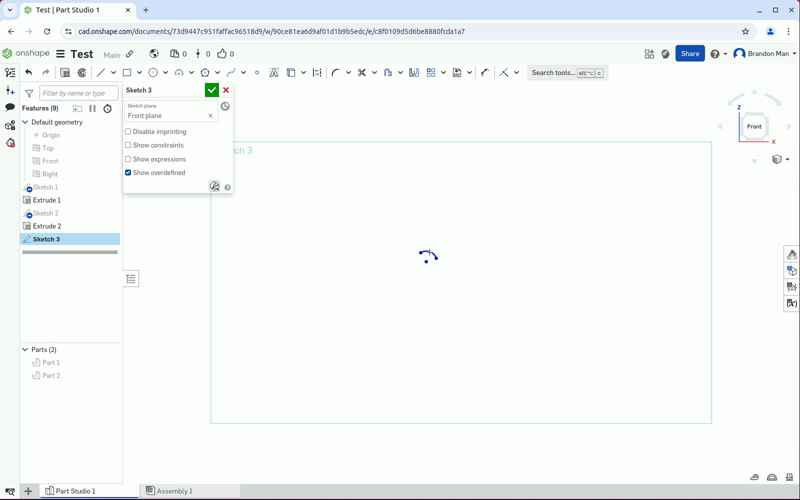
mouse_move(436, 258)
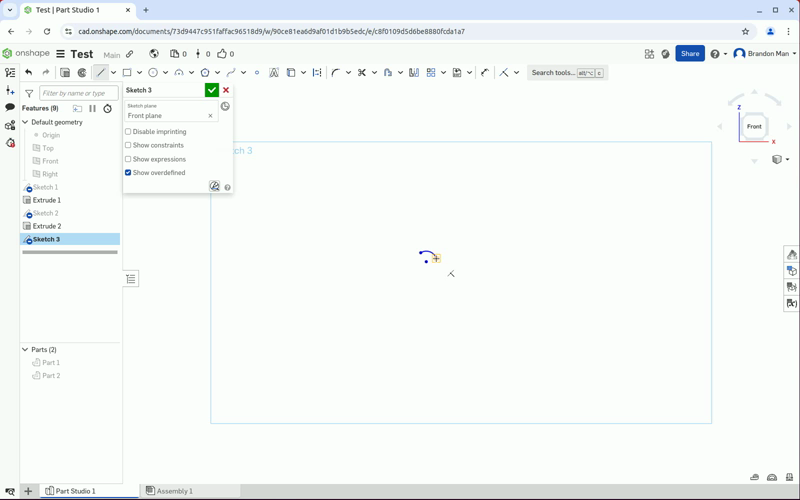
click(436, 258)
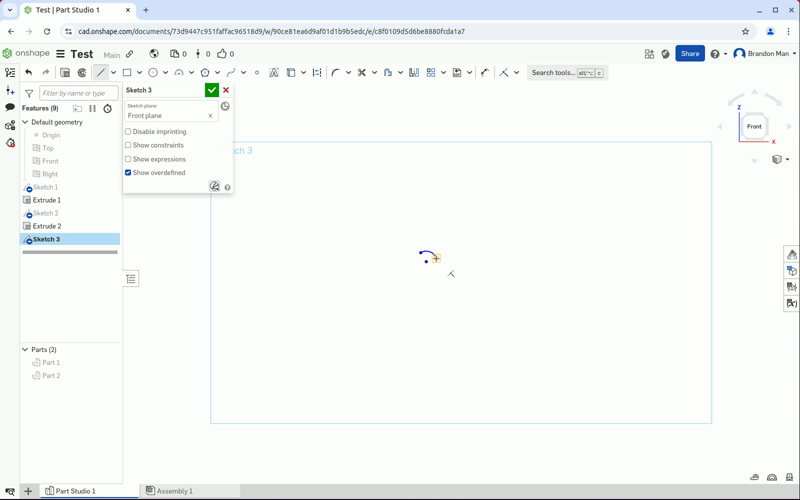
key_down(shift)
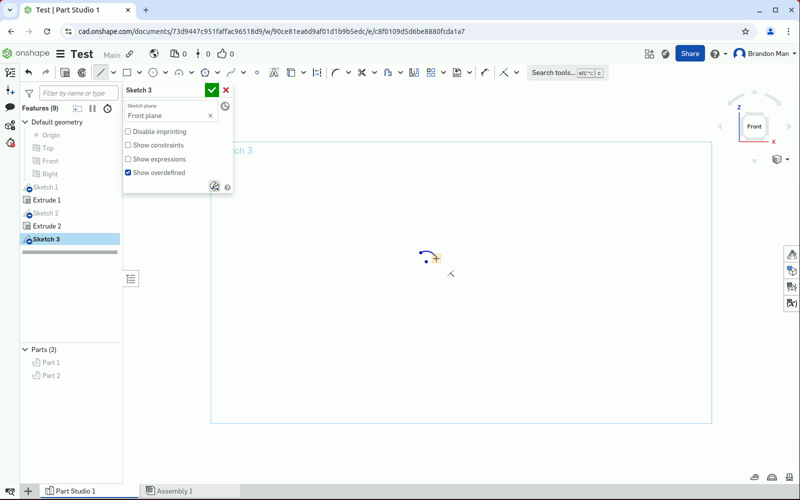
mouse_move(461, 193)
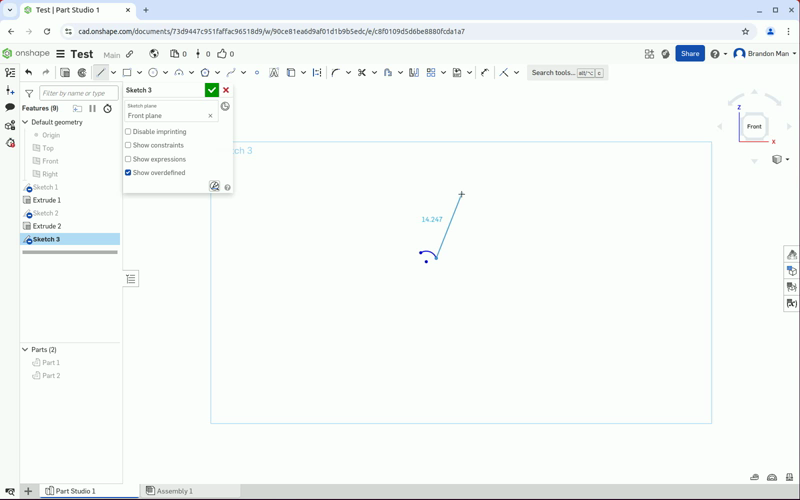
click(461, 193)
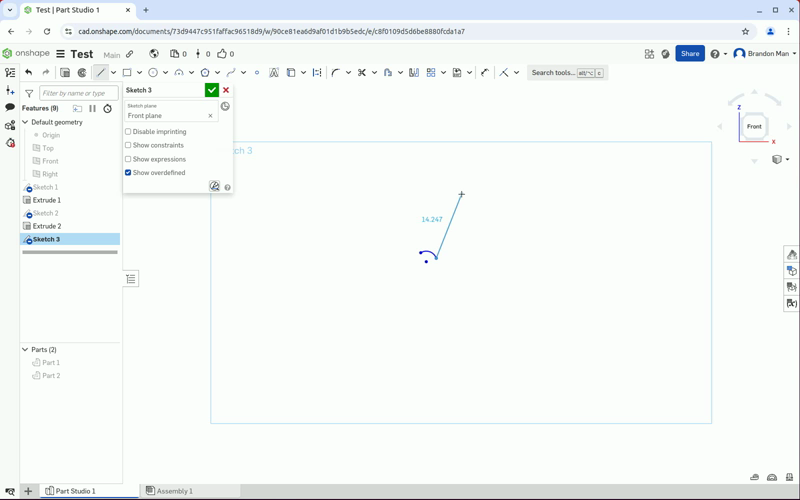
key_up(shift)
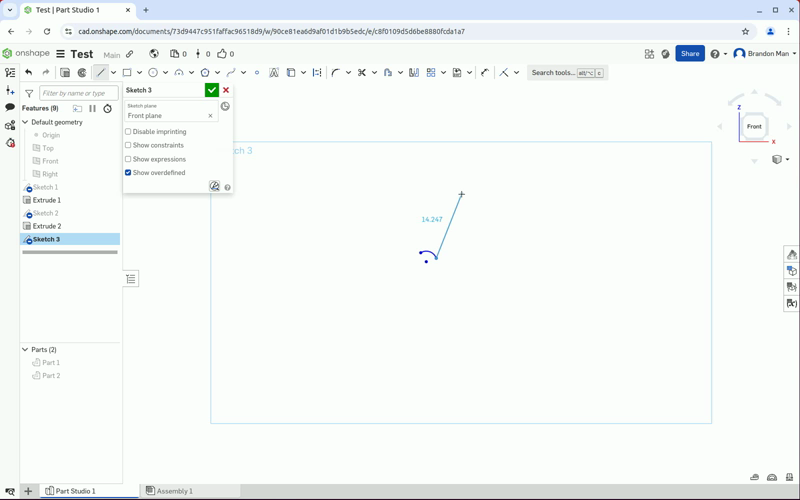
key(esc)
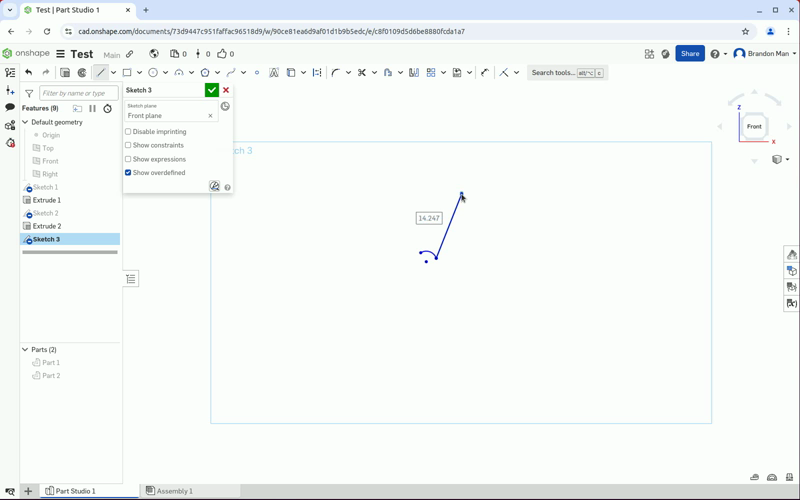
key(a)
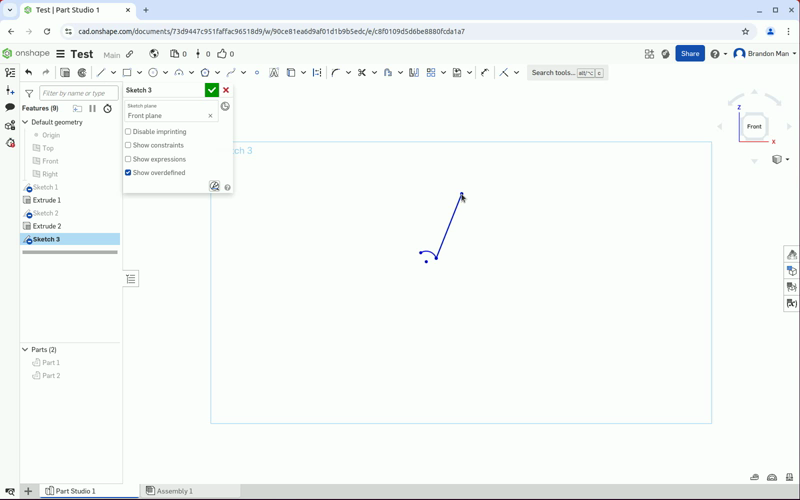
mouse_move(461, 193)
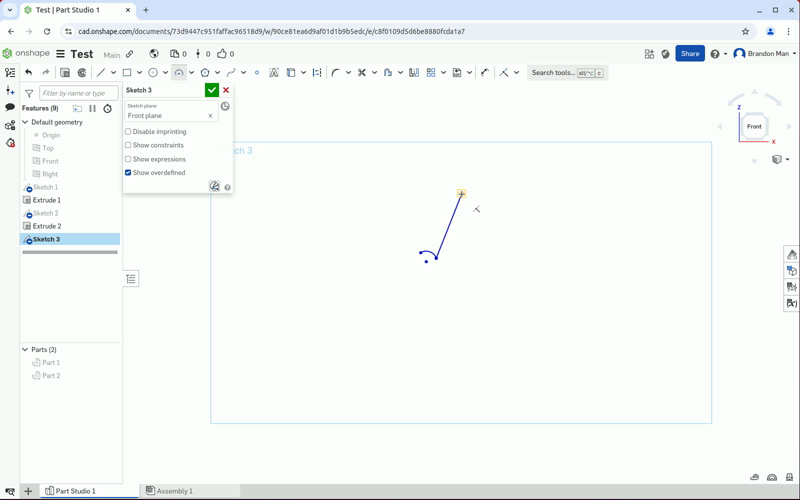
click(461, 193)
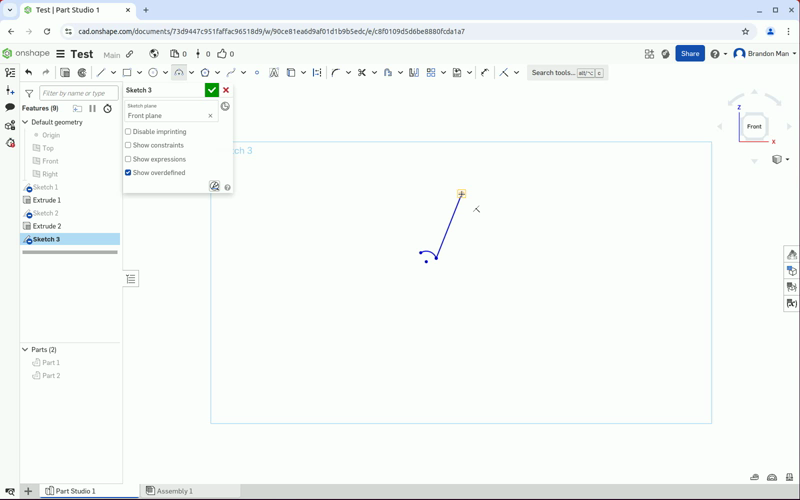
key_down(shift)
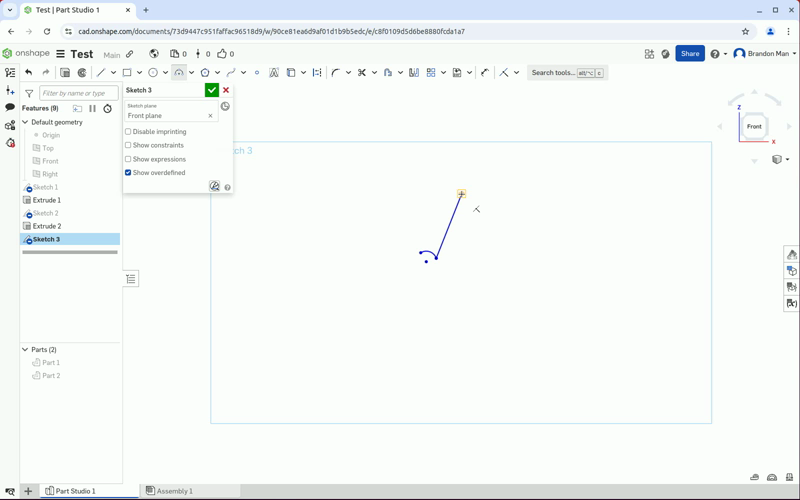
mouse_move(453, 191)
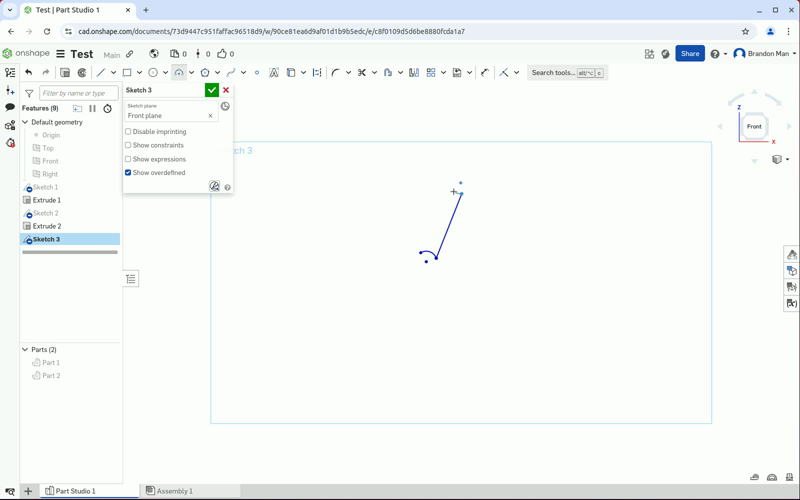
click(453, 191)
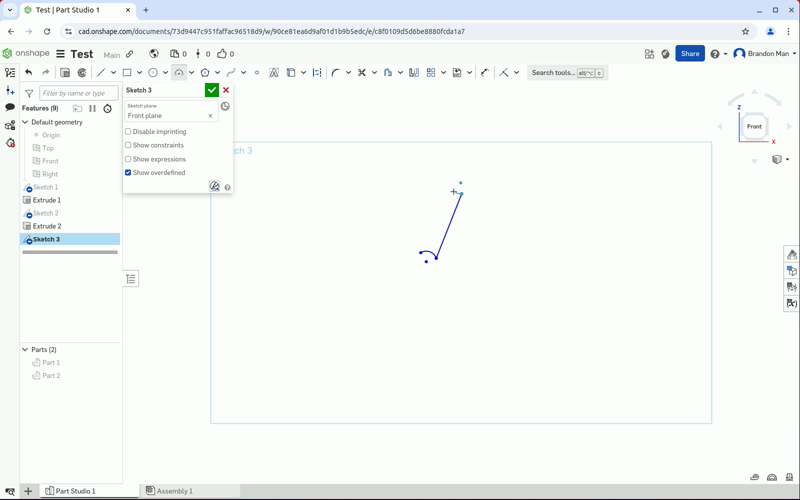
mouse_move(457, 192)
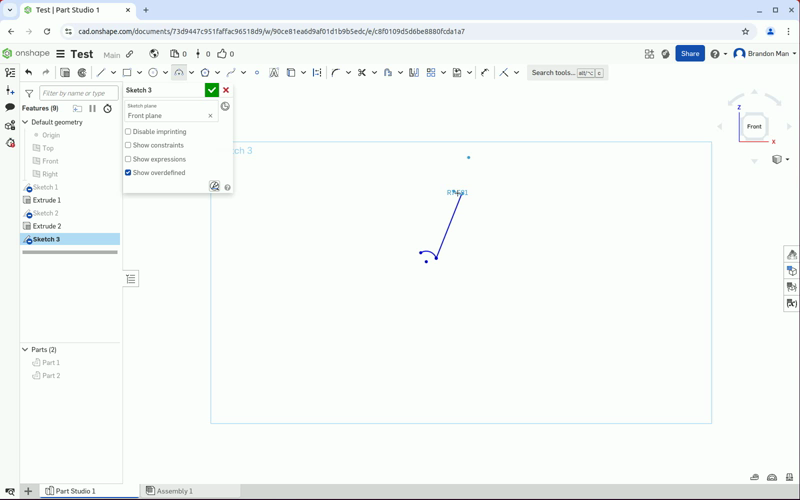
scroll(6)
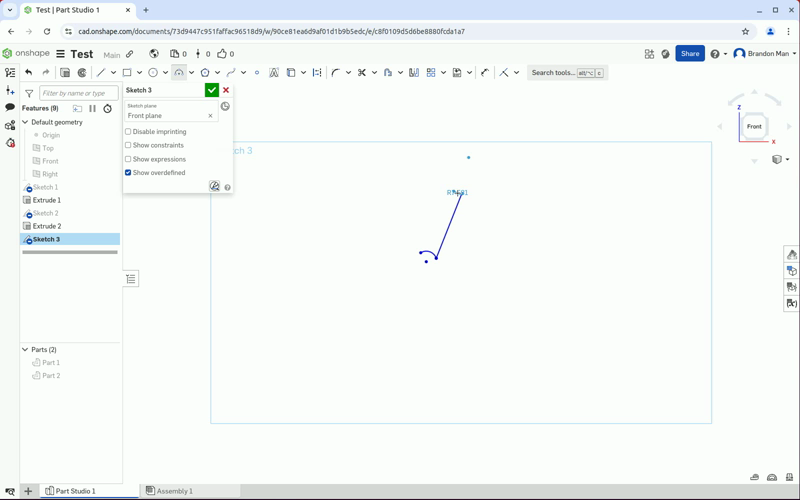
scroll(6)
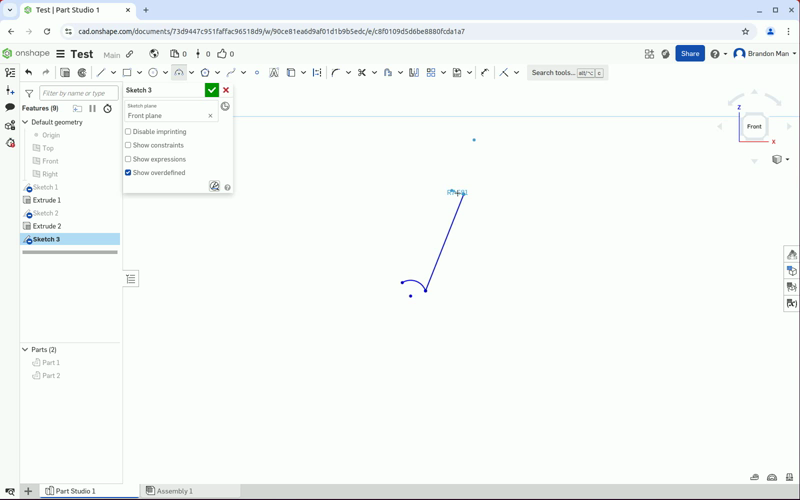
scroll(6)
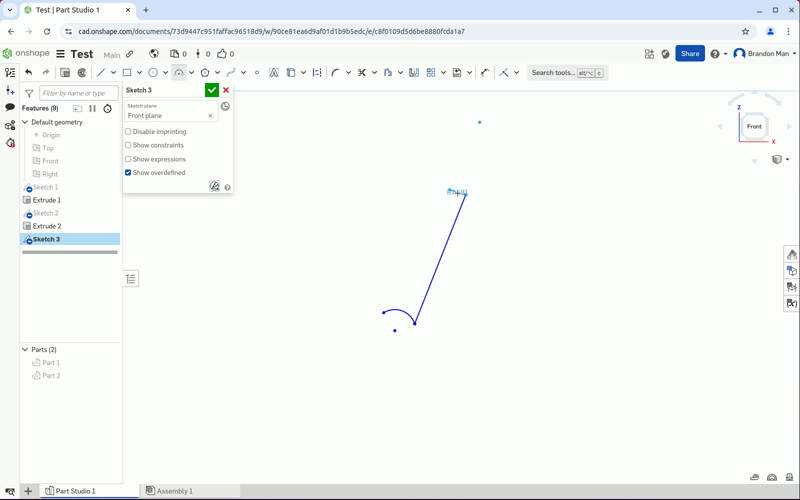
scroll(6)
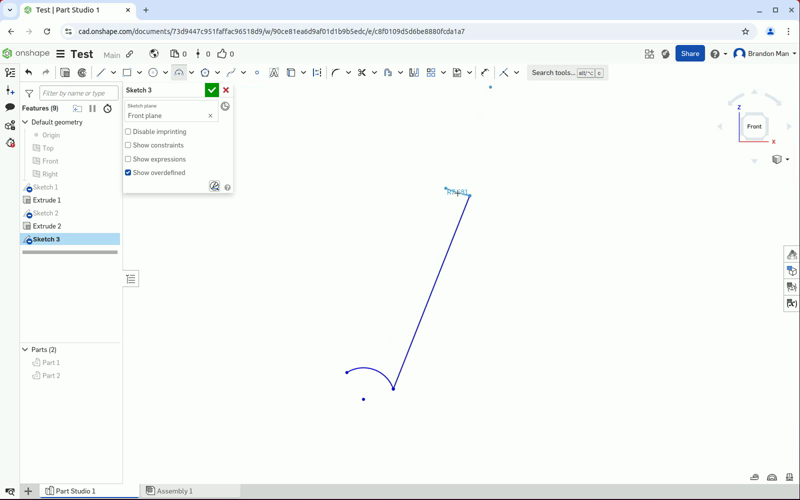
scroll(6)
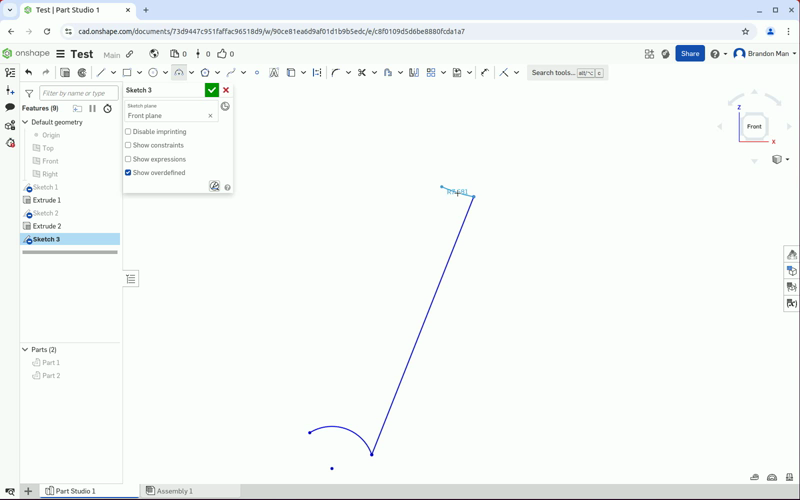
scroll(6)
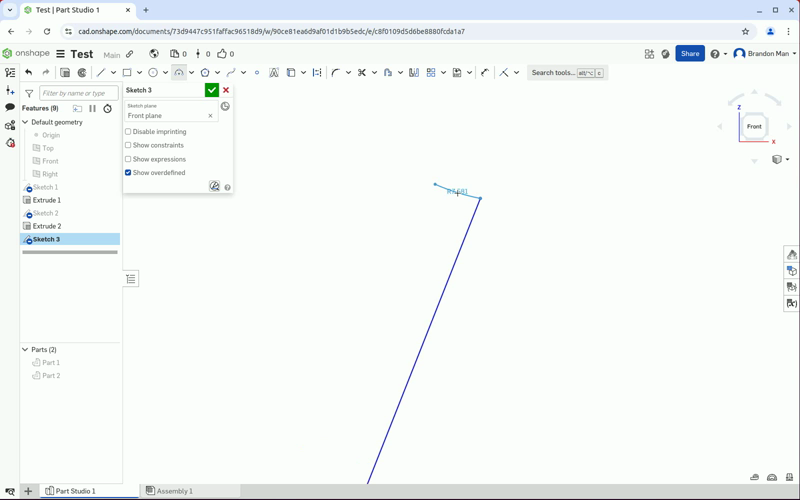
scroll(6)
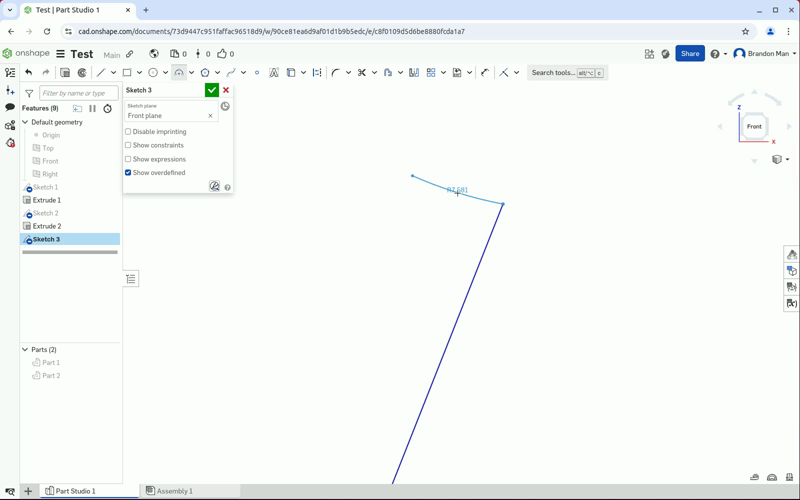
click(457, 192)
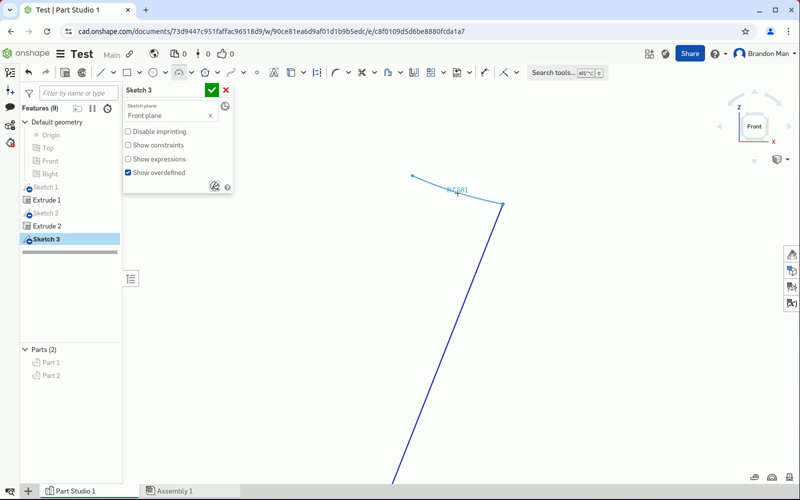
scroll(-6)
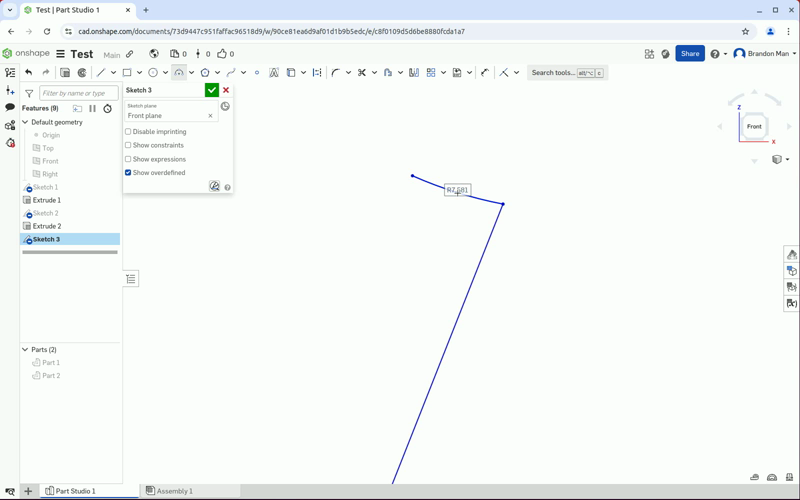
scroll(-6)
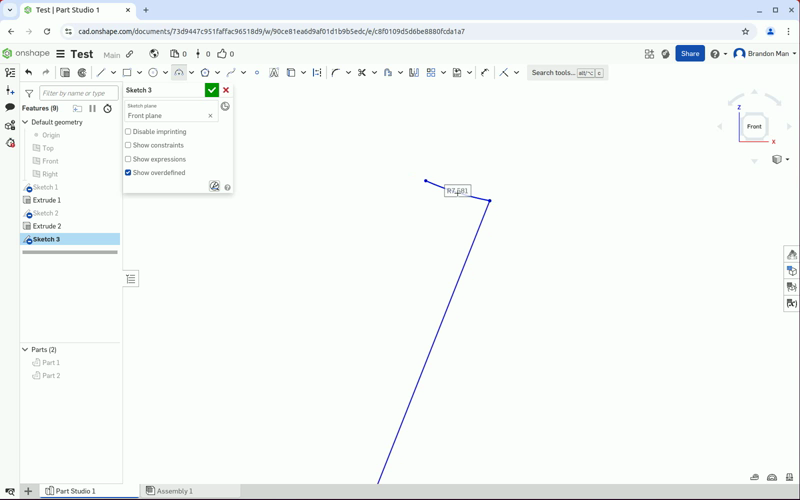
scroll(-6)
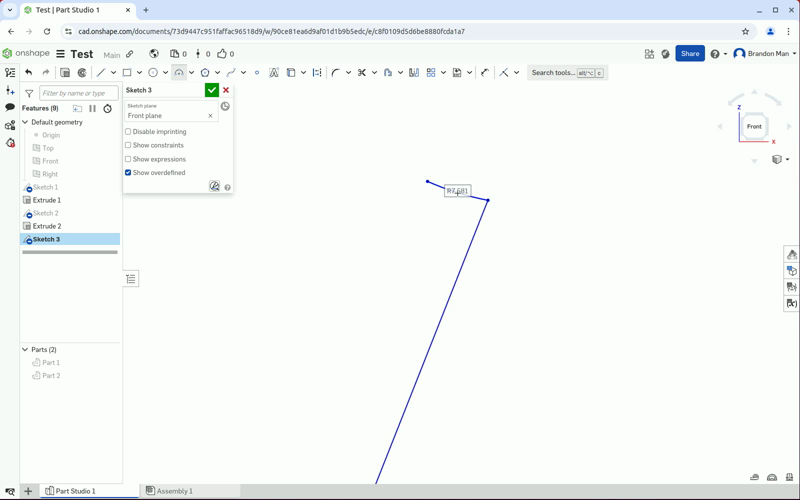
scroll(-6)
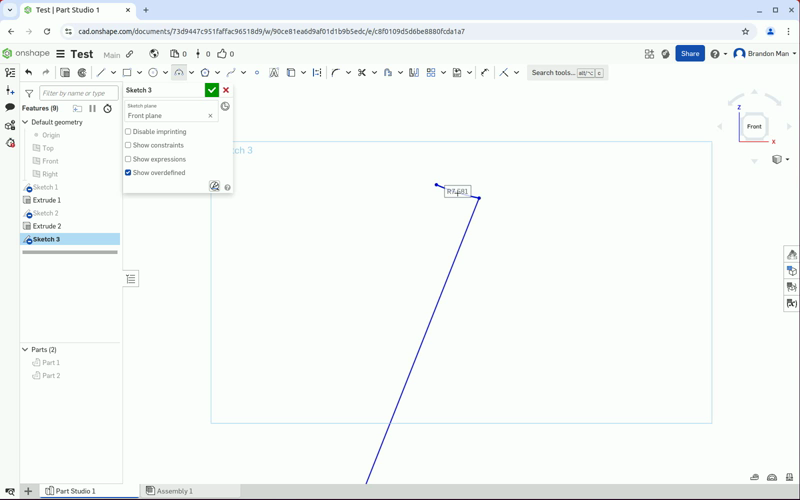
scroll(-6)
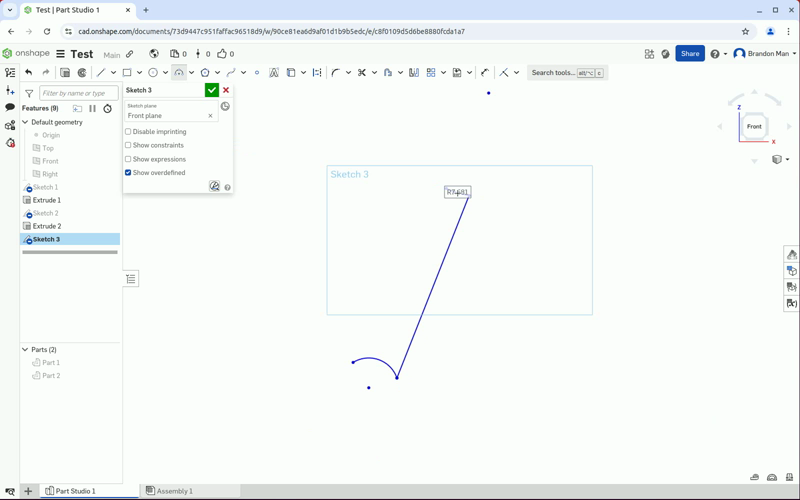
scroll(-6)
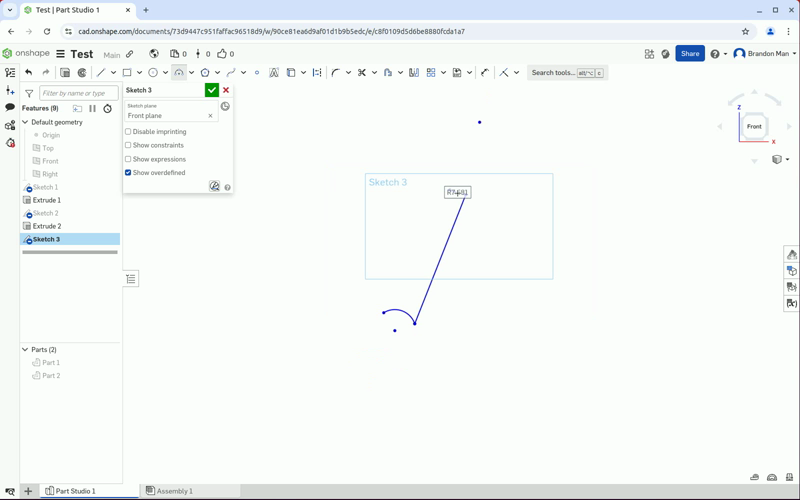
scroll(-6)
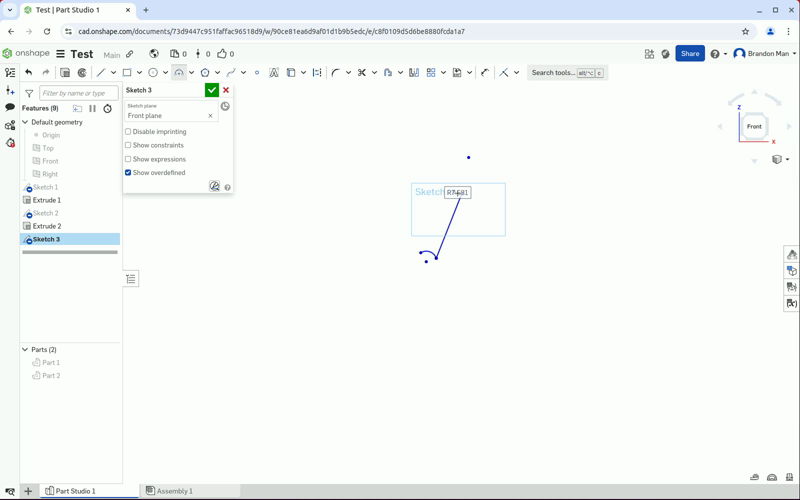
key_up(shift)
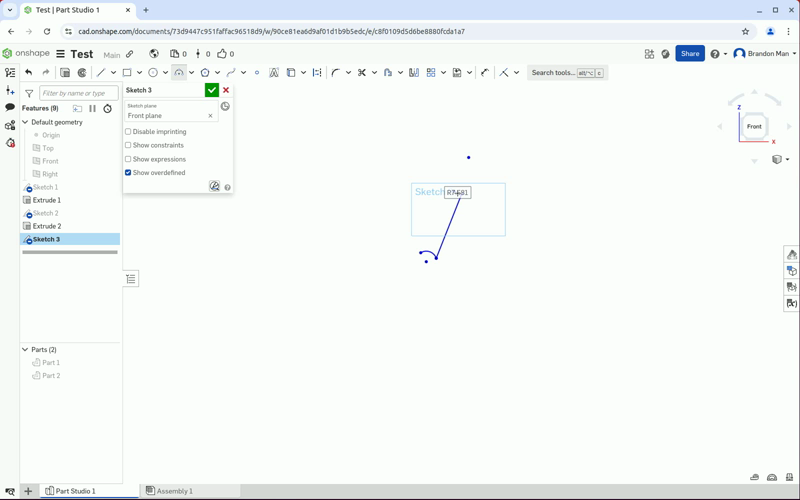
key(esc)
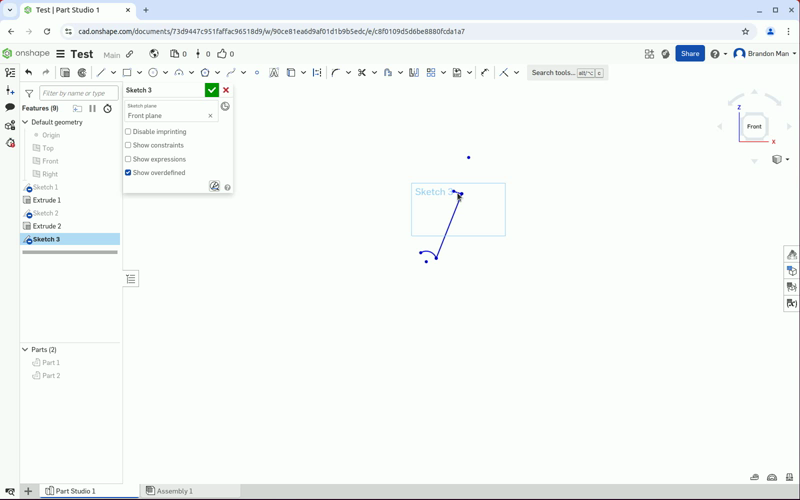
key(l)
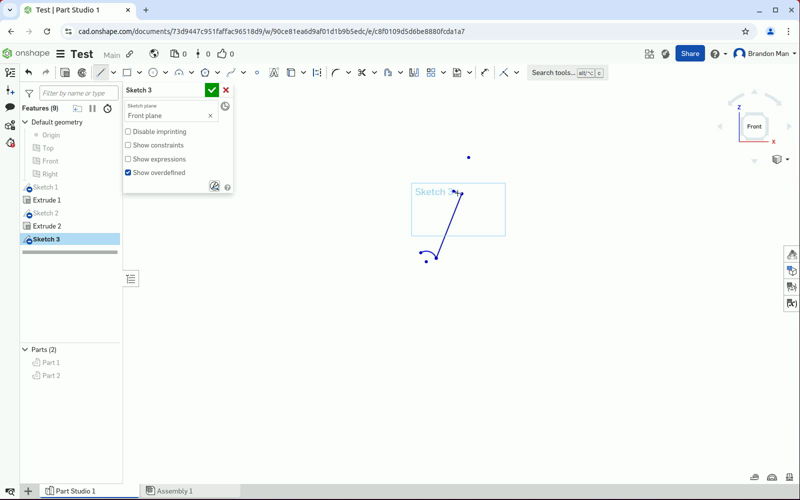
mouse_move(453, 191)
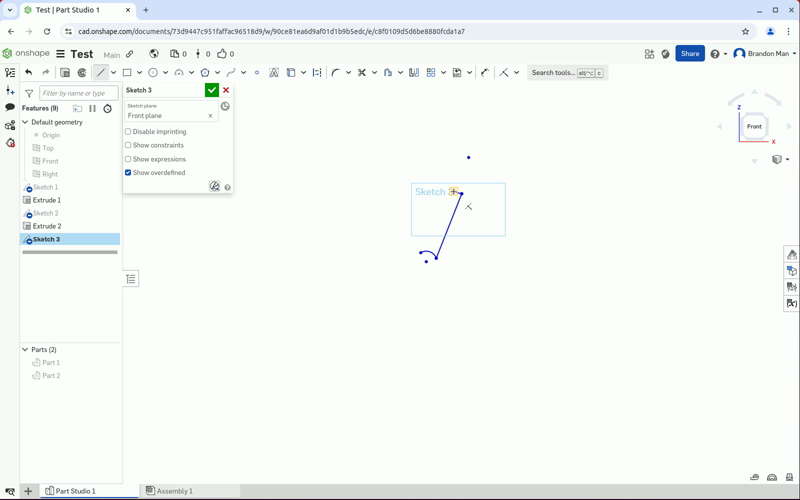
scroll(6)
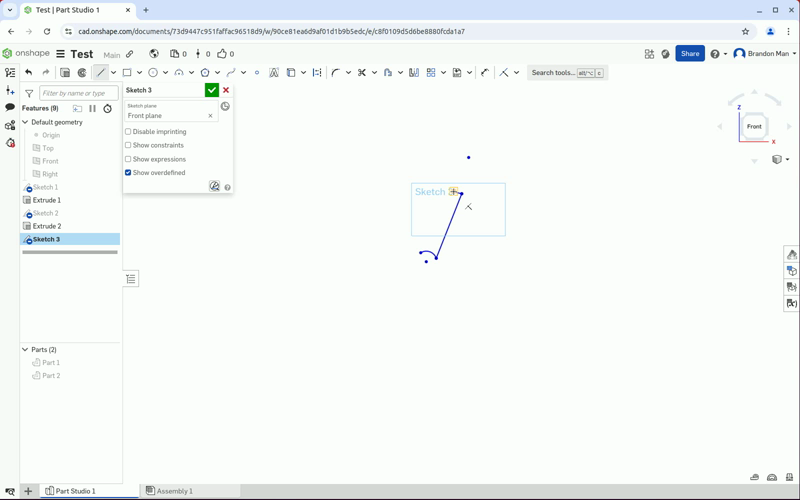
scroll(6)
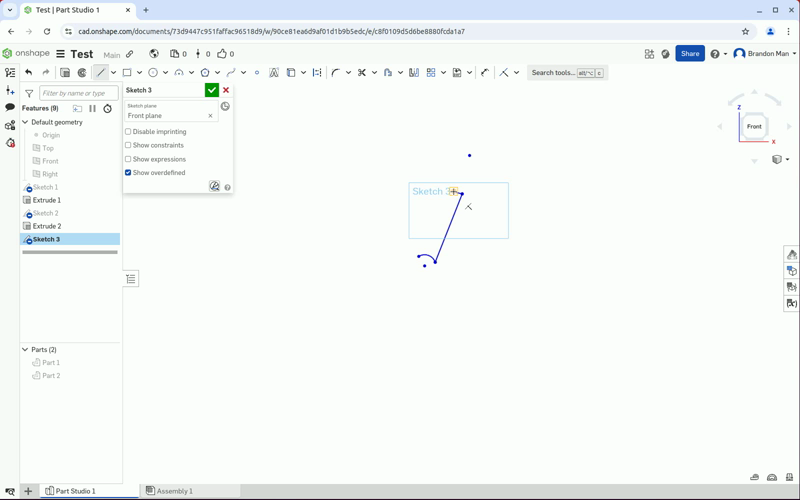
scroll(6)
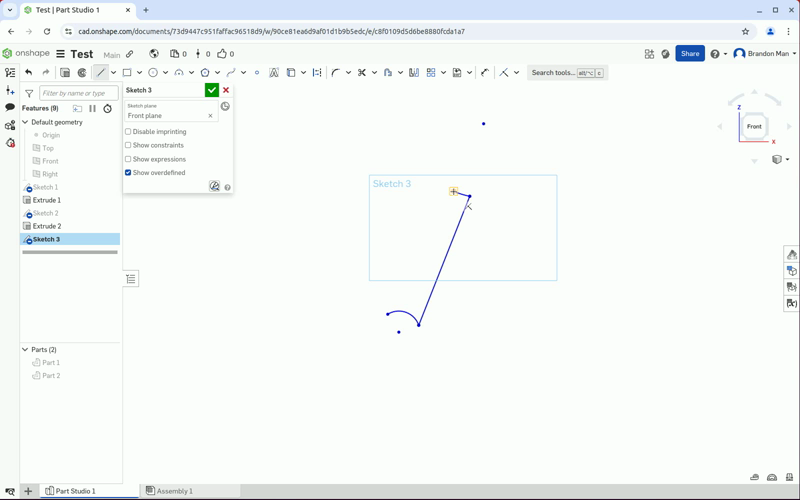
scroll(6)
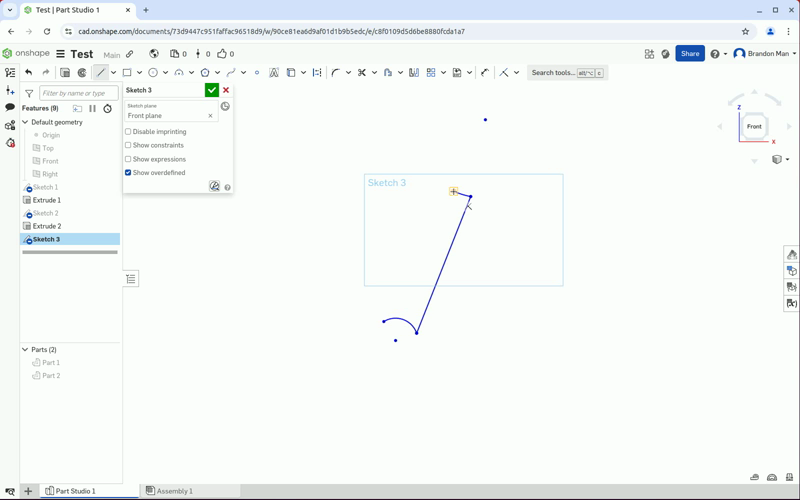
scroll(6)
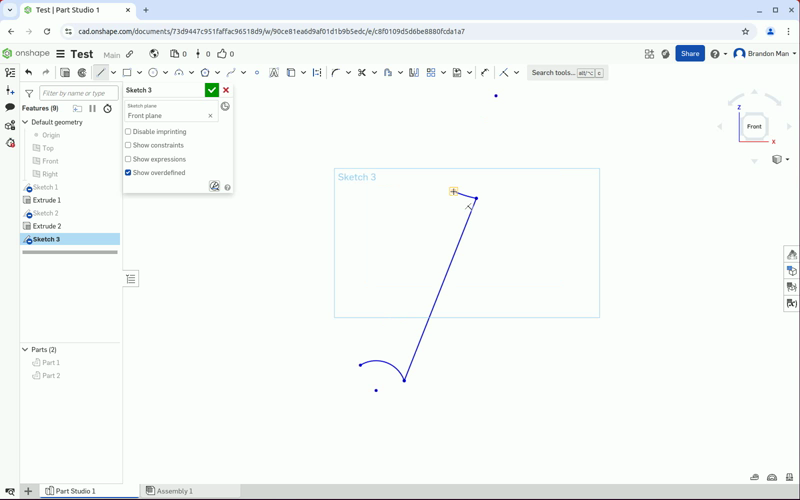
scroll(6)
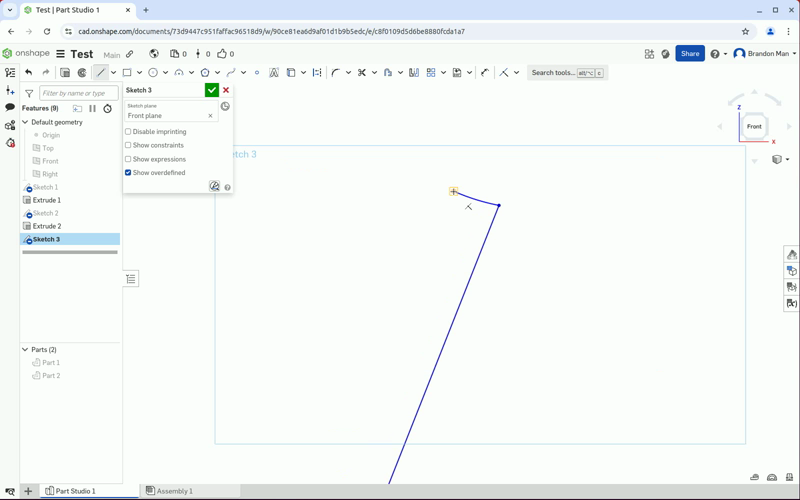
scroll(6)
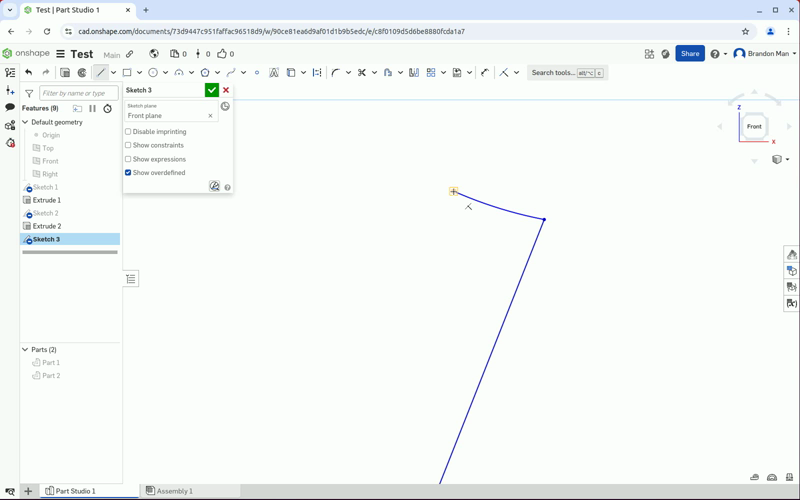
click(453, 191)
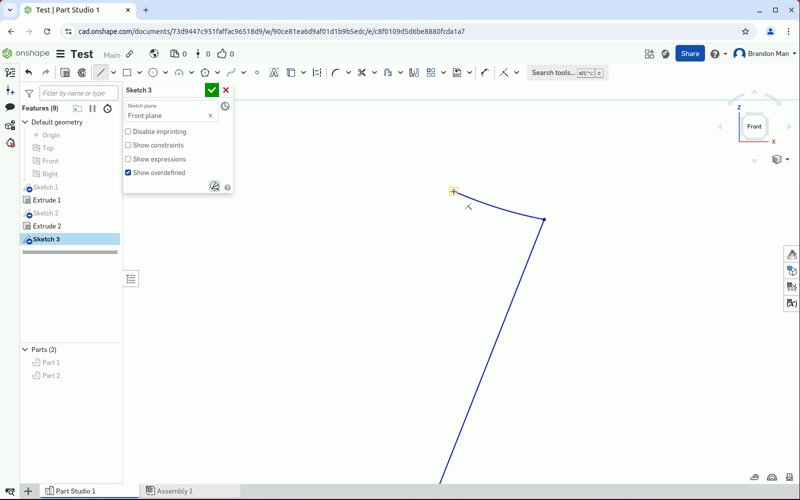
scroll(-6)
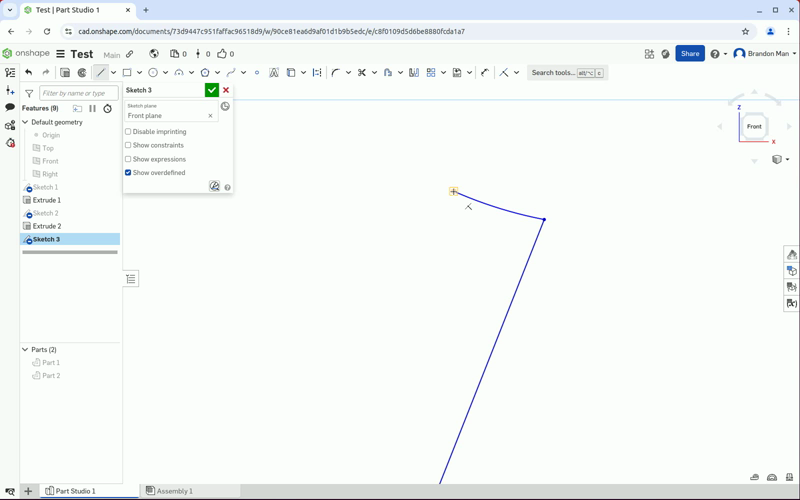
scroll(-6)
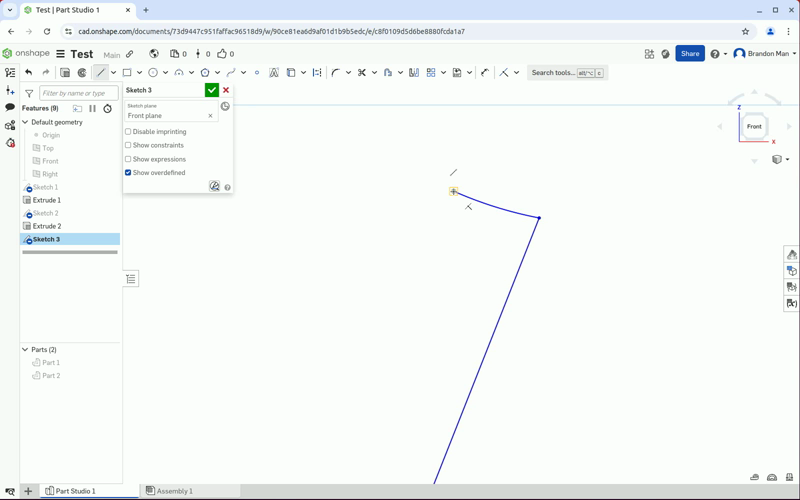
scroll(-6)
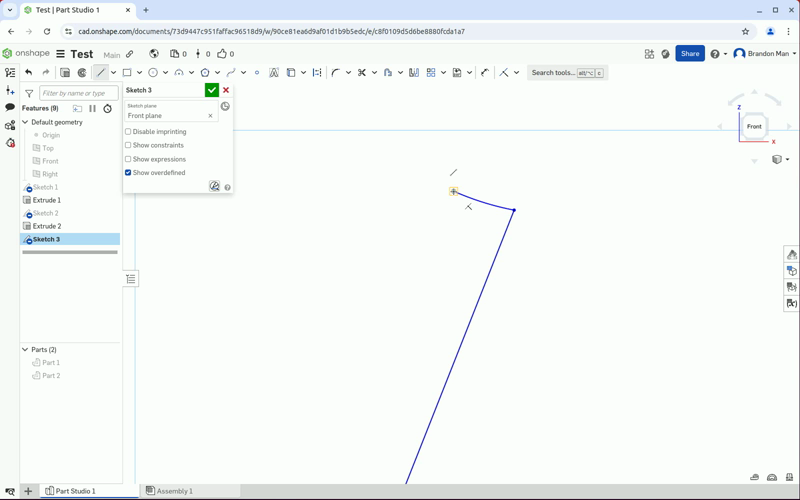
scroll(-6)
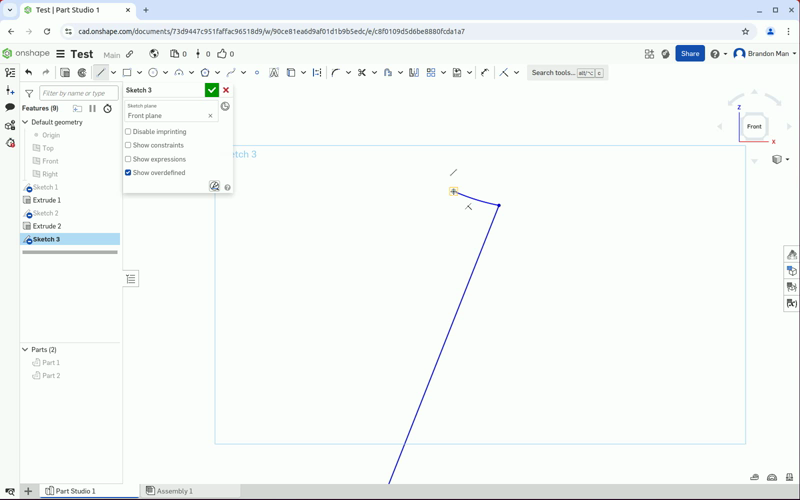
scroll(-6)
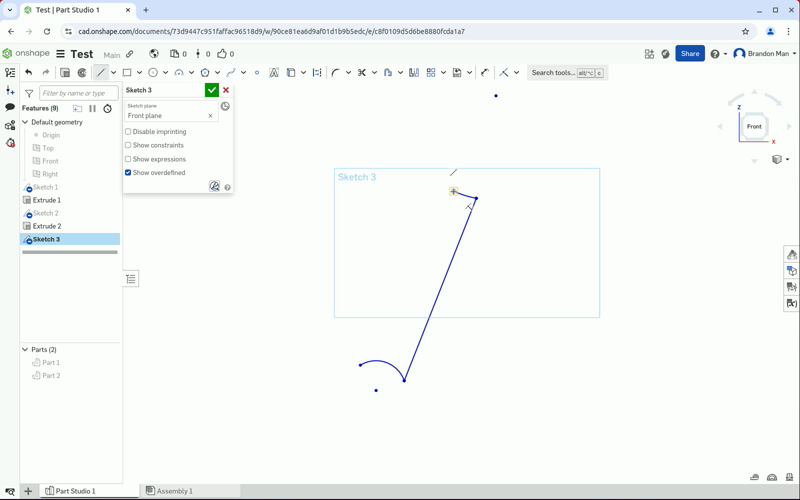
scroll(-6)
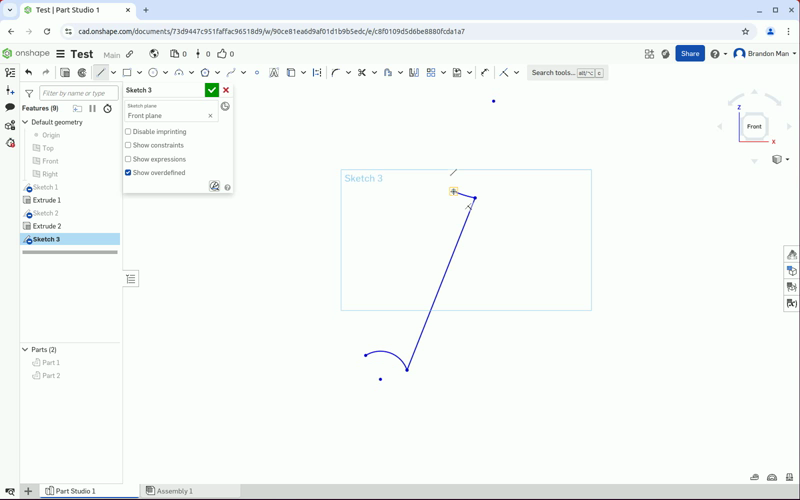
scroll(-6)
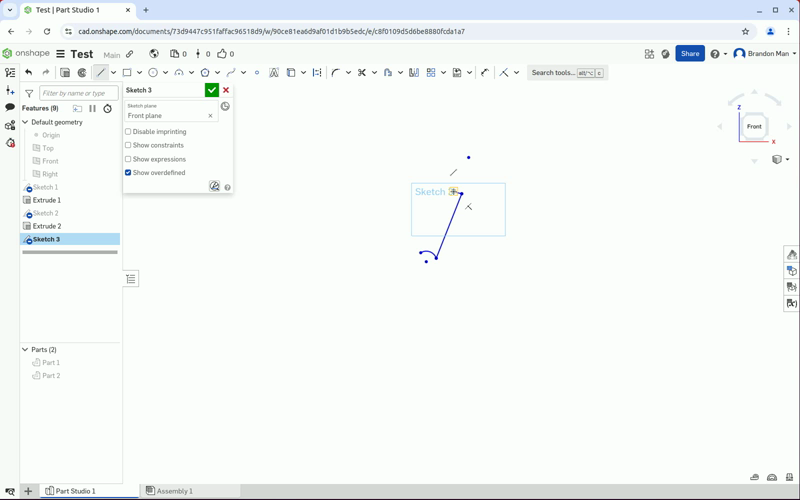
key_down(shift)
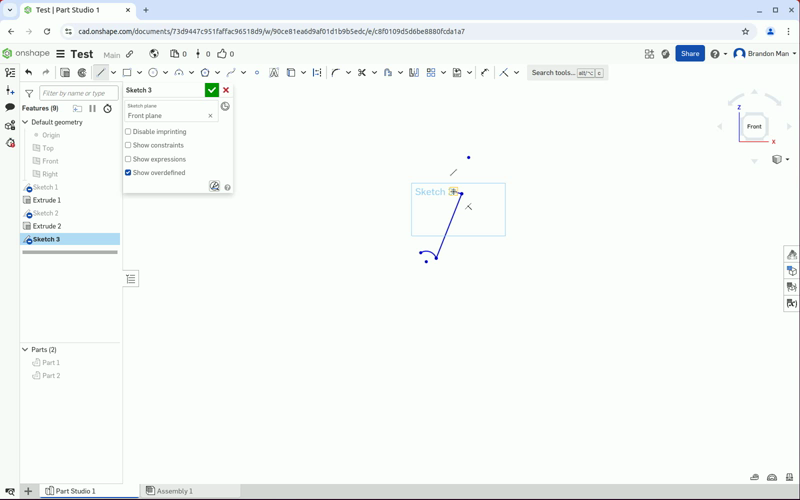
mouse_move(420, 252)
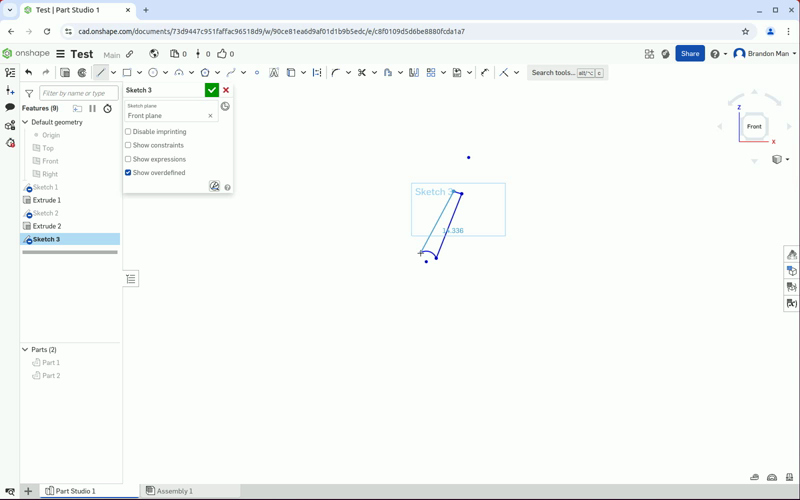
key_up(shift)
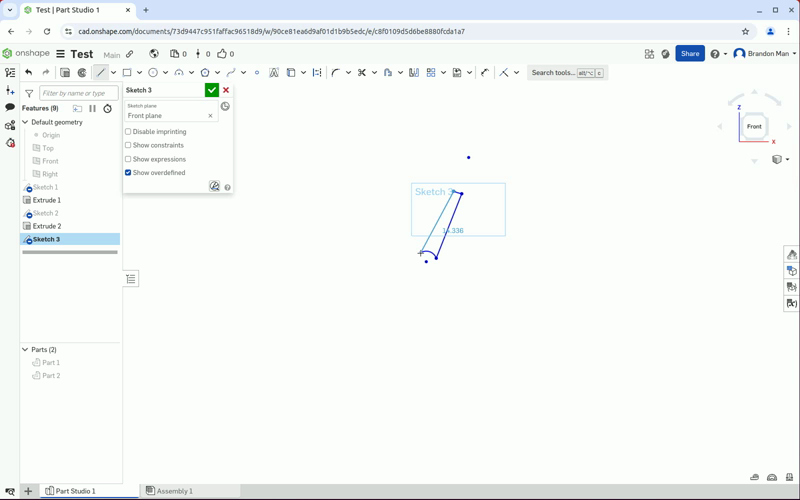
click(420, 252)
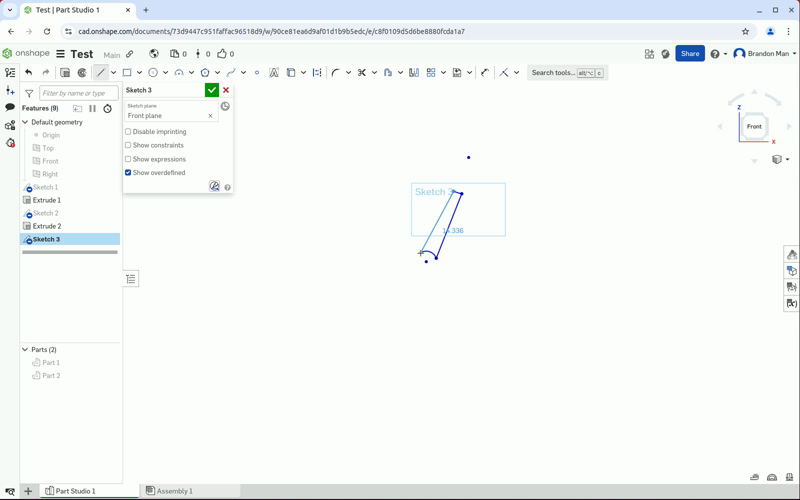
key(esc)
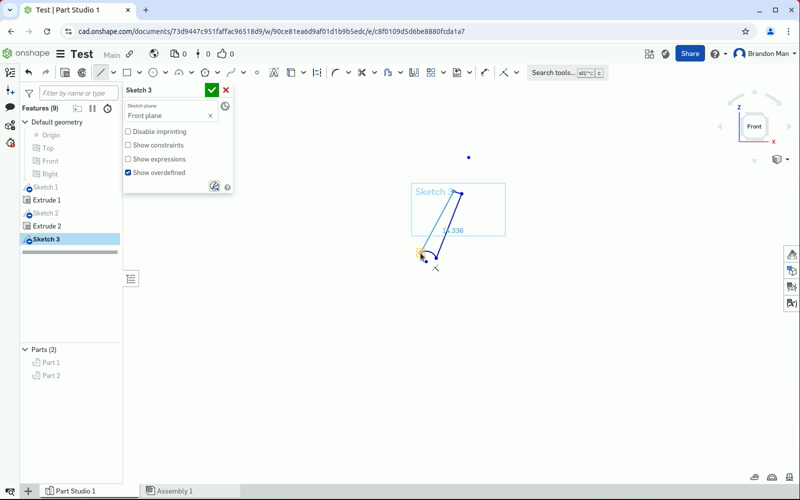
mouse_move(442, 220)
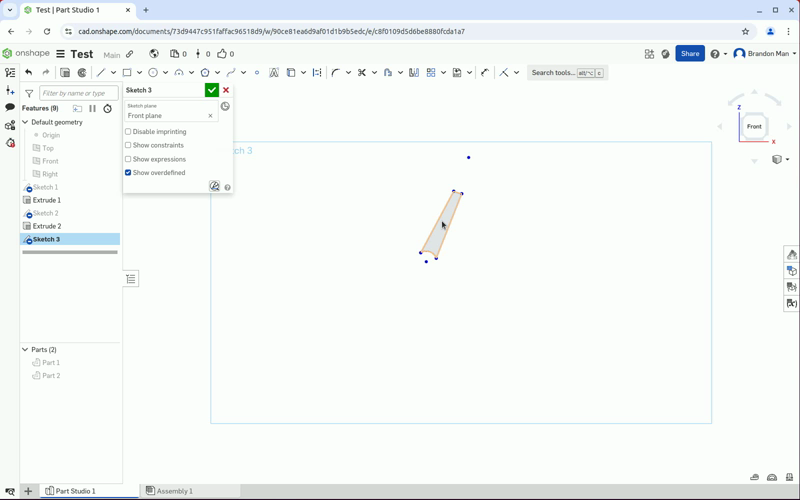
scroll(6)
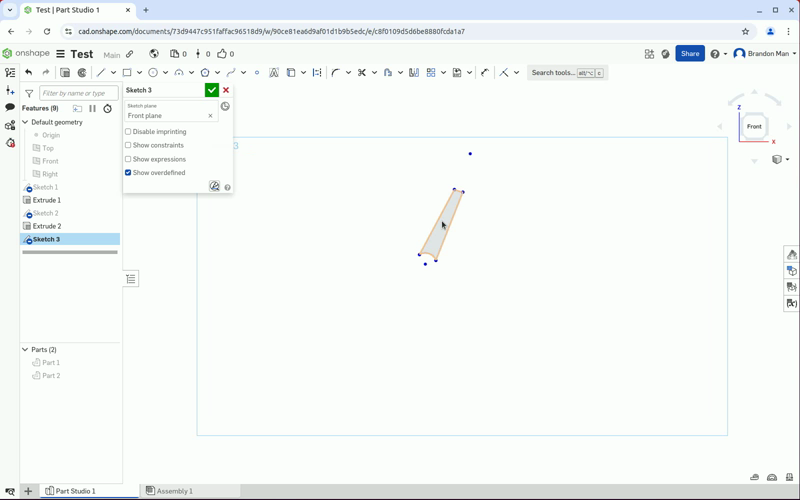
scroll(6)
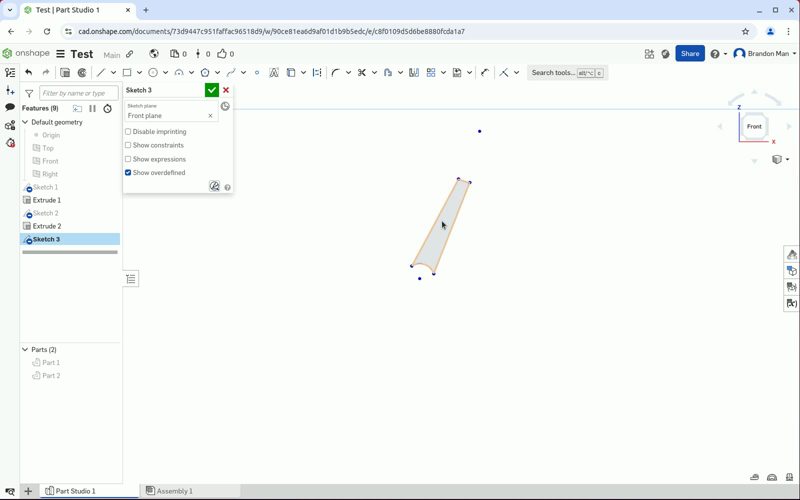
scroll(6)
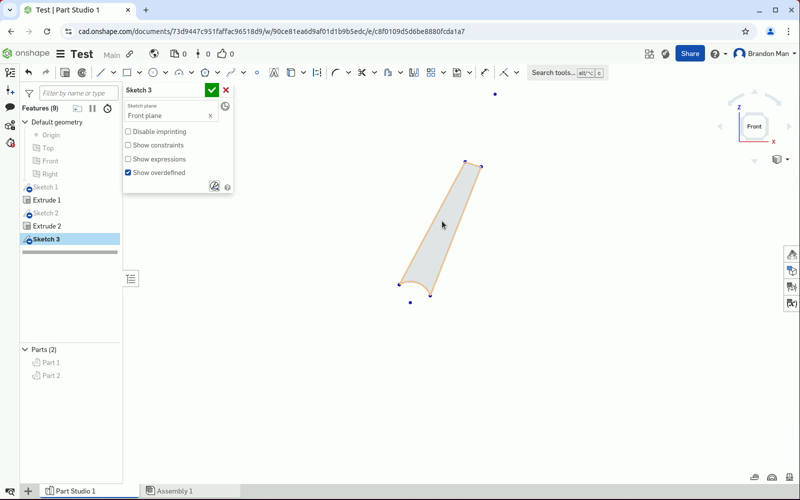
scroll(6)
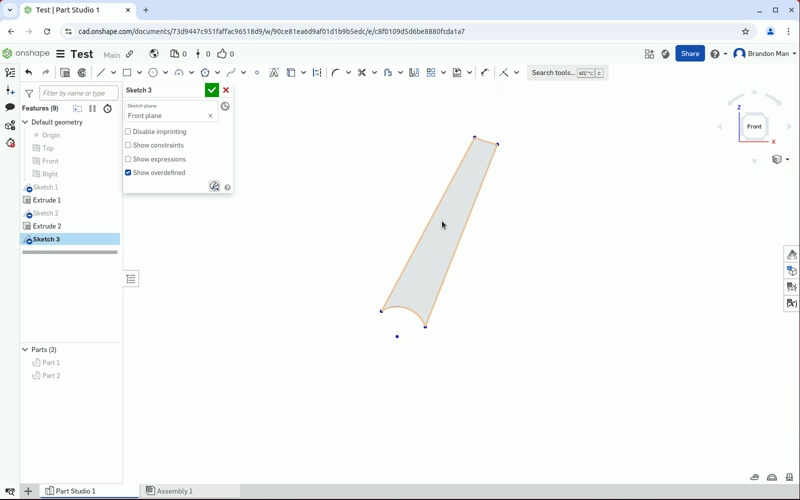
scroll(6)
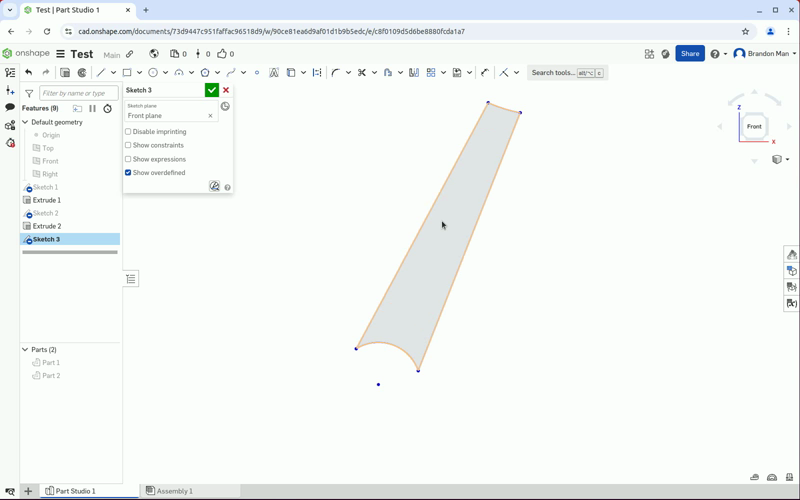
scroll(6)
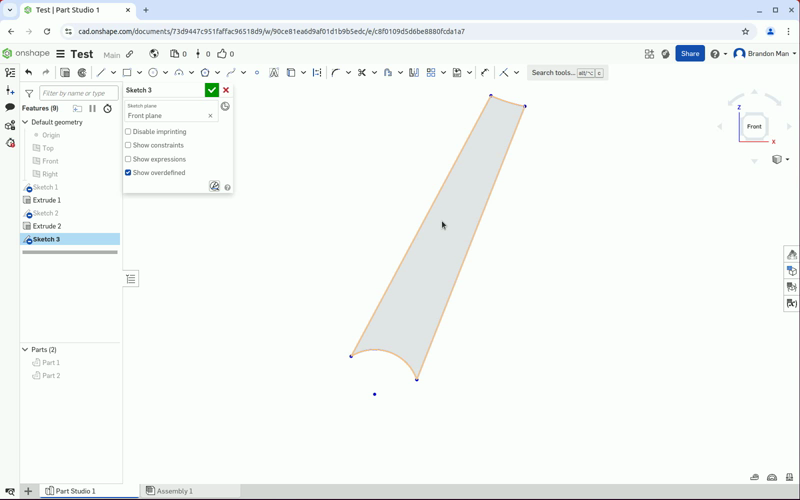
scroll(6)
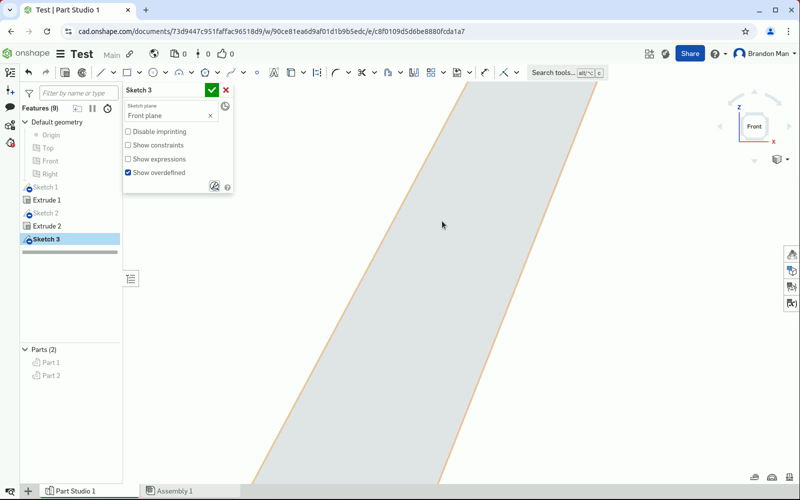
click(442, 220)
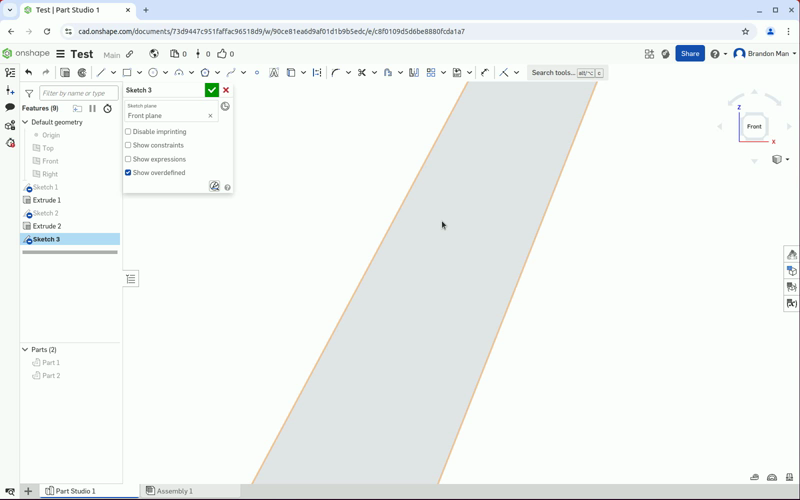
scroll(-6)
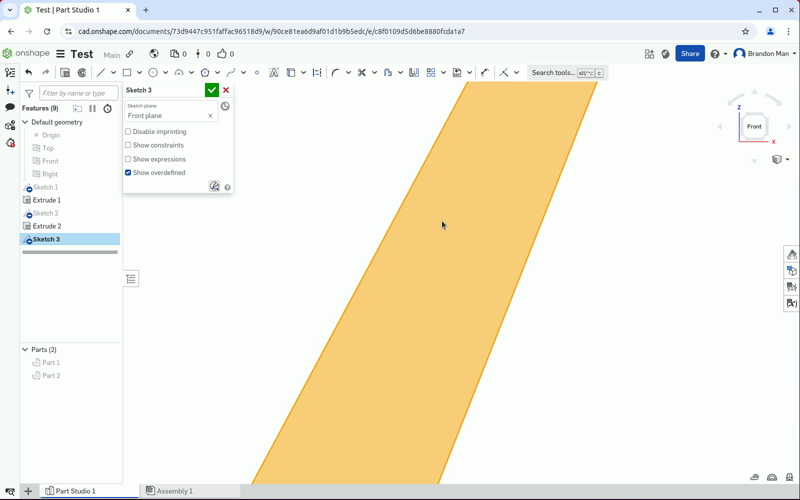
scroll(-6)
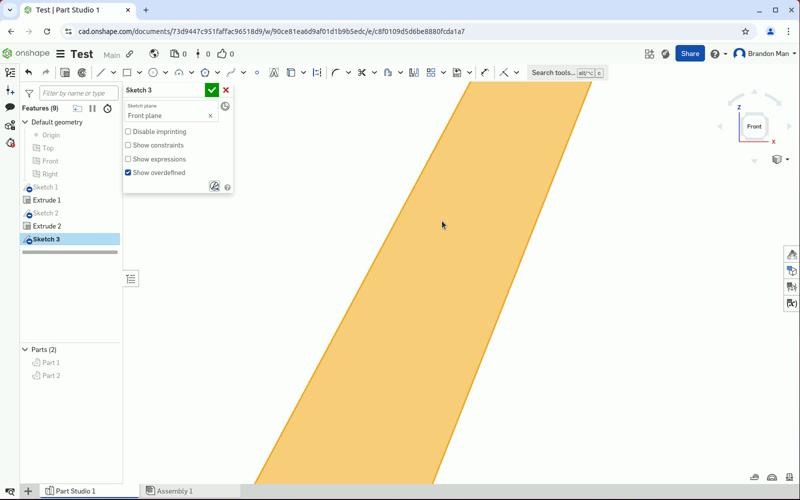
scroll(-6)
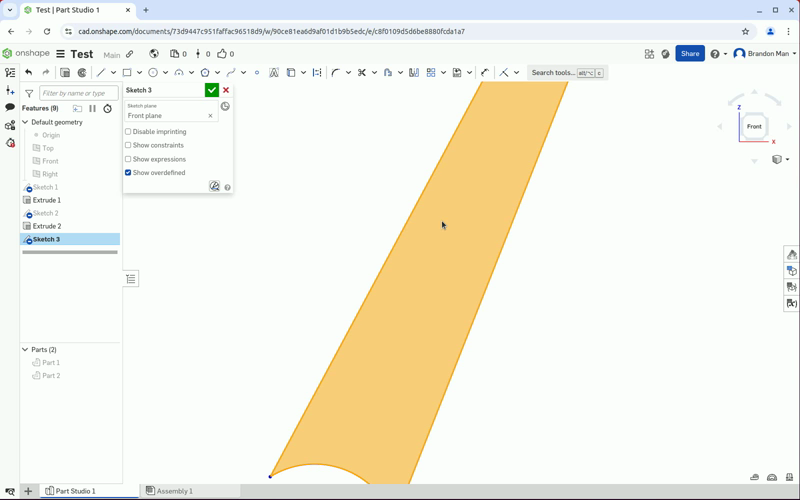
scroll(-6)
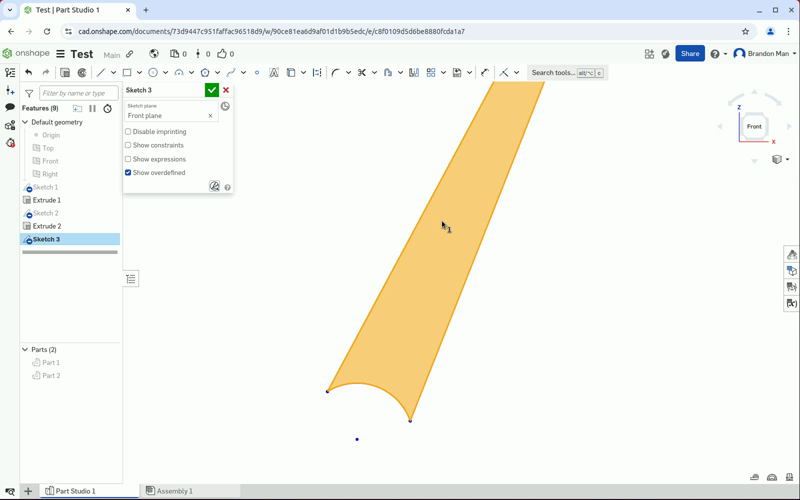
scroll(-6)
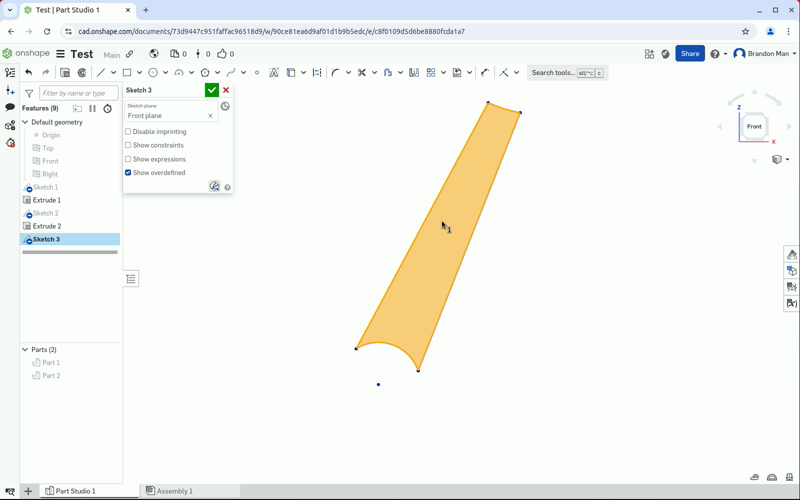
scroll(-6)
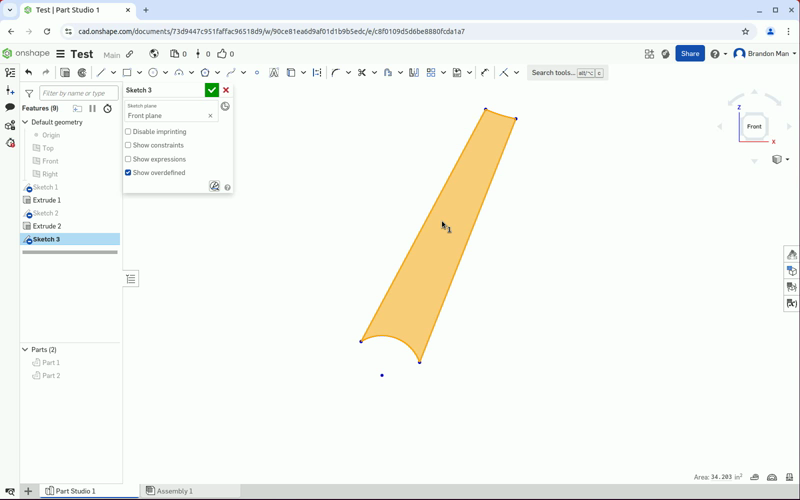
scroll(-6)
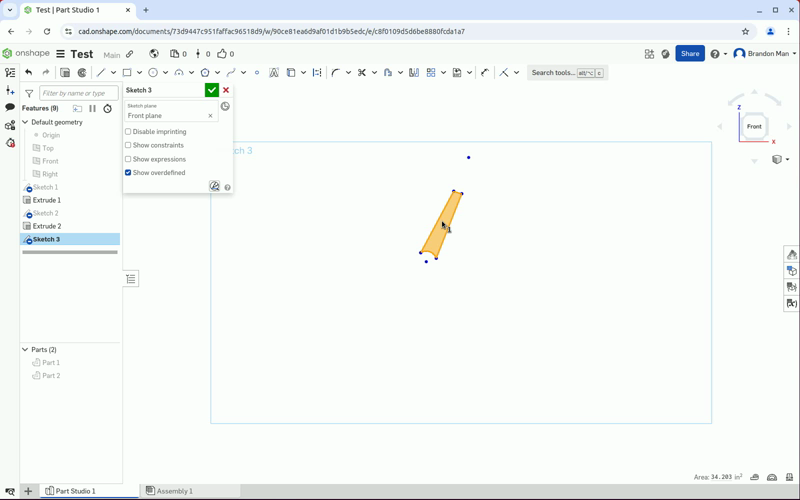
mouse_move(73, 352)
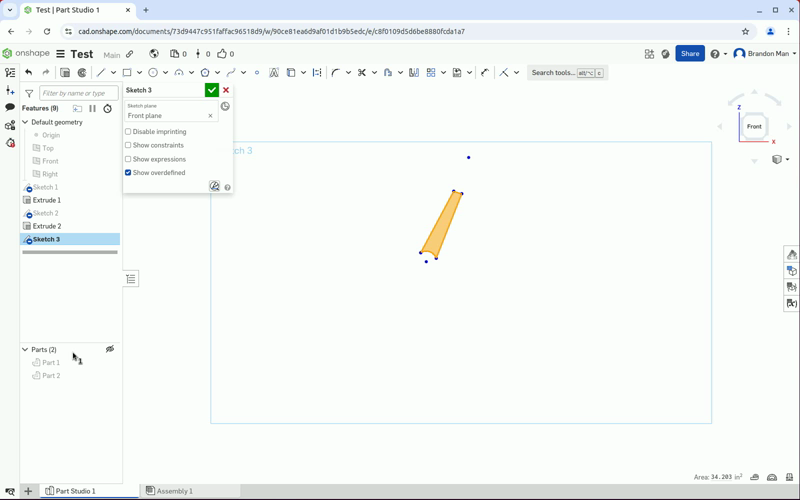
key(shift+y)
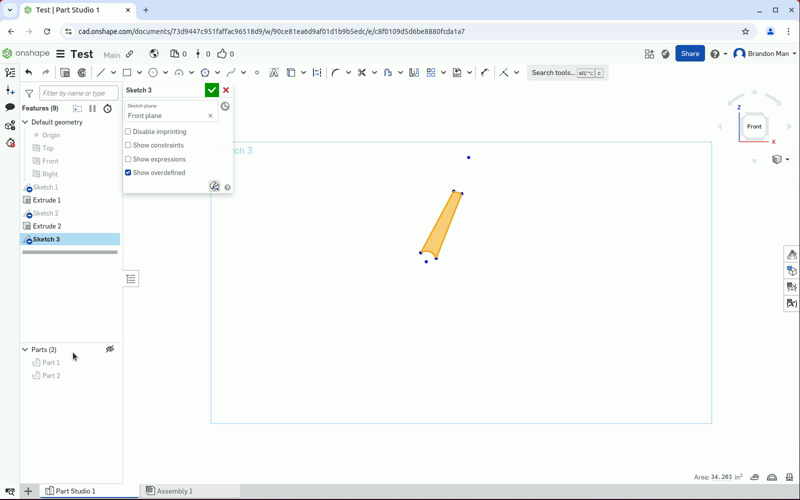
key(shift+e)
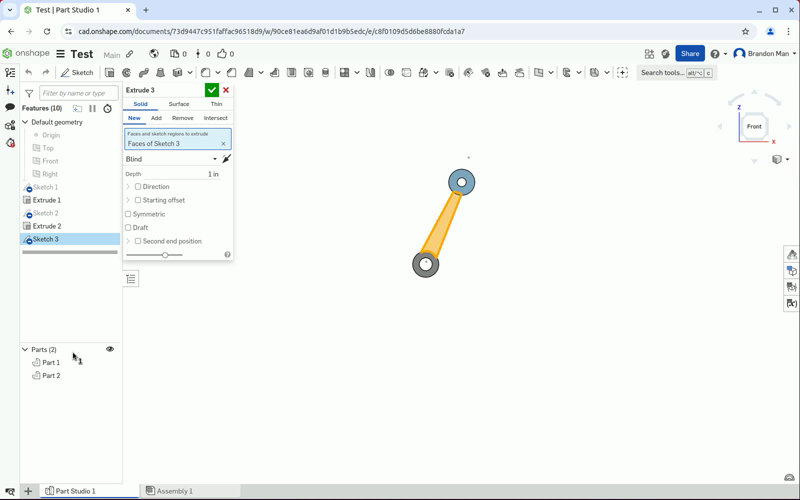
mouse_move(143, 106)
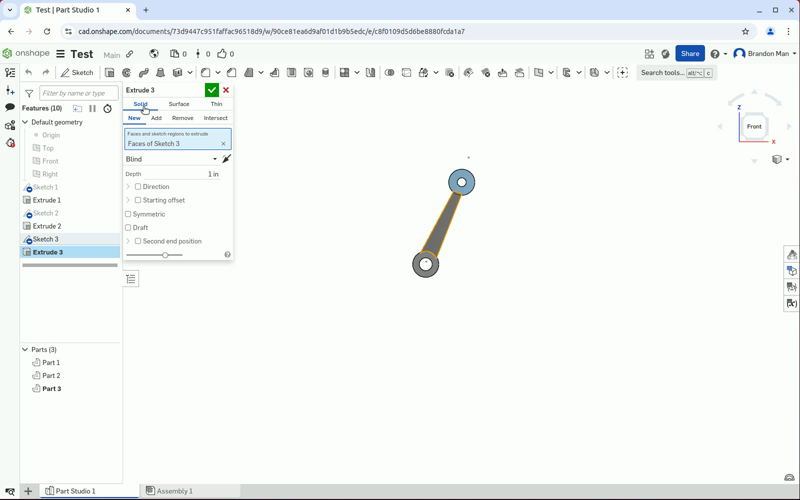
click(143, 106)
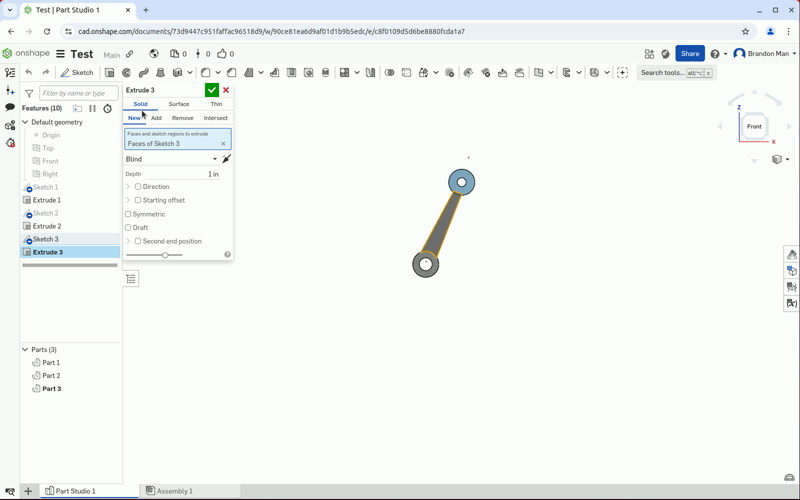
mouse_move(137, 120)
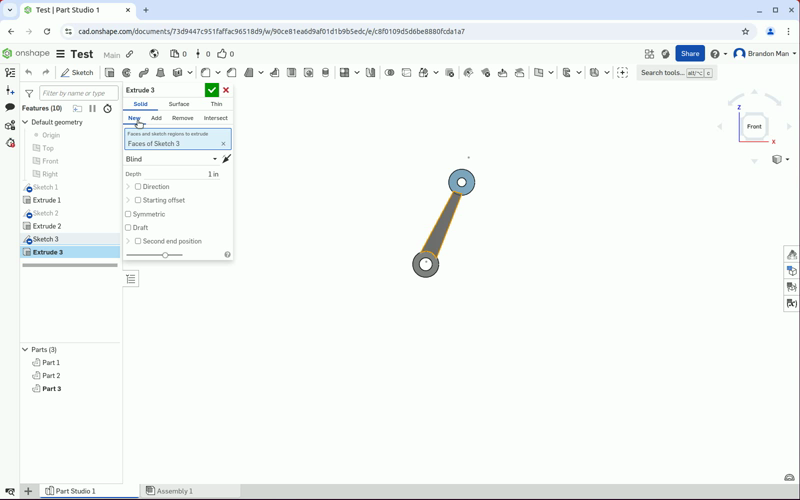
click(137, 120)
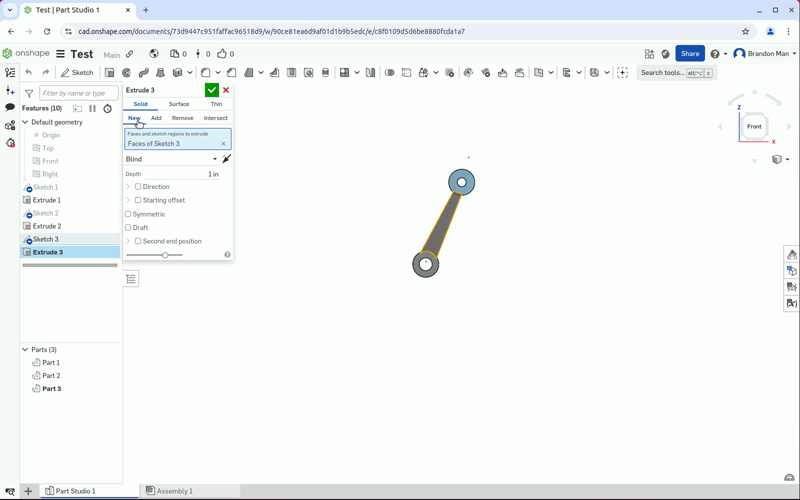
key(tab, 4)
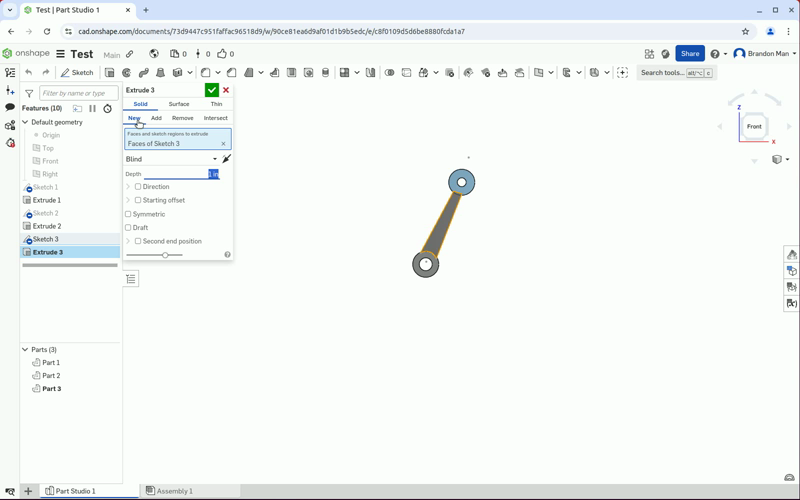
text(1.444)
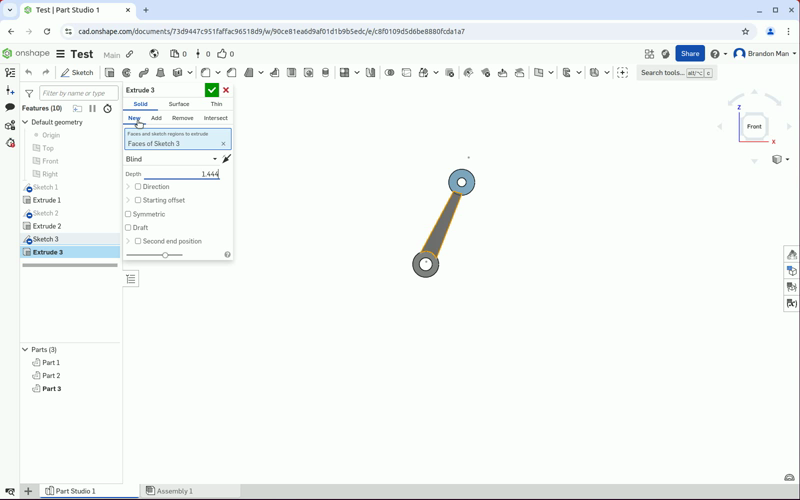
key(tab, 3)
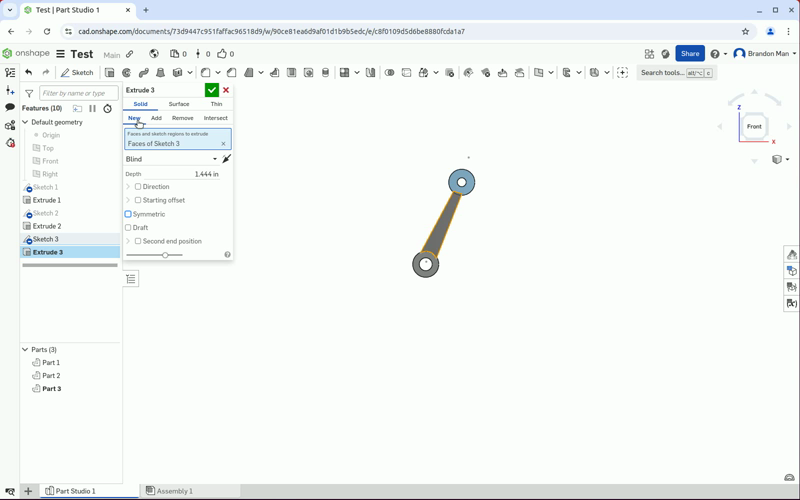
key(space)
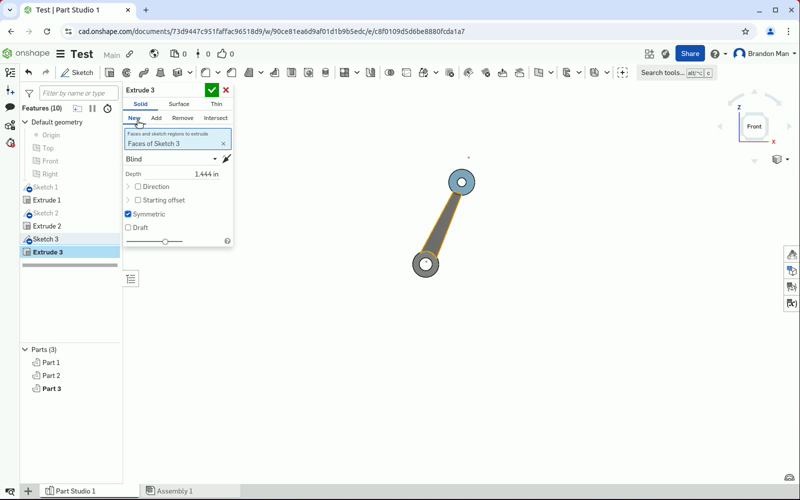
key(enter)
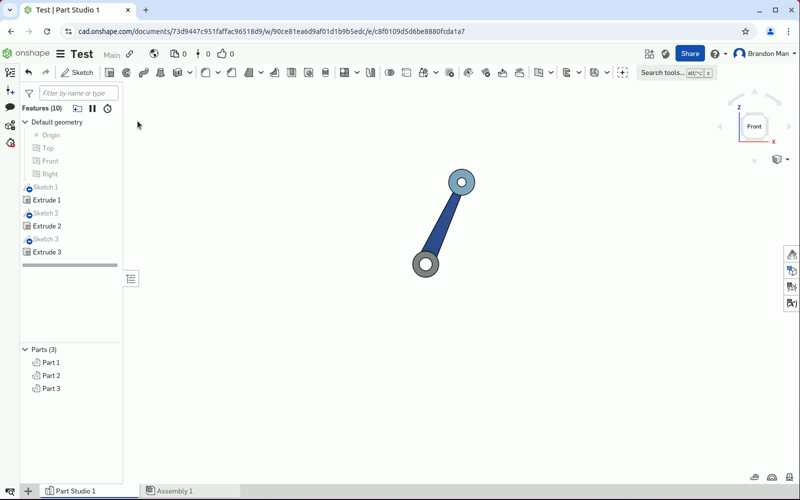
key(shift+h)
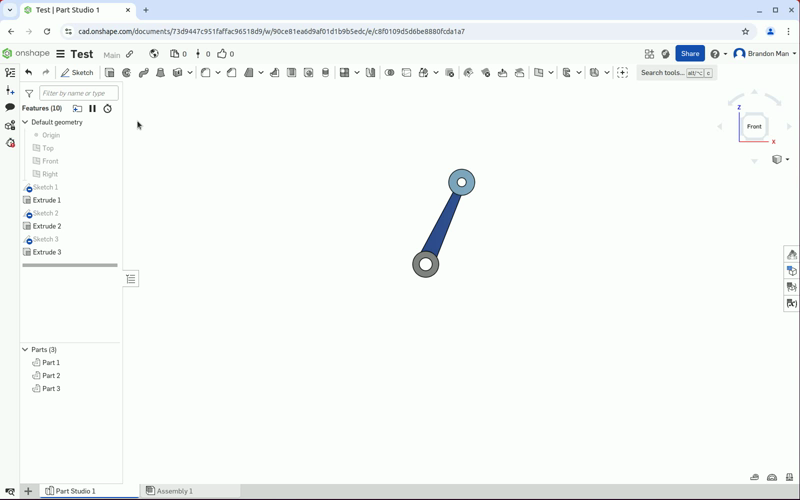
key(shift+h)
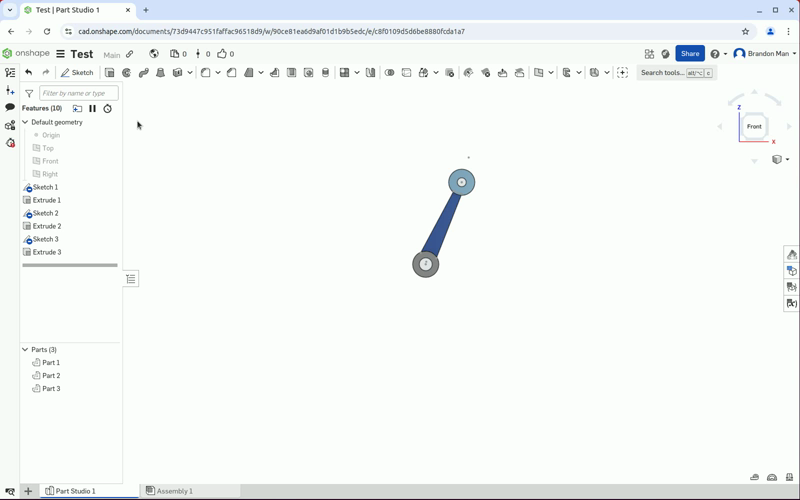
key(shift+7)
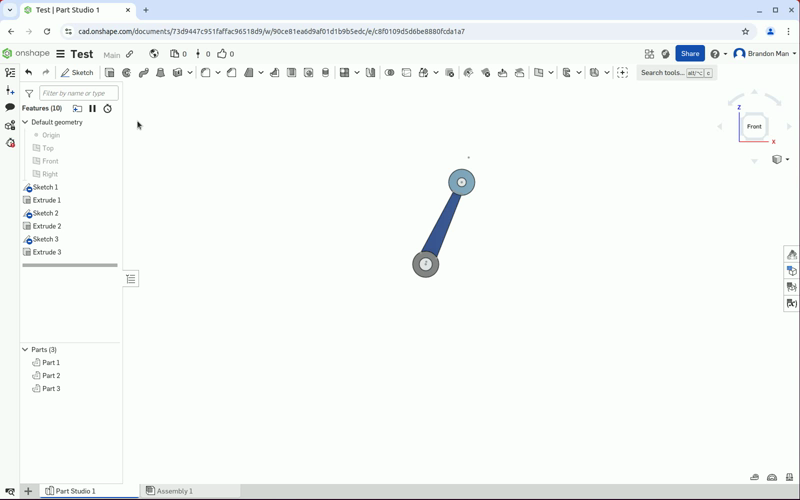
key(left, 2)
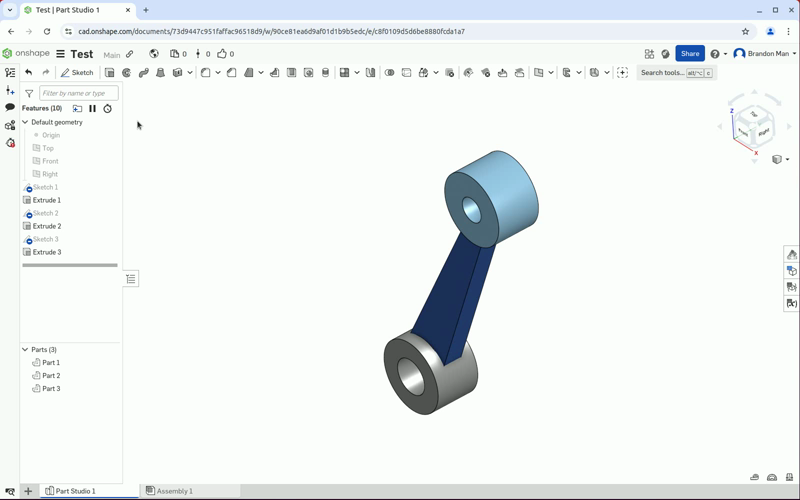
key(down, 2)
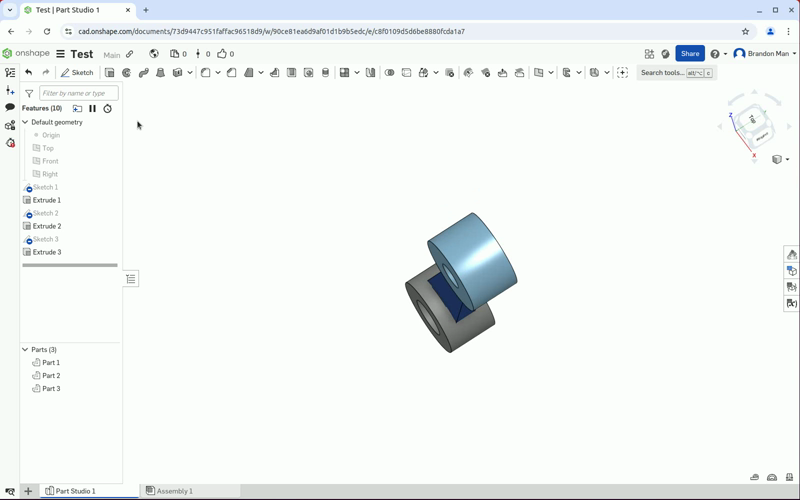
key(up, 2)
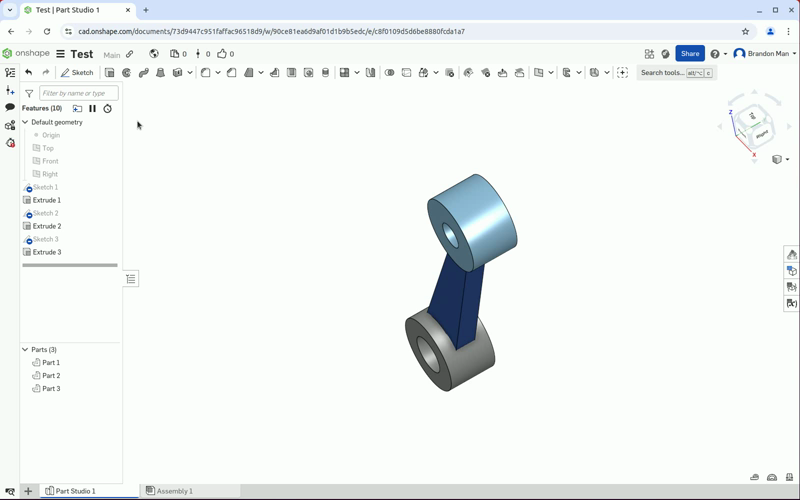
key(right, 2)
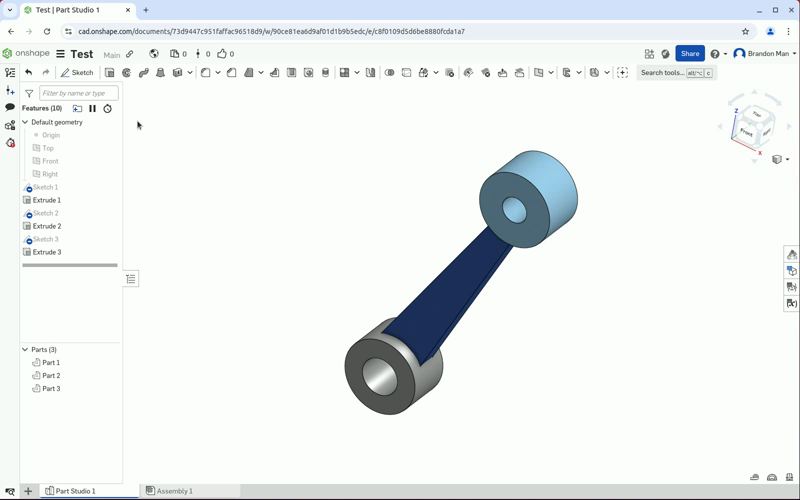
mouse_move(73, 189)
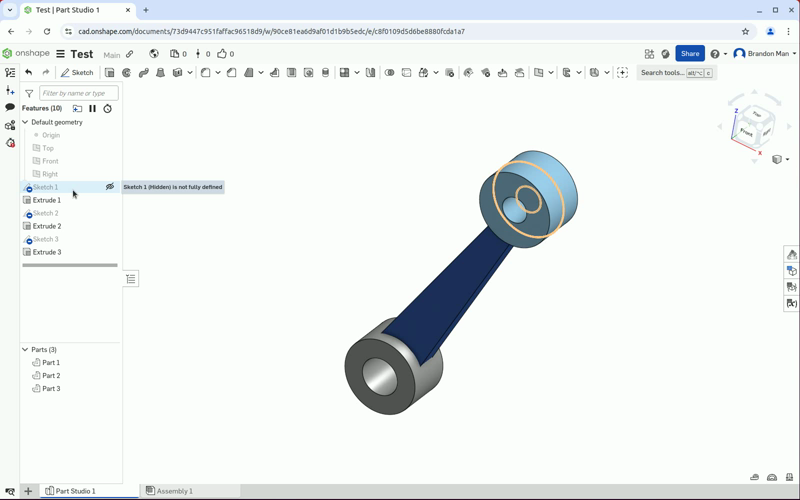
click(73, 189)